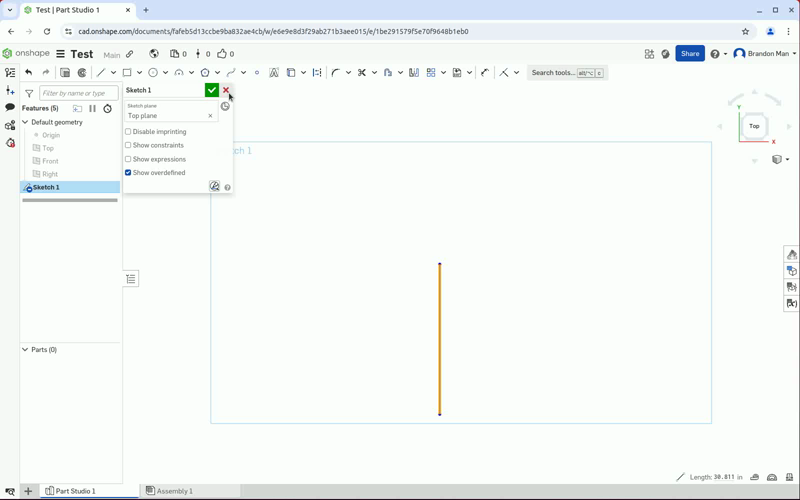
key(shift+h)
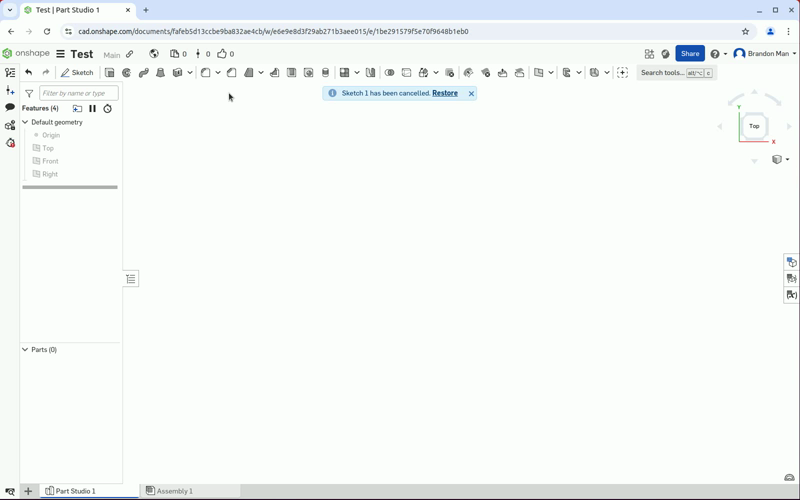
mouse_move(73, 352)
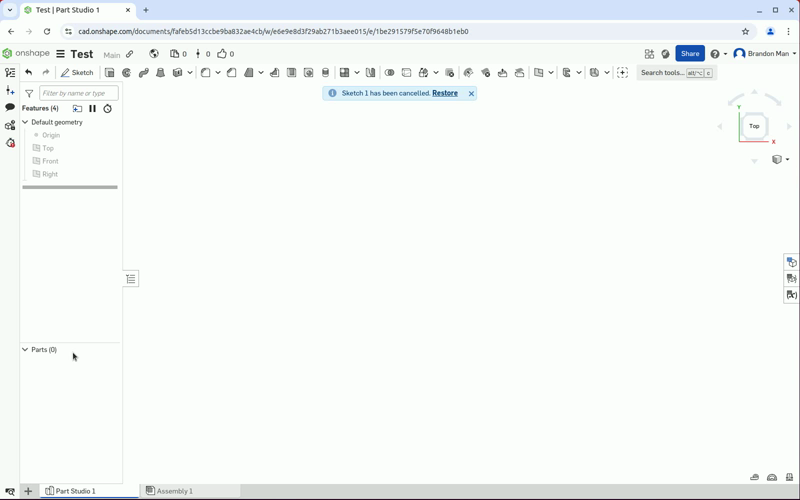
key(y)
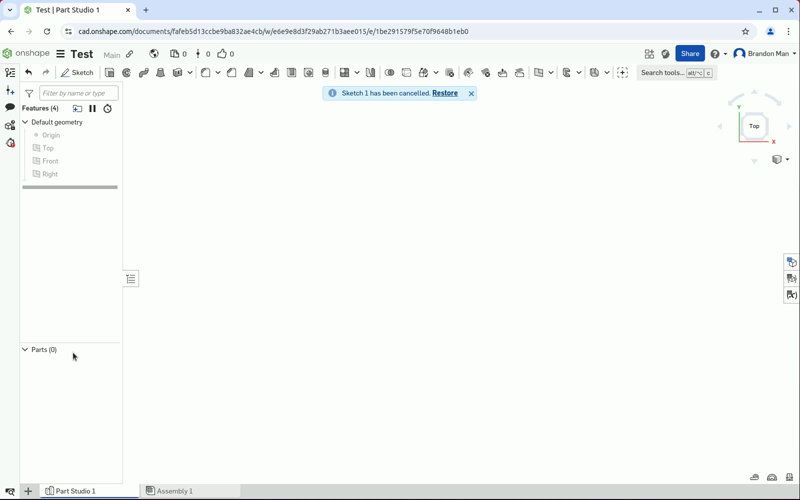
key(shift+p)
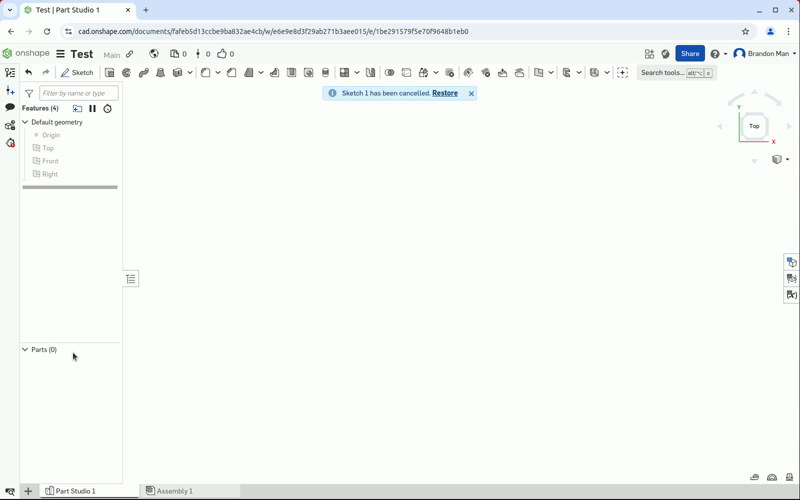
key(space)
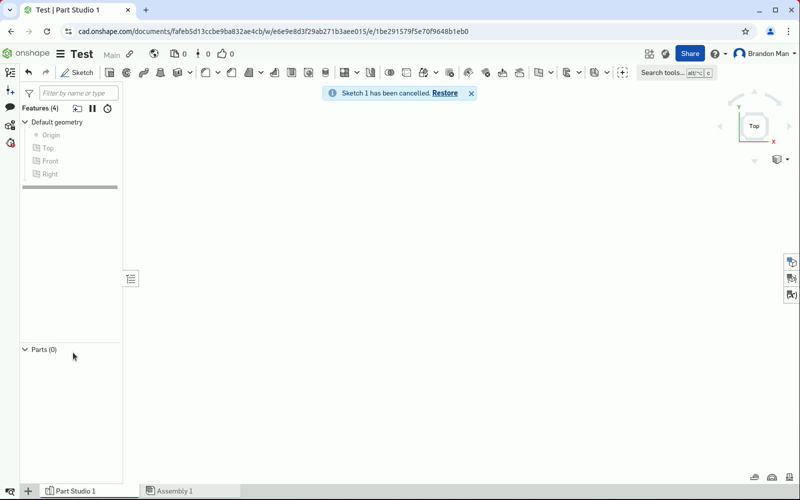
key_down(shift)
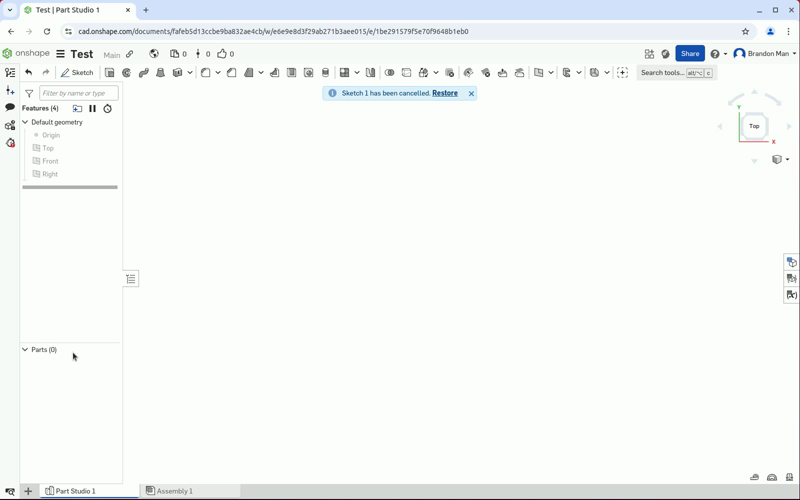
key(up)
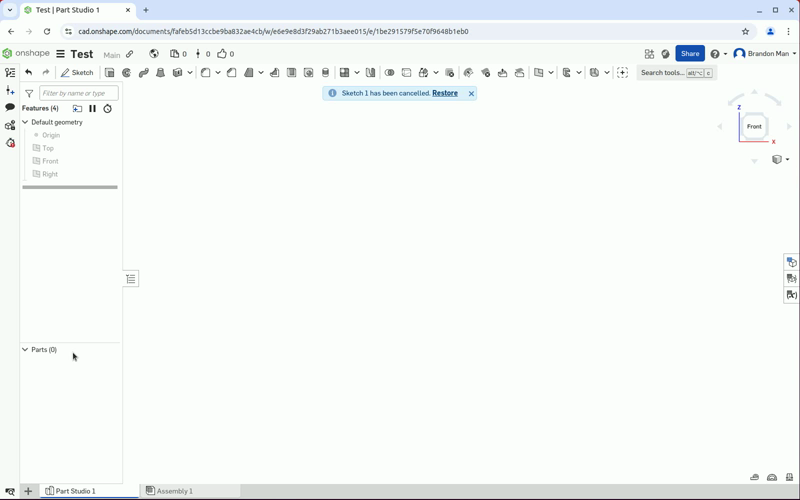
key_up(shift)
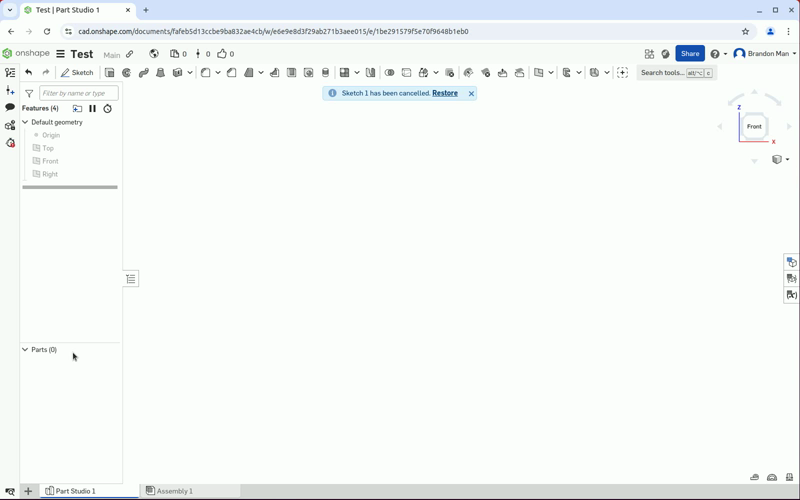
mouse_move(73, 352)
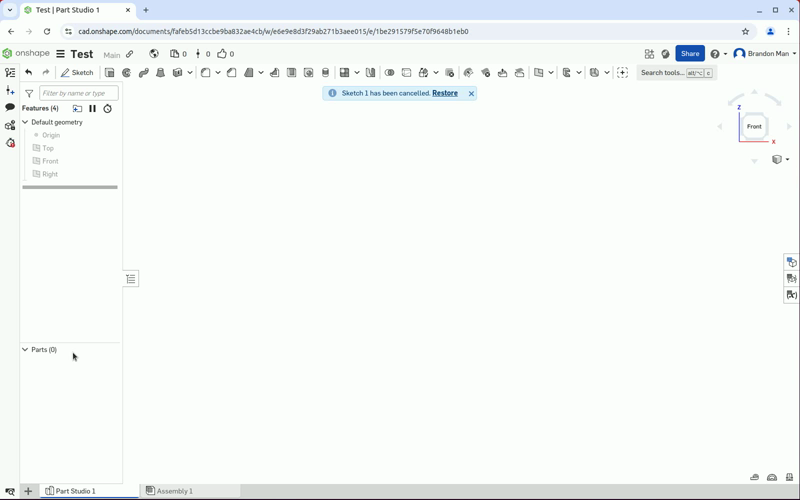
key(shift+y)
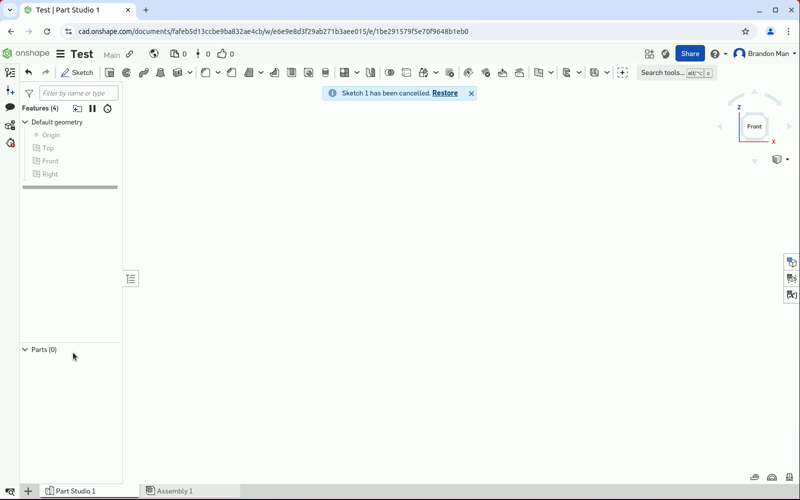
key(shift+s)
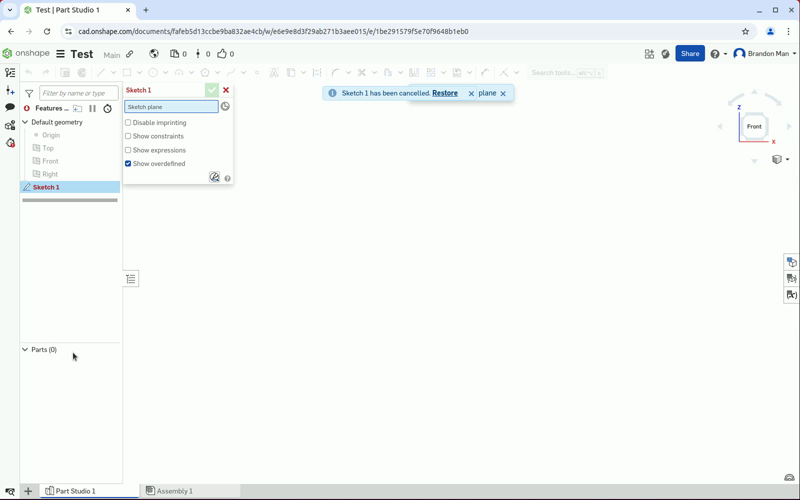
mouse_move(73, 163)
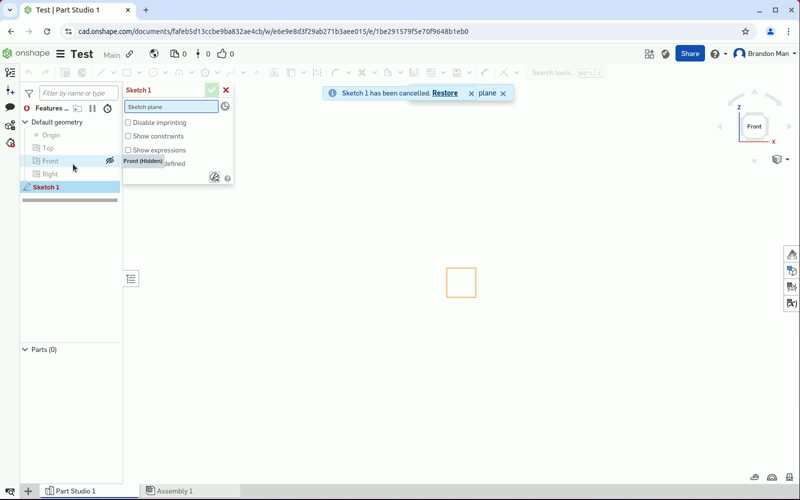
click(73, 163)
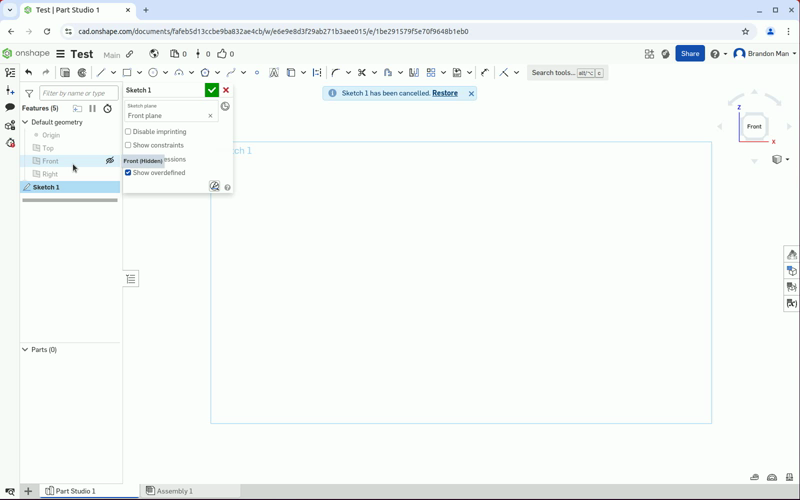
mouse_move(73, 352)
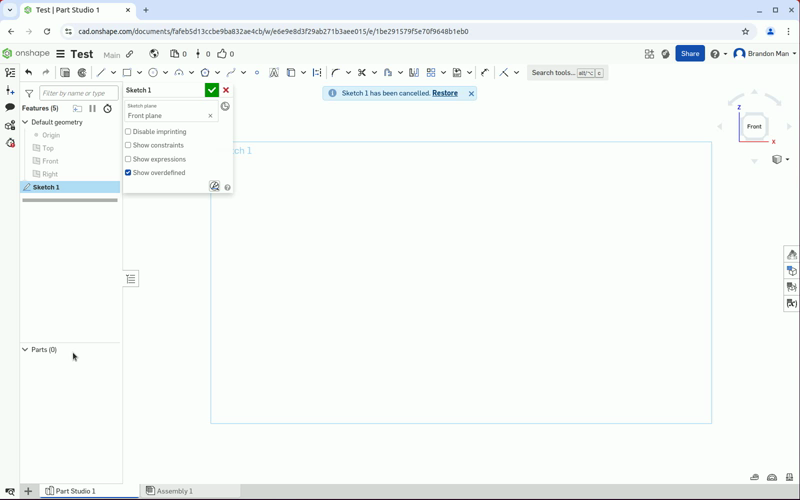
key(y)
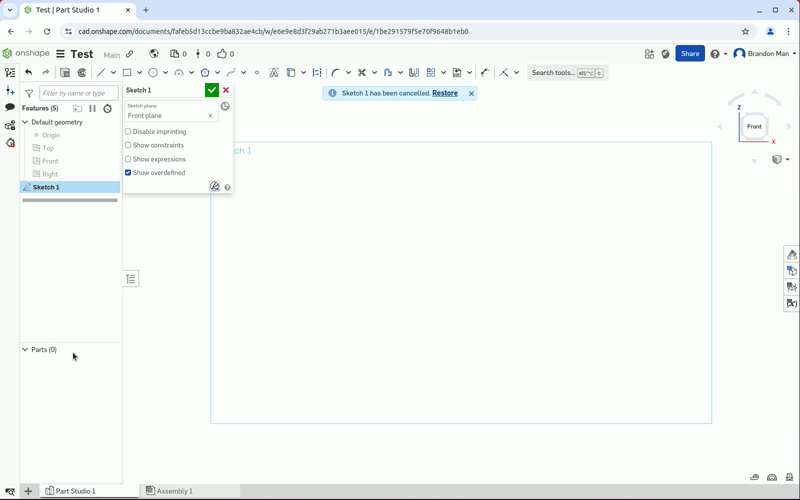
key(l)
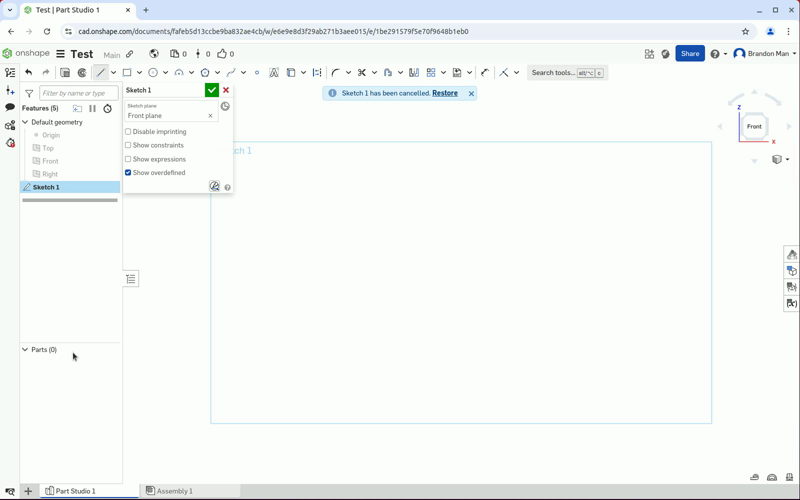
key_down(shift)
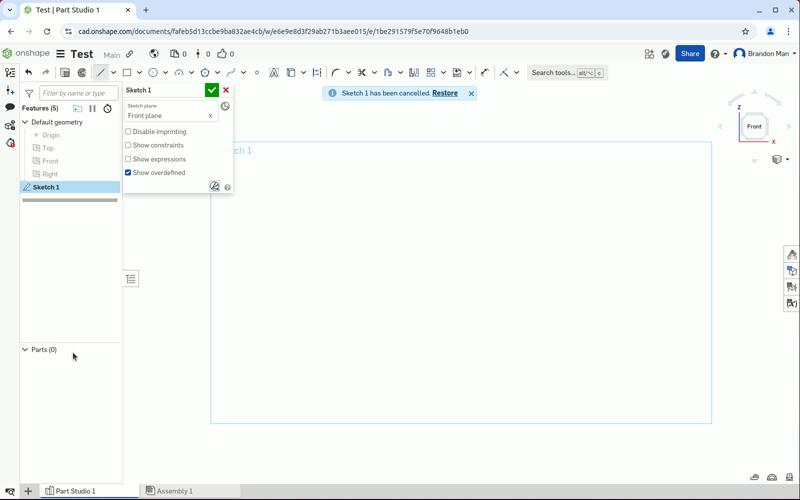
mouse_move(348, 361)
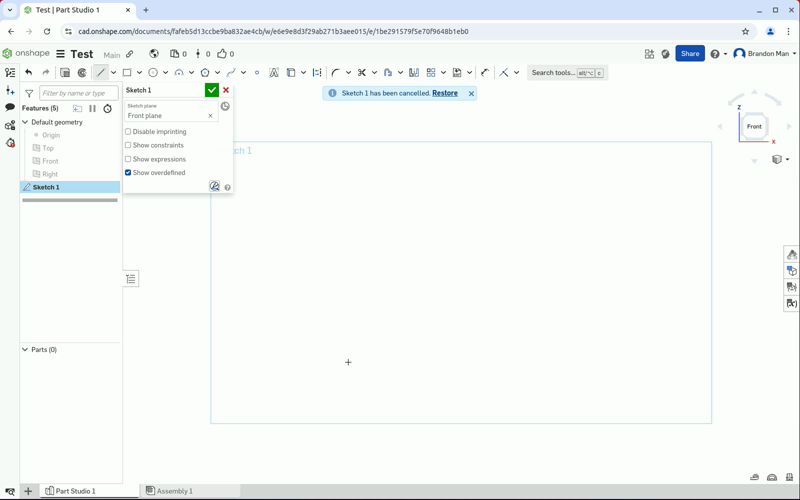
click(348, 361)
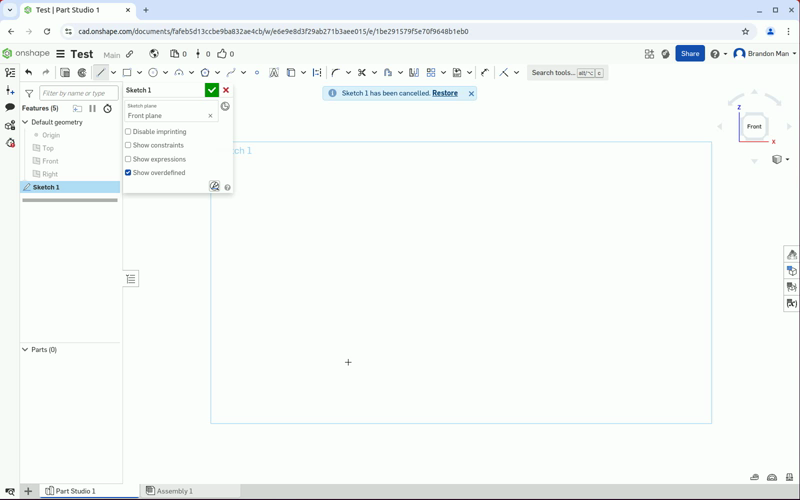
key_up(shift)
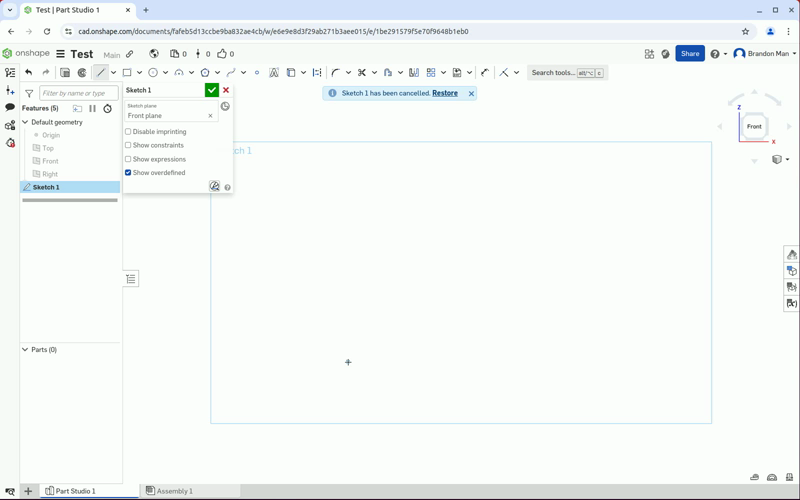
key_down(shift)
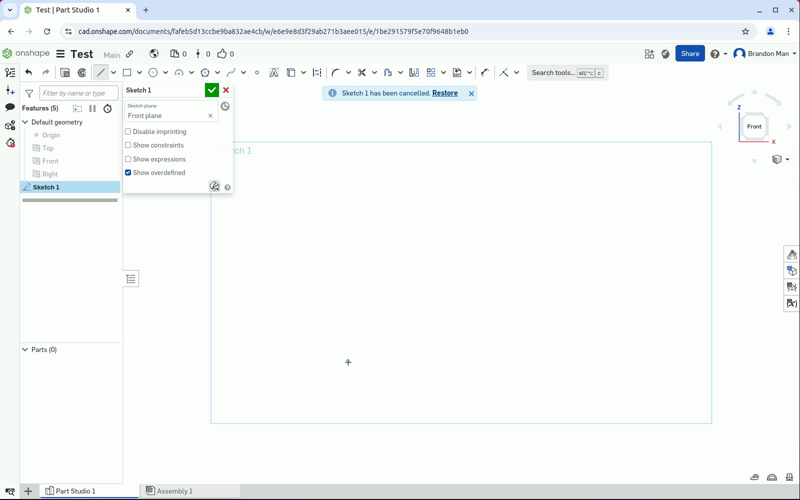
mouse_move(572, 361)
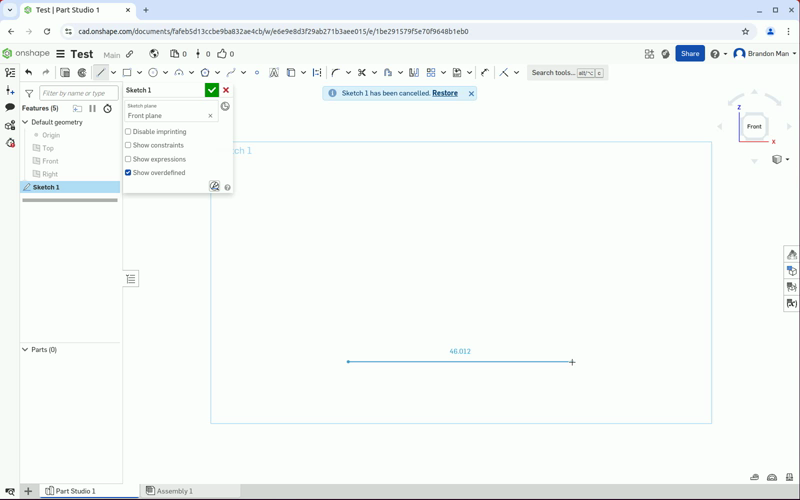
click(572, 361)
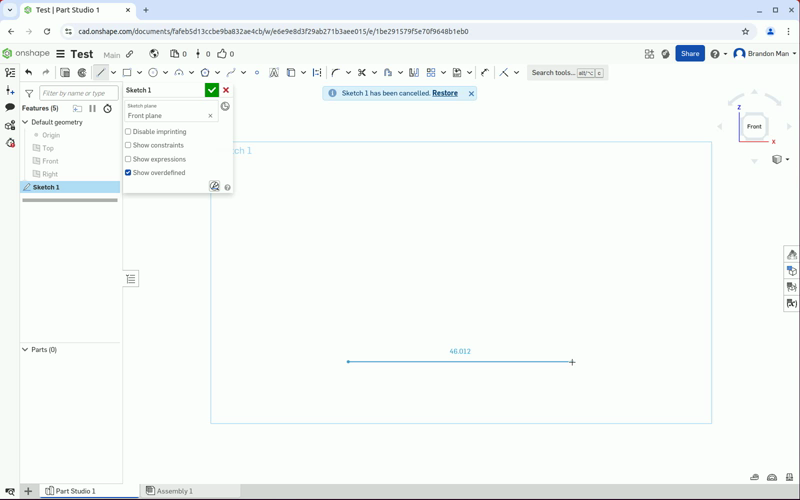
key_up(shift)
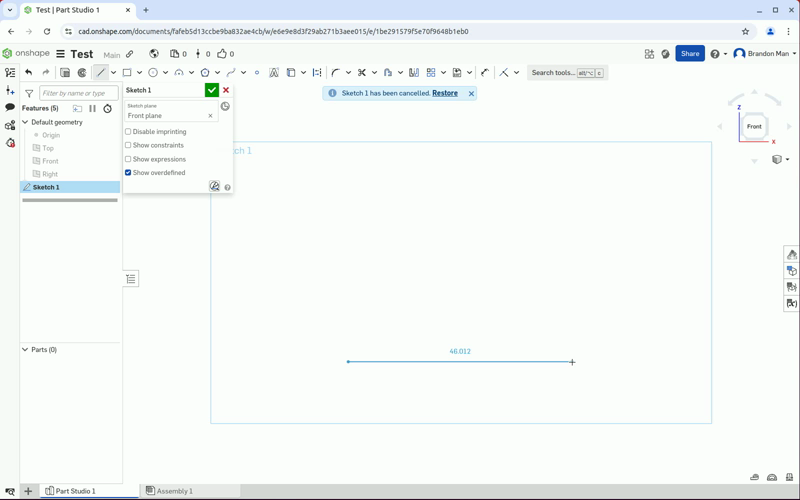
key_down(shift)
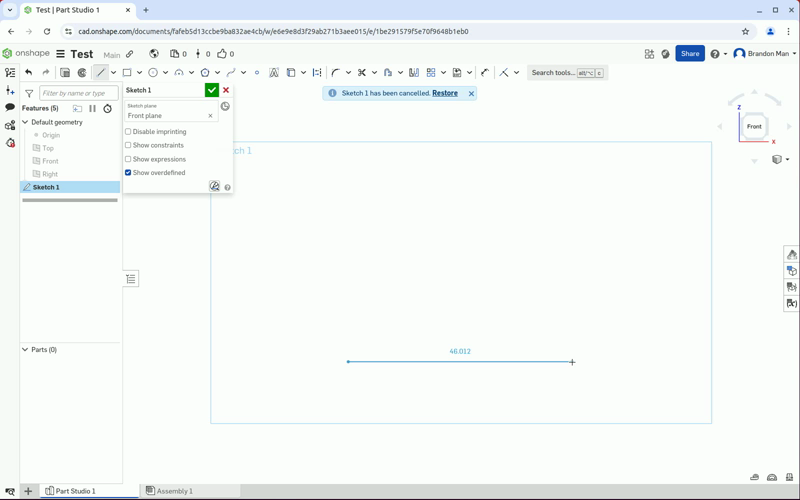
mouse_move(572, 205)
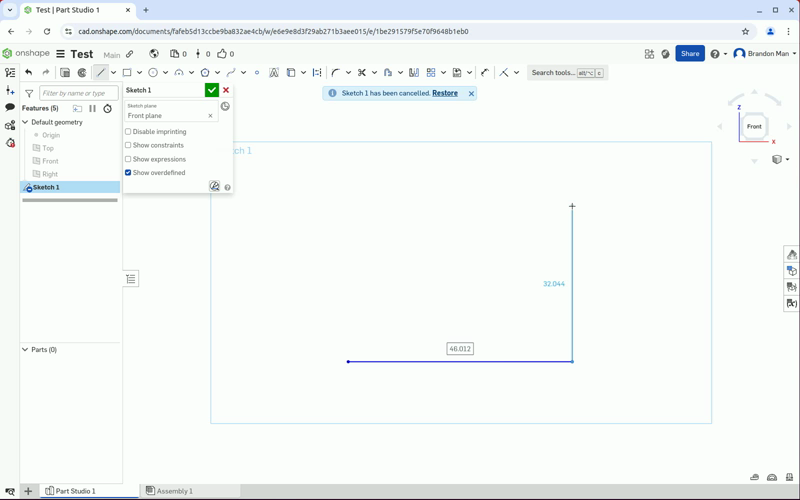
click(572, 205)
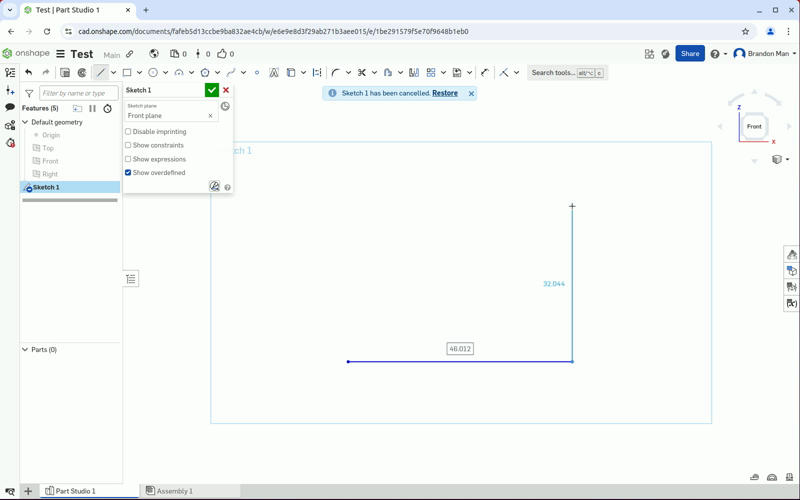
key_up(shift)
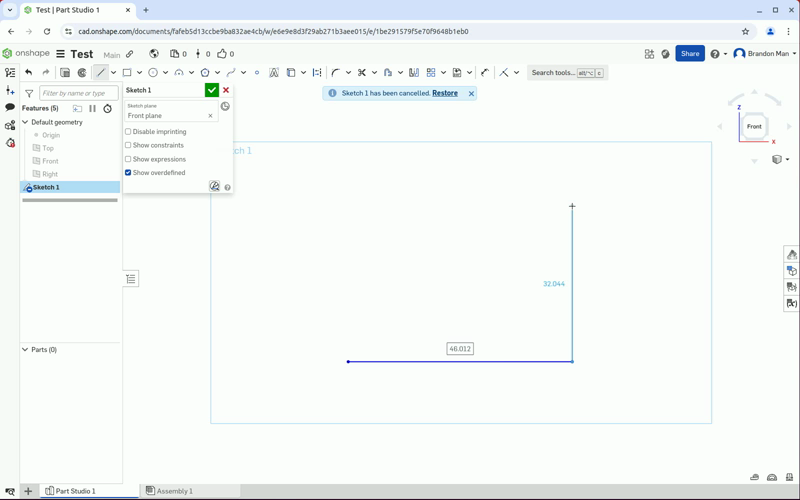
key_down(shift)
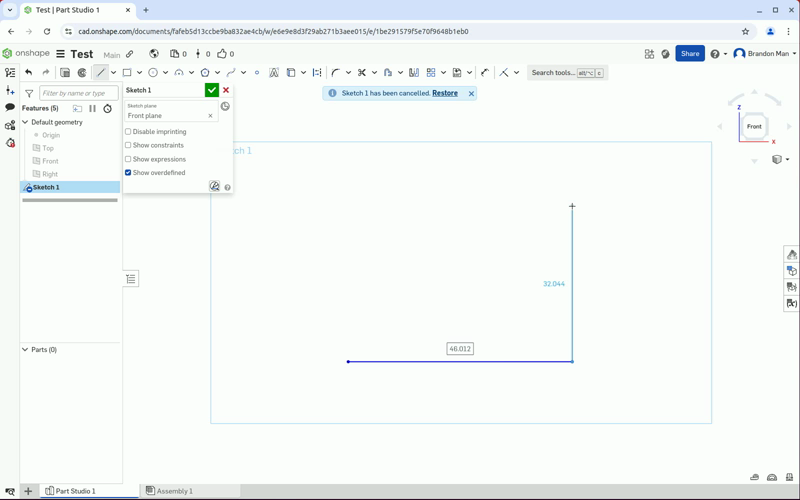
mouse_move(348, 205)
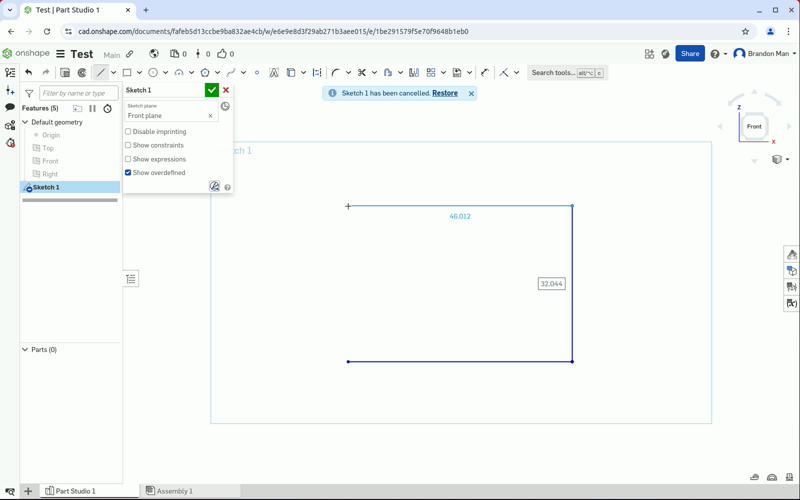
click(348, 205)
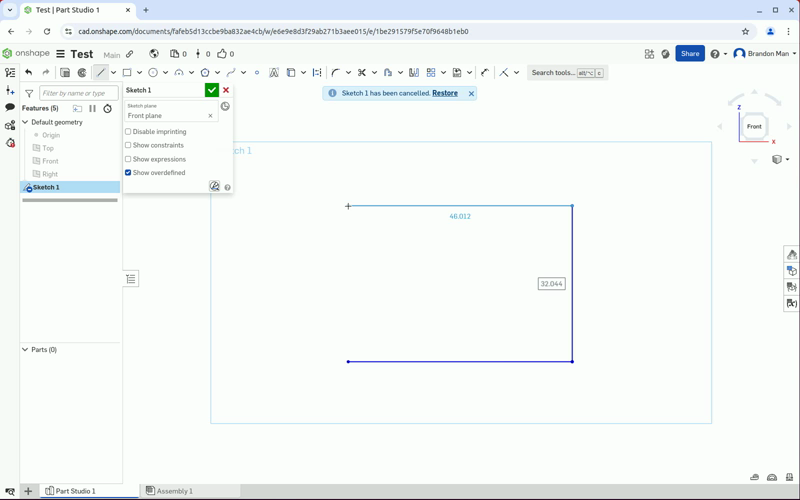
key_up(shift)
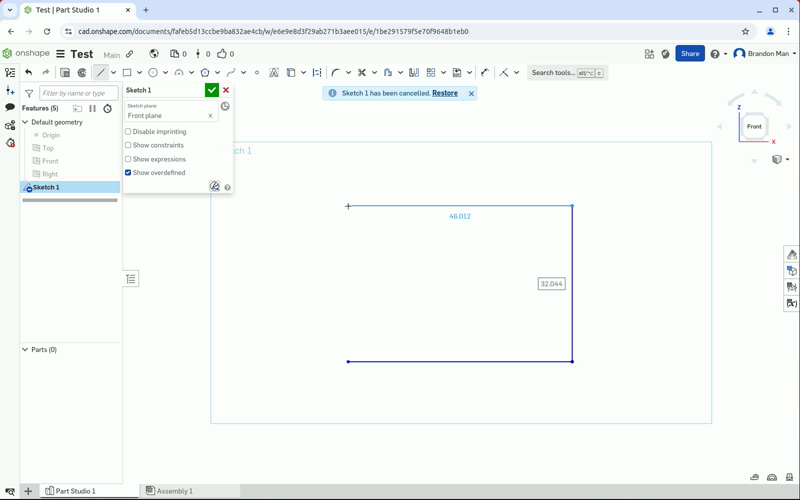
key_down(shift)
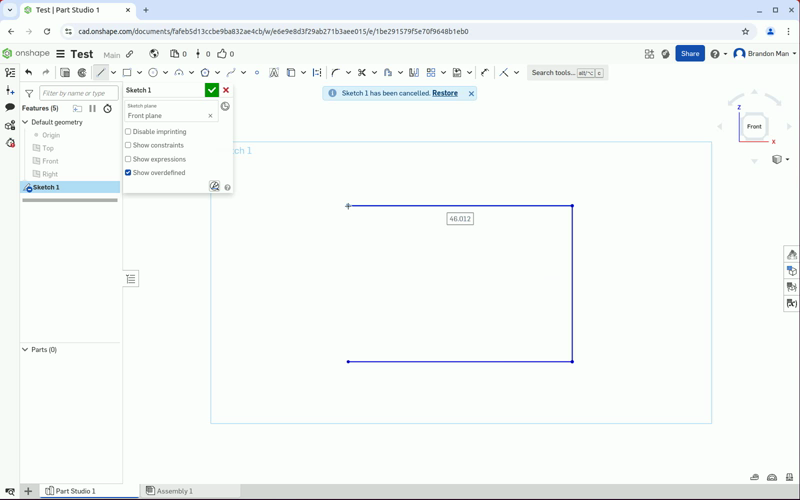
mouse_move(348, 361)
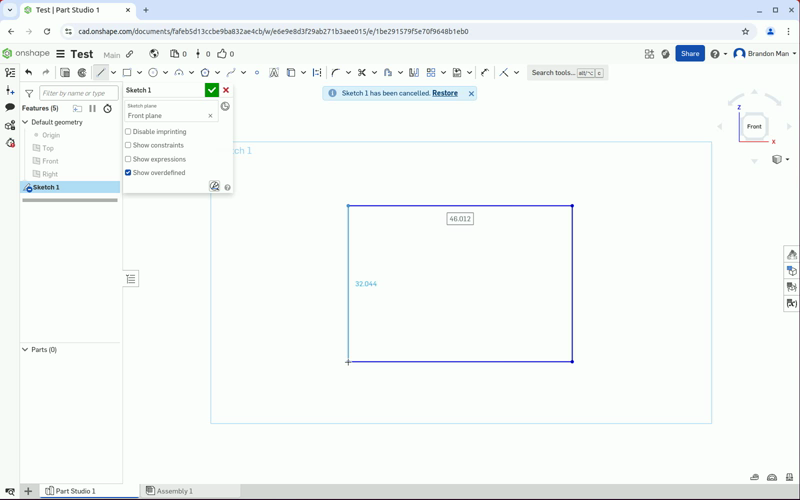
key_up(shift)
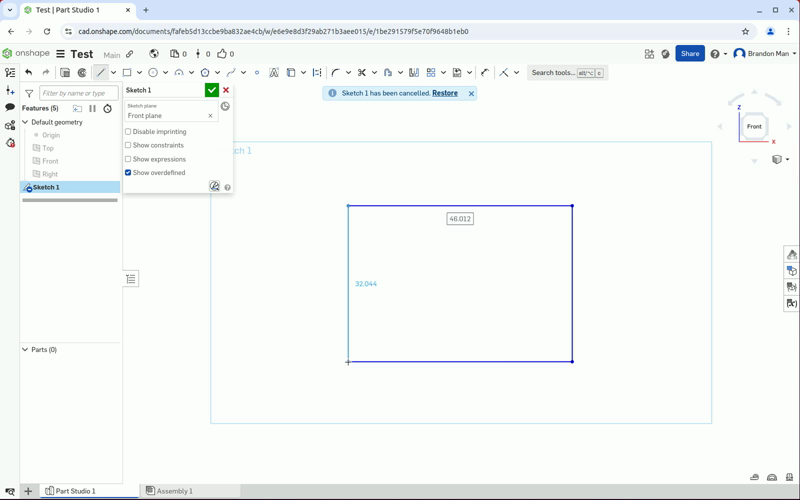
click(348, 361)
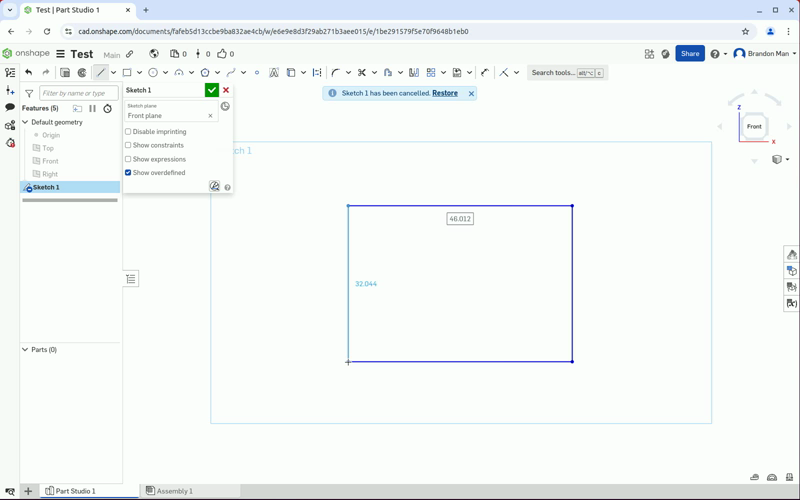
key(esc)
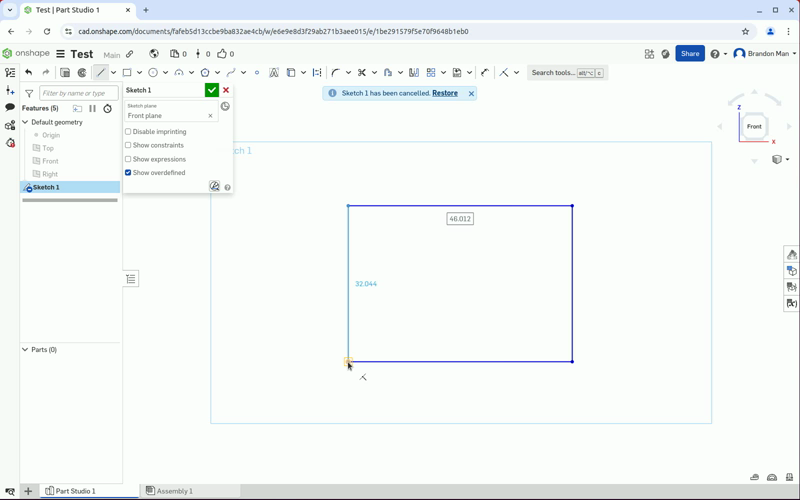
key(l)
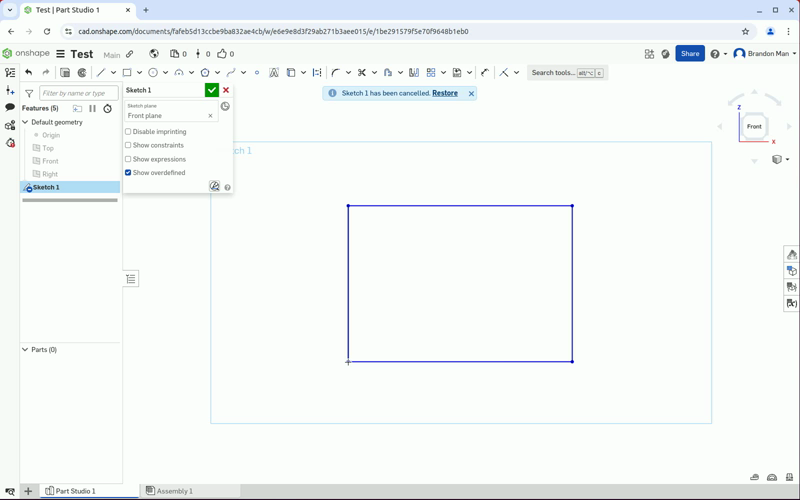
key_down(shift)
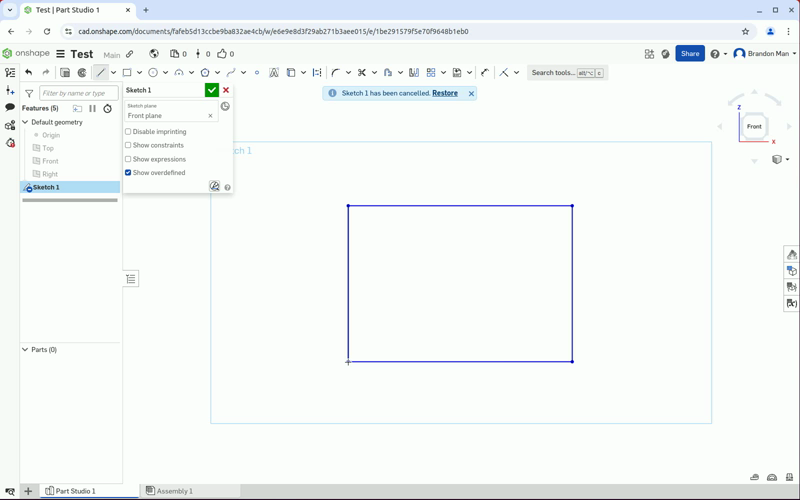
mouse_move(353, 356)
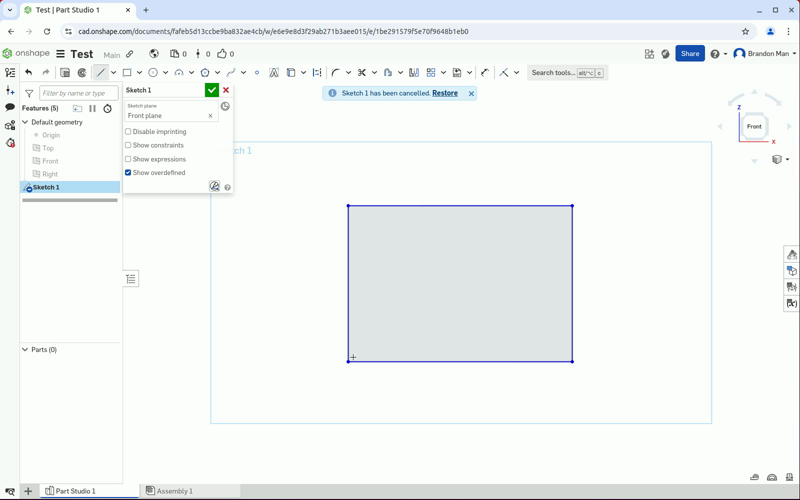
click(353, 356)
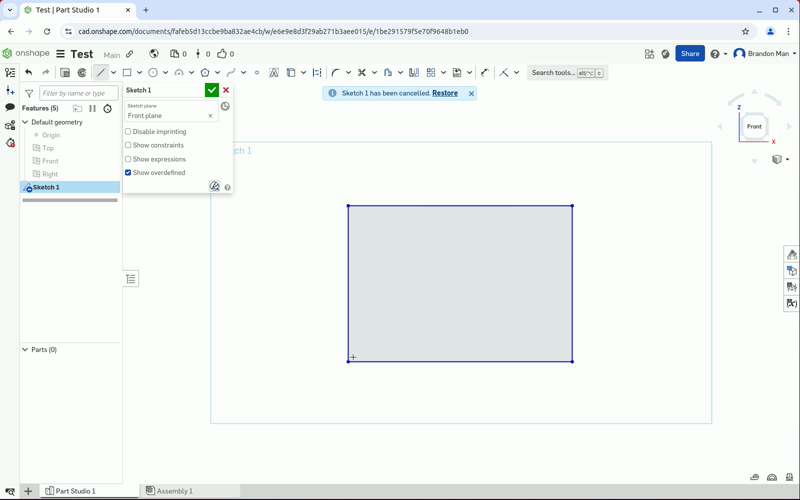
key_up(shift)
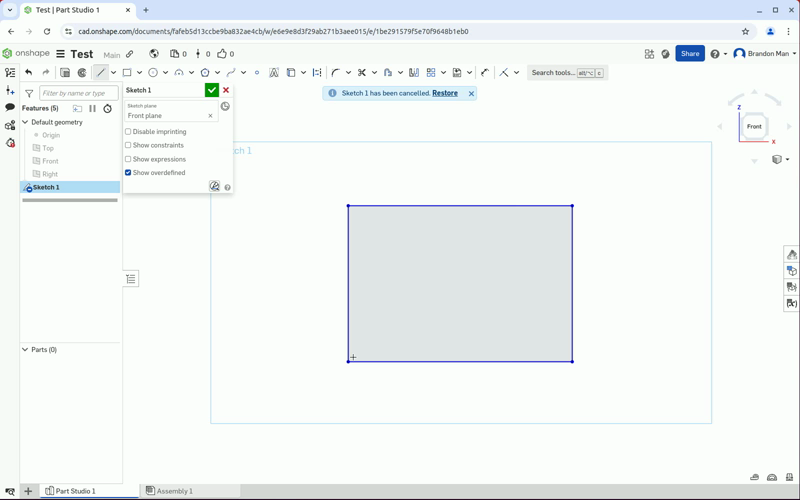
key_down(shift)
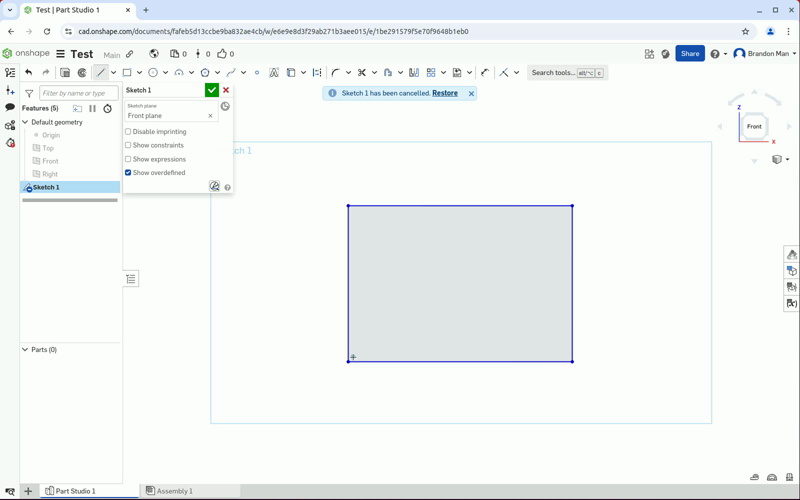
mouse_move(567, 356)
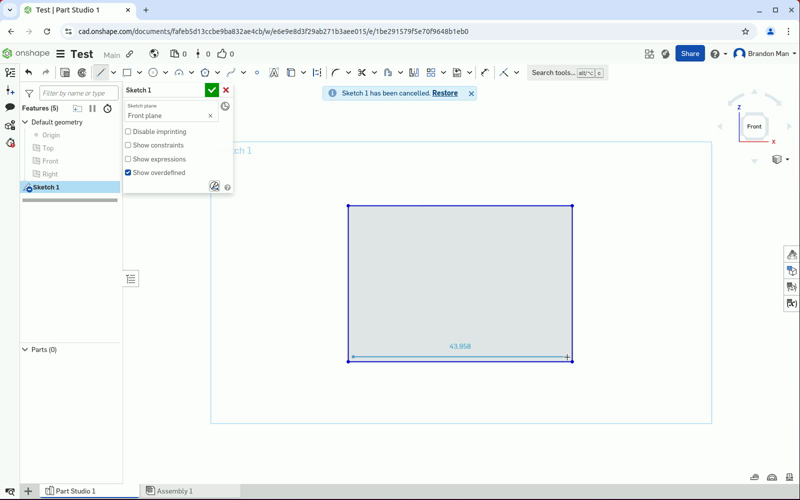
click(567, 356)
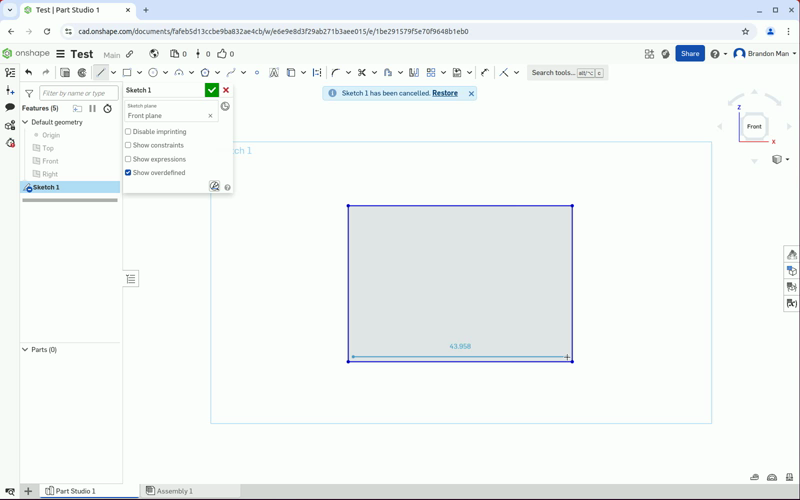
key_up(shift)
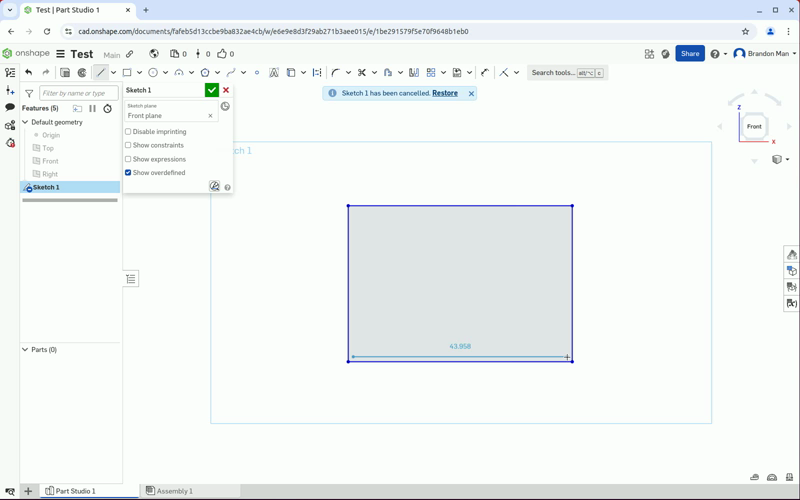
key_down(shift)
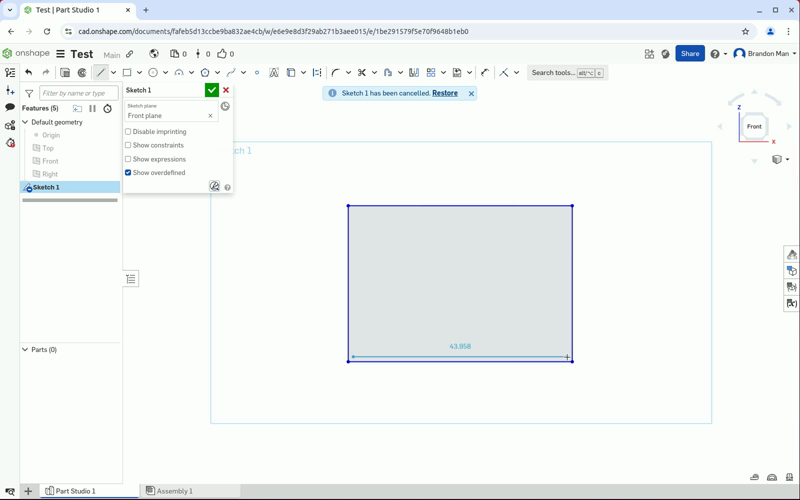
mouse_move(567, 210)
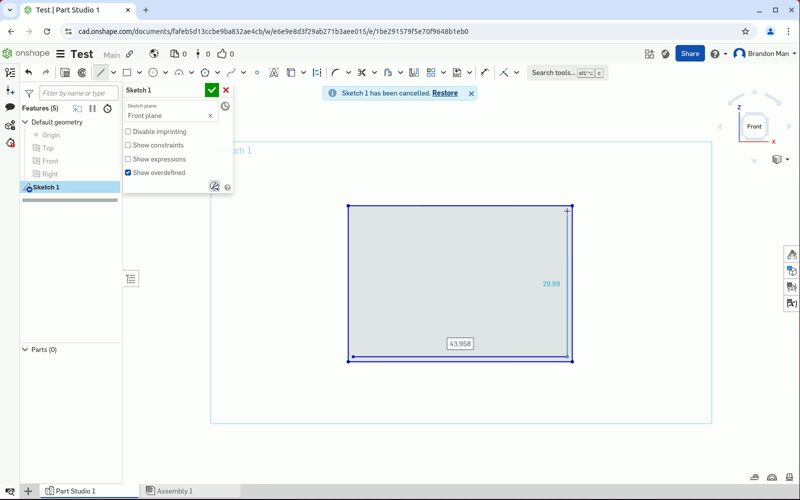
click(567, 210)
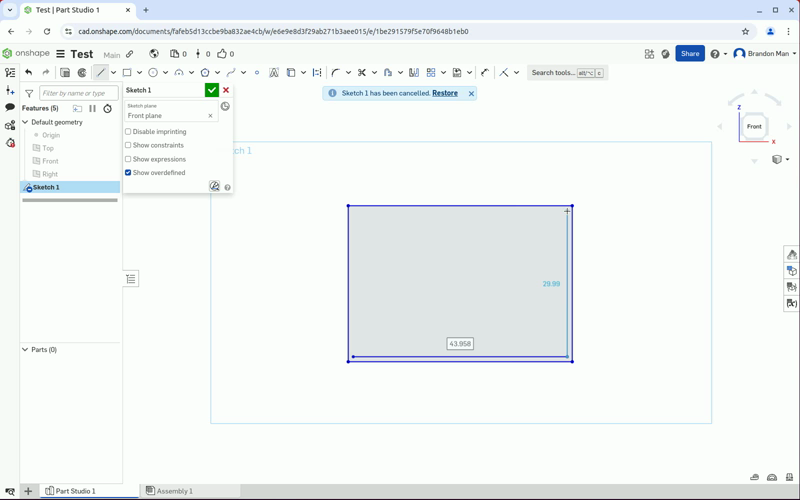
key_up(shift)
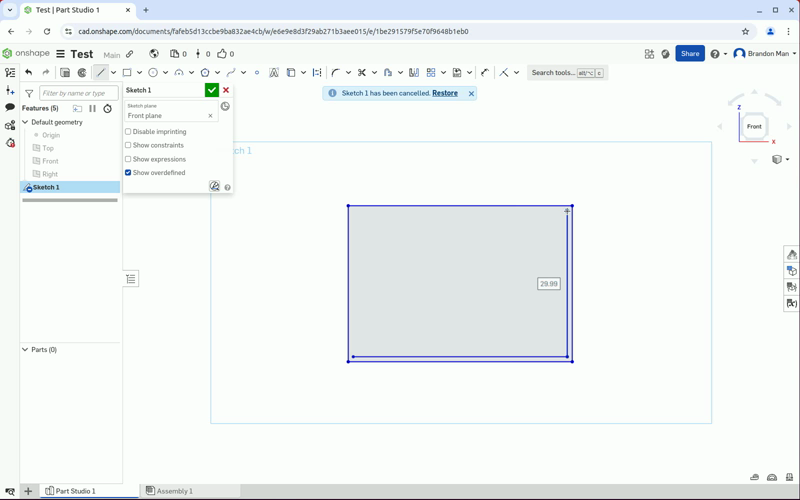
key_down(shift)
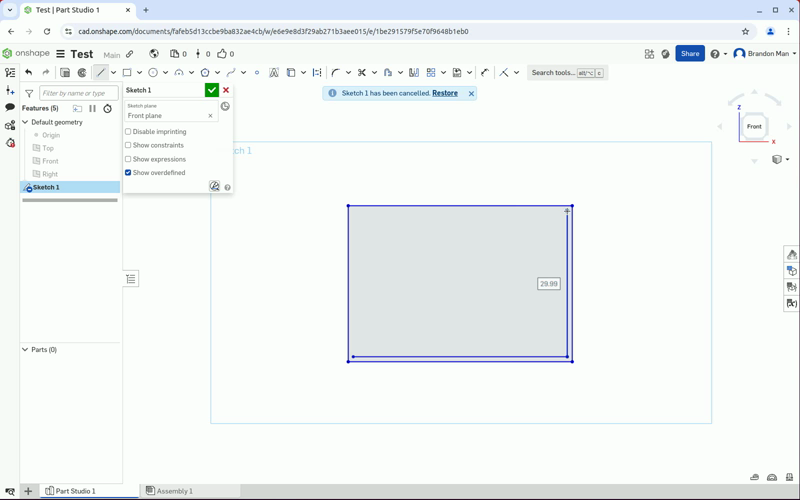
mouse_move(353, 210)
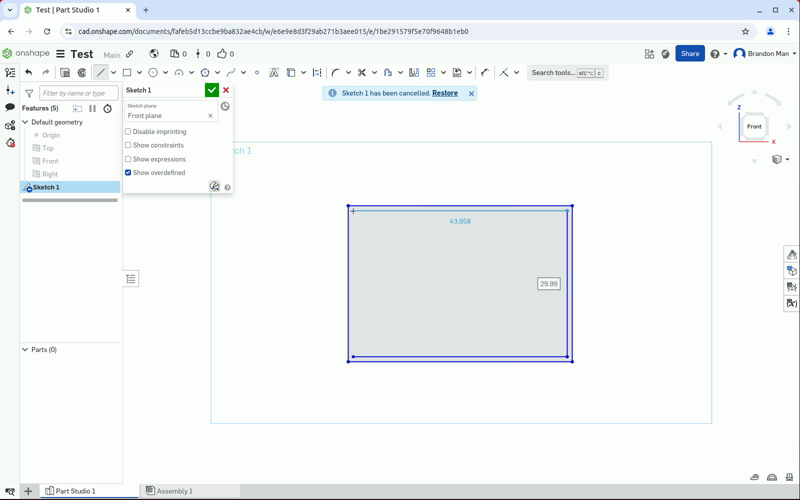
click(353, 210)
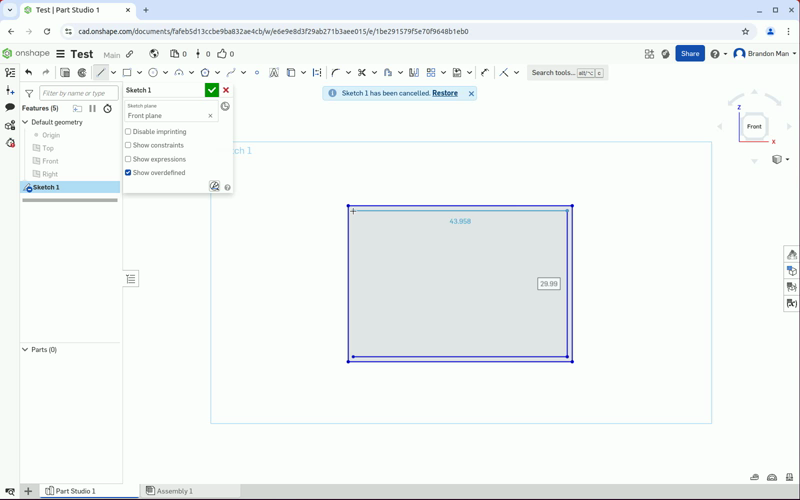
key_up(shift)
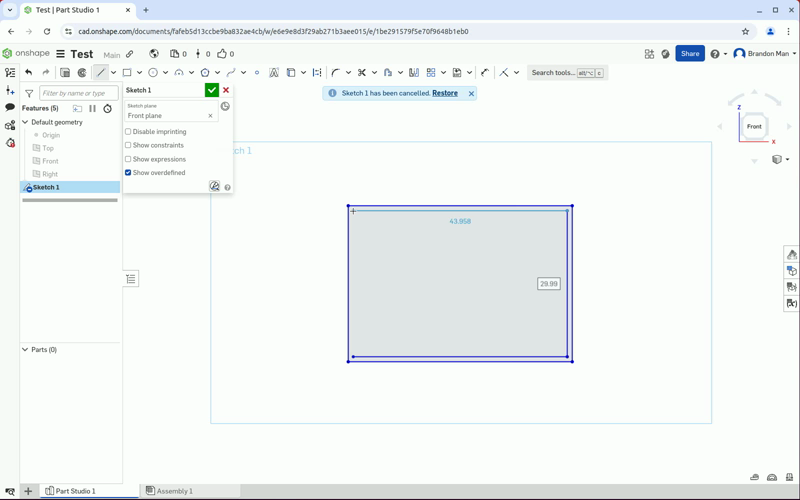
key_down(shift)
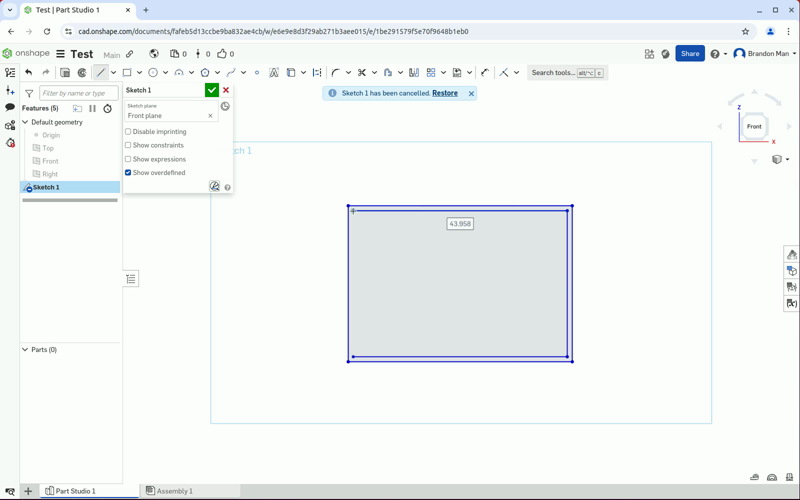
mouse_move(353, 356)
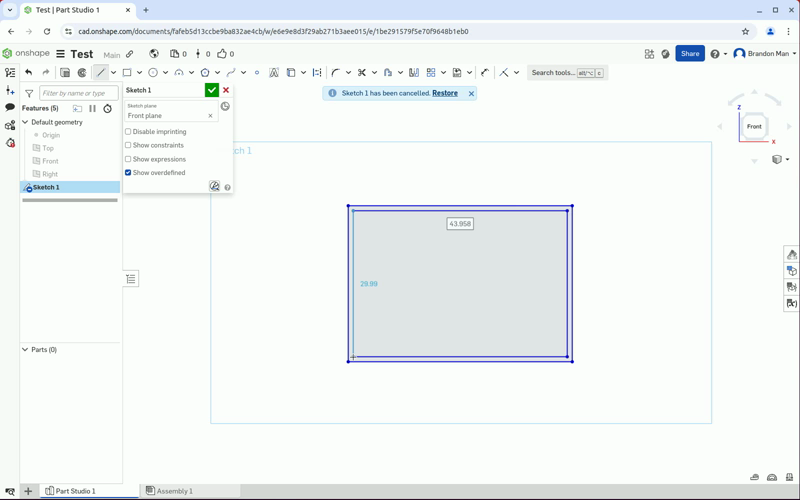
key_up(shift)
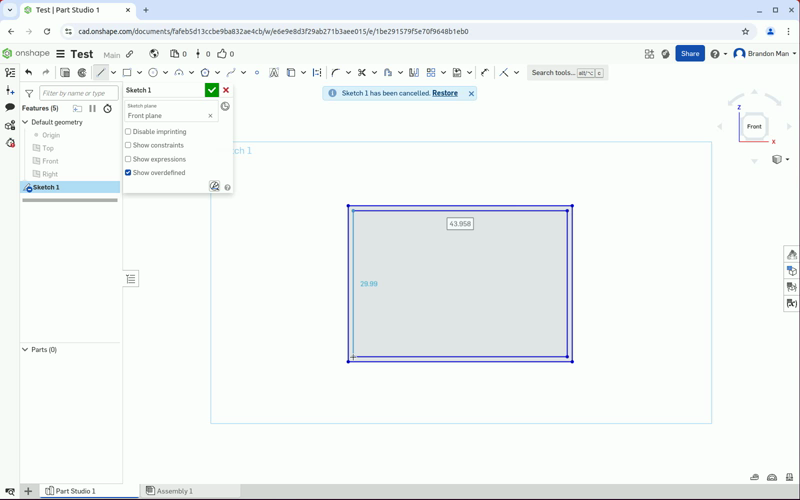
click(353, 356)
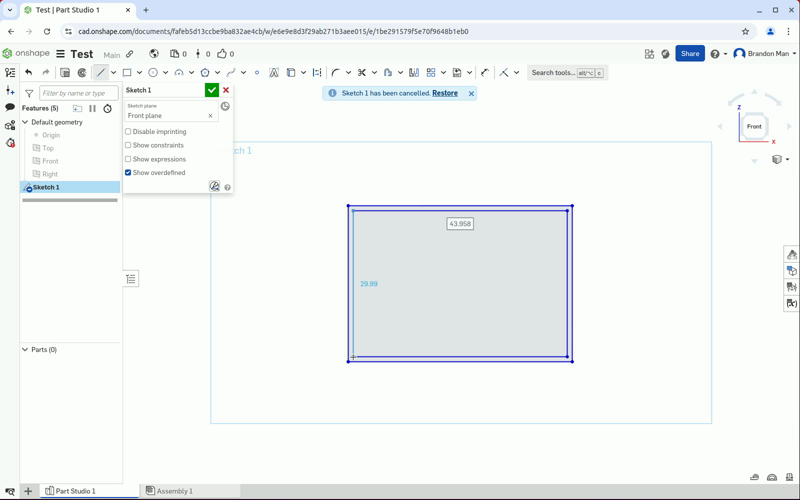
key(esc)
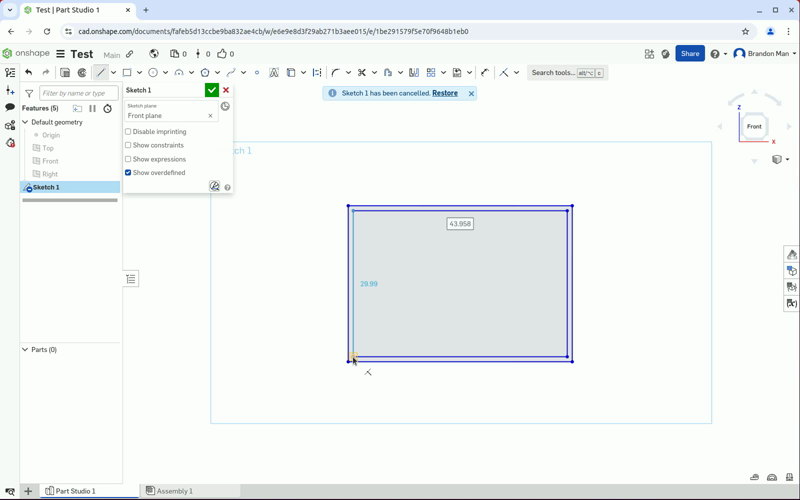
mouse_move(493, 208)
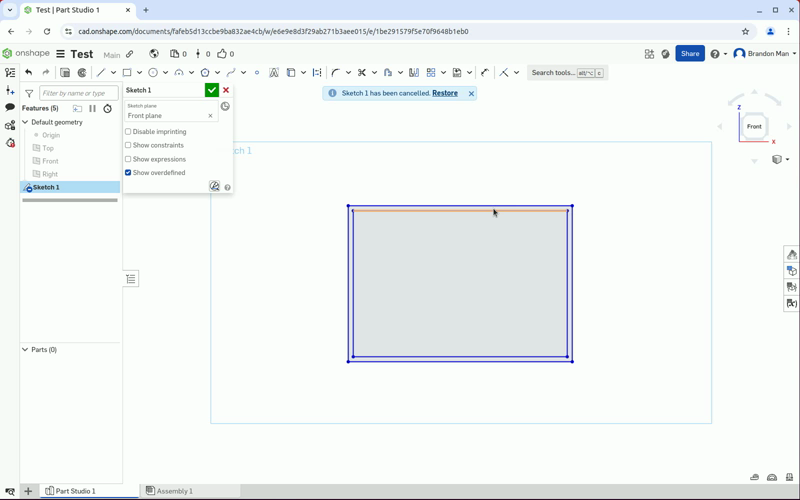
click(493, 208)
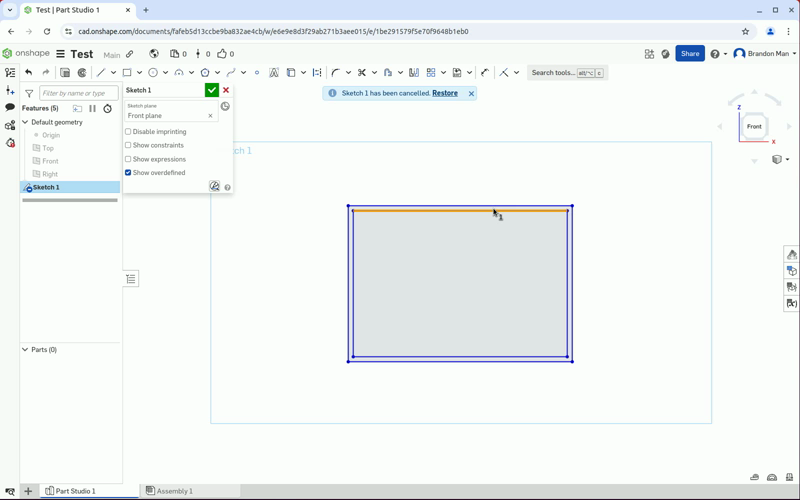
mouse_move(73, 352)
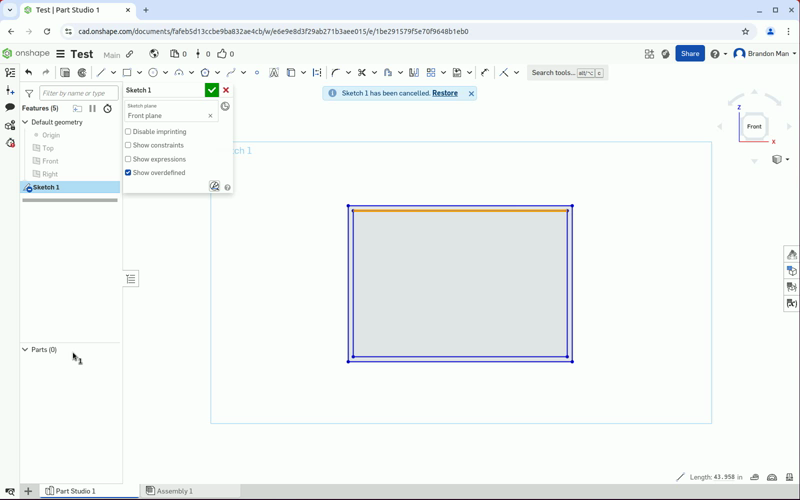
key(shift+y)
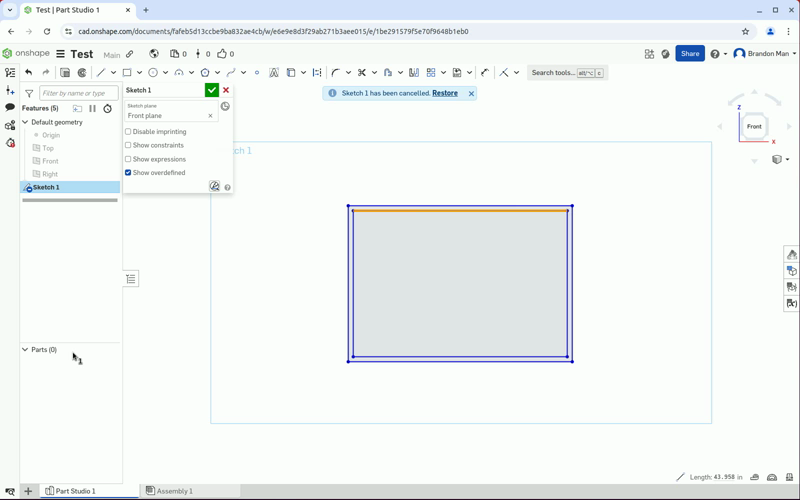
key(shift+e)
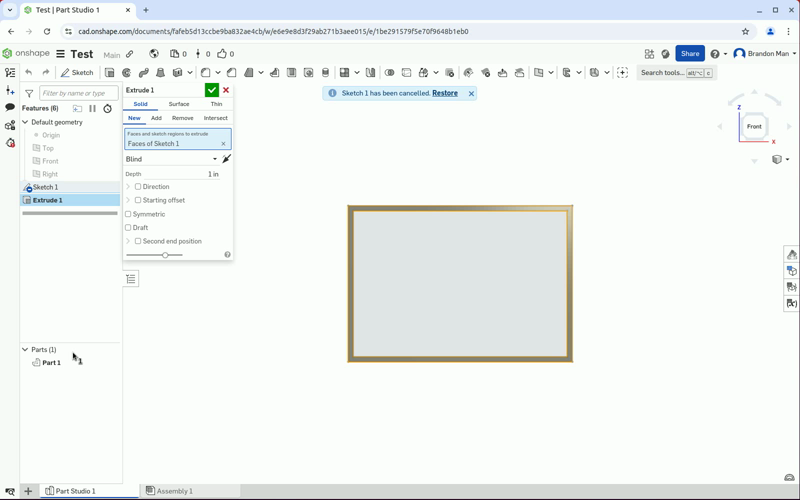
mouse_move(143, 106)
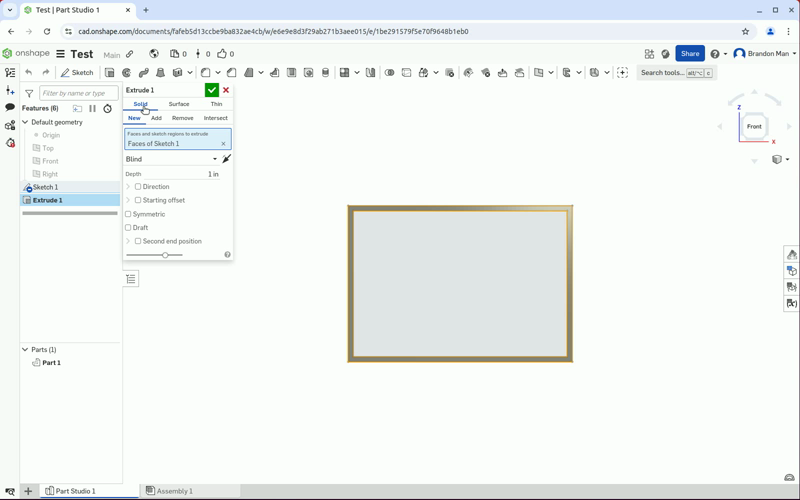
click(143, 106)
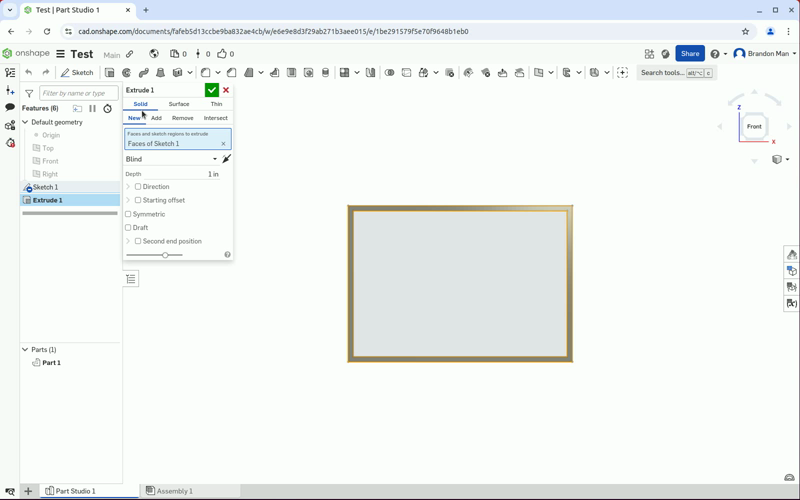
mouse_move(137, 120)
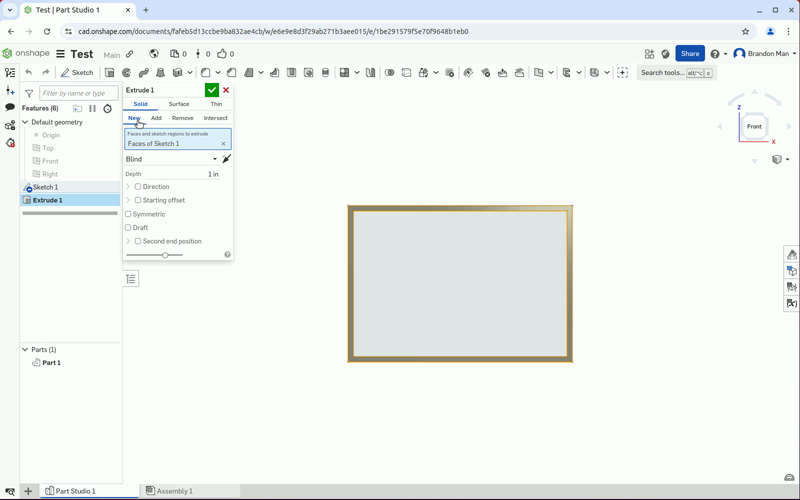
click(137, 120)
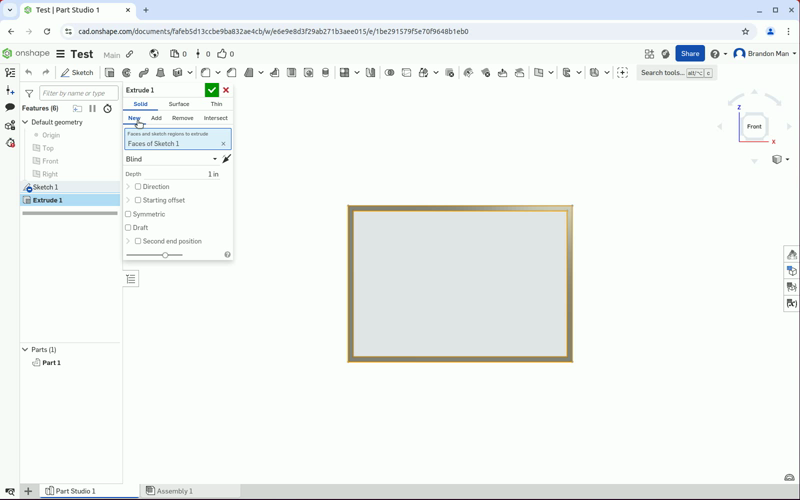
key(tab, 4)
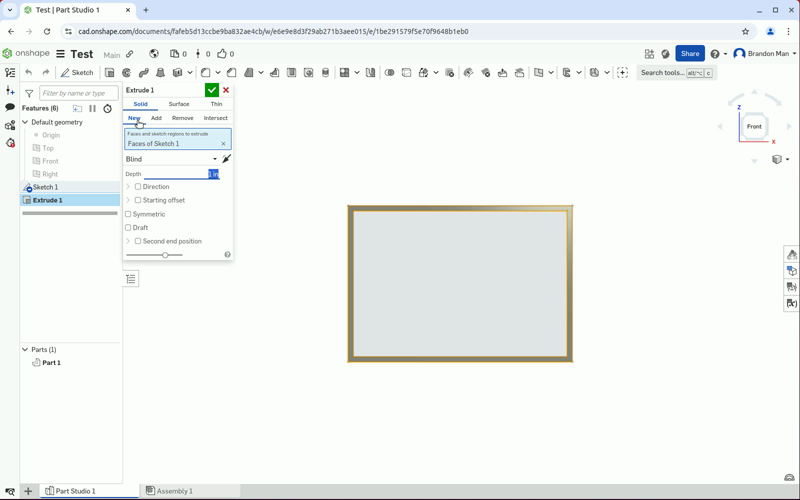
text(4.574)
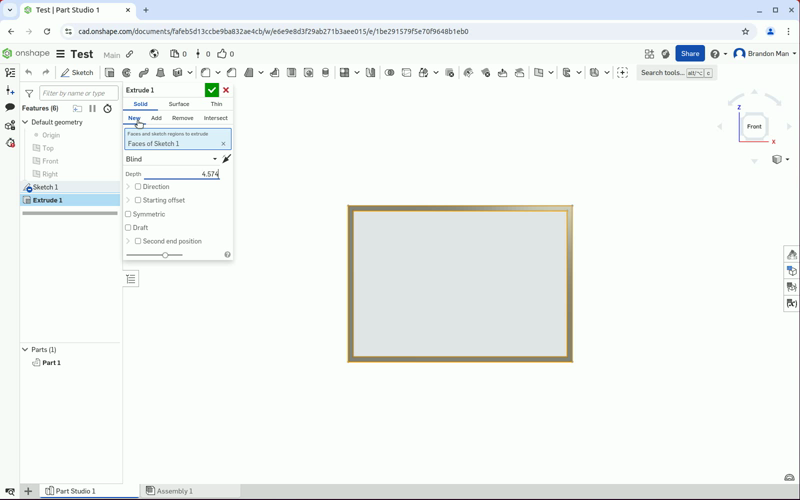
key(enter)
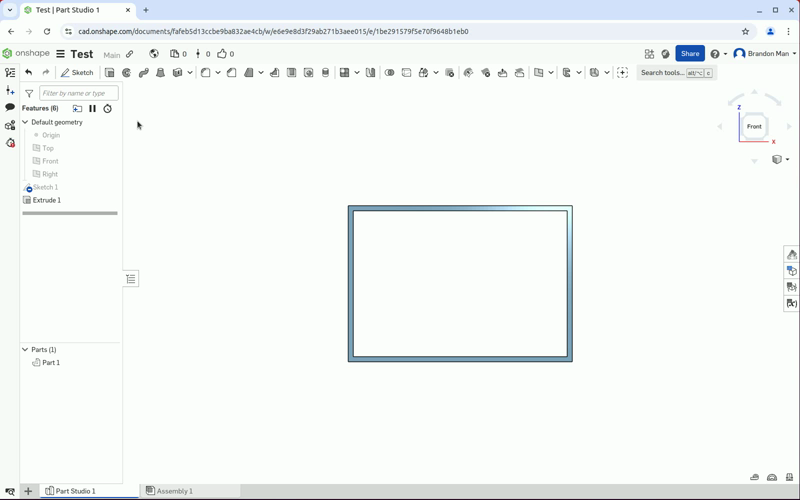
key(shift+h)
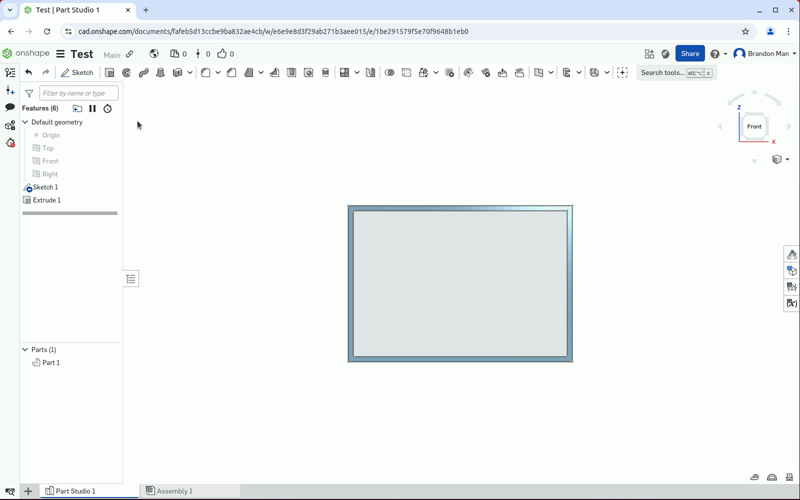
key(shift+h)
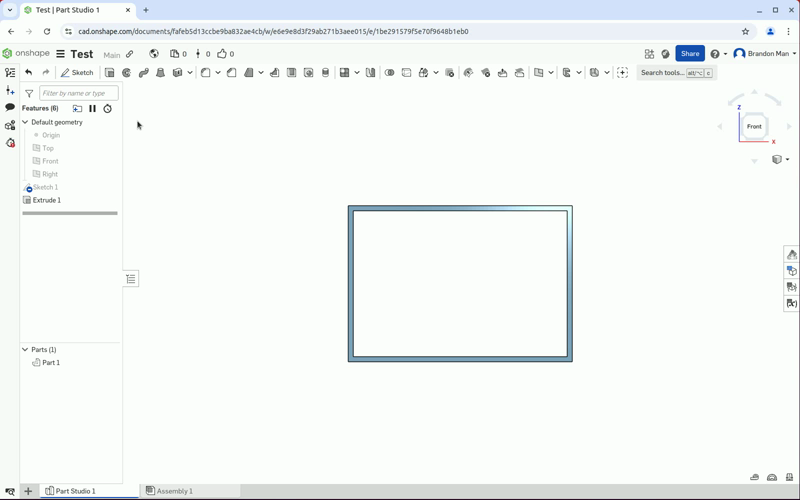
mouse_move(73, 189)
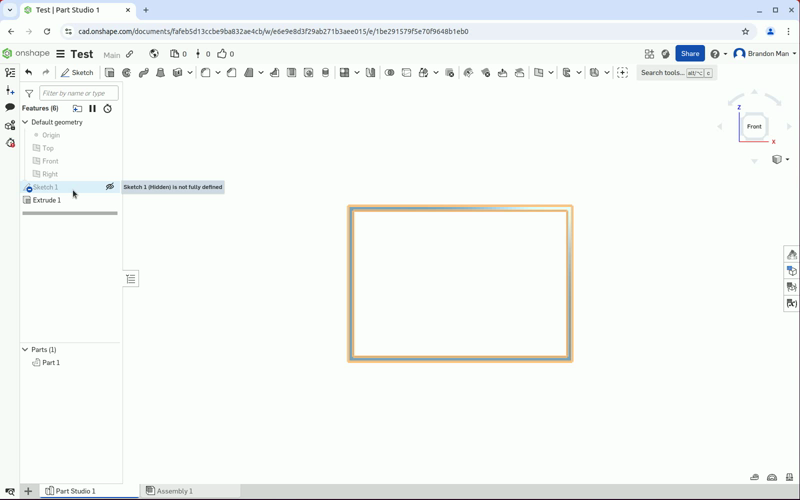
click(73, 189)
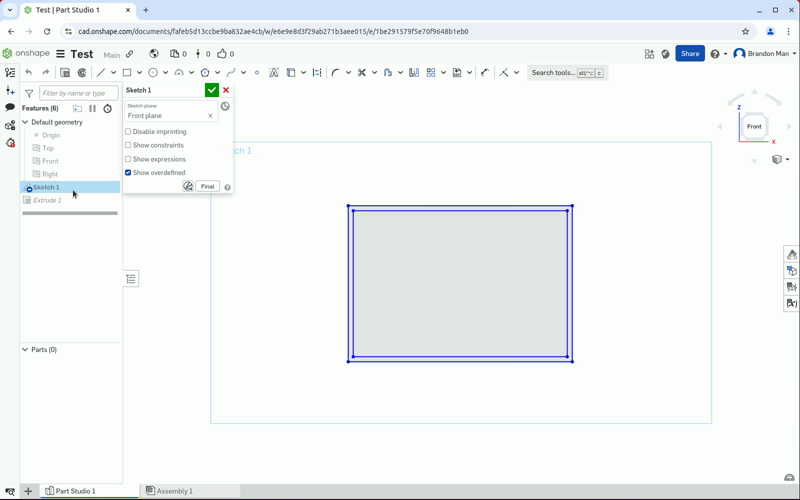
mouse_move(229, 92)
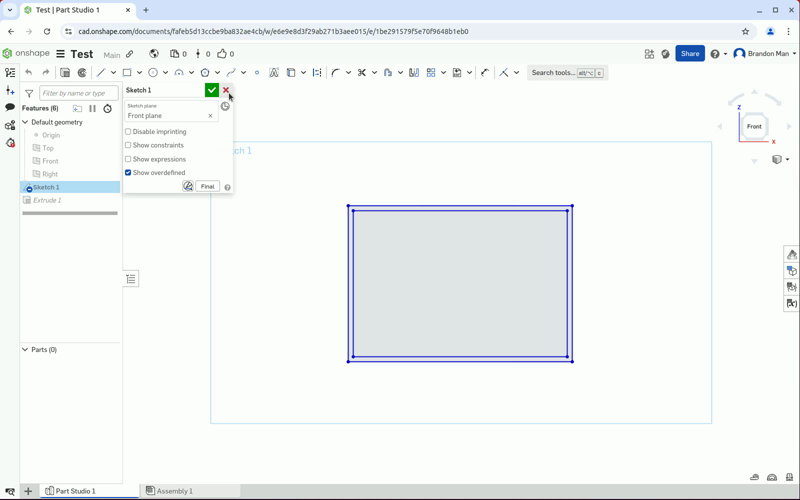
click(229, 92)
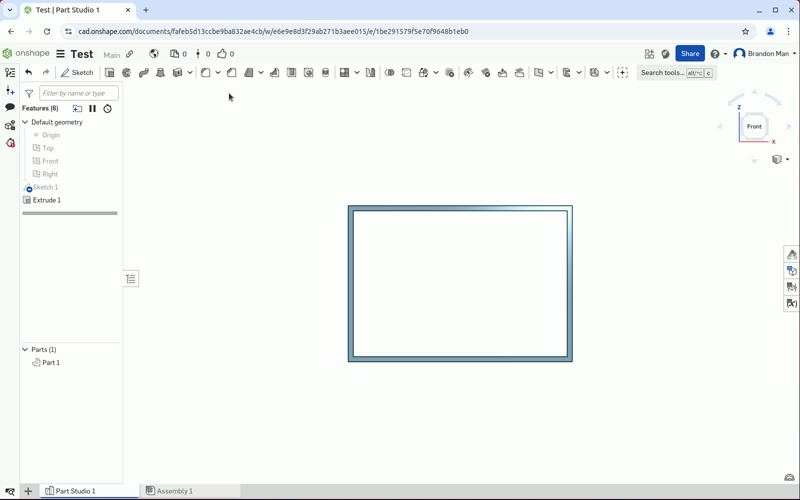
mouse_move(73, 352)
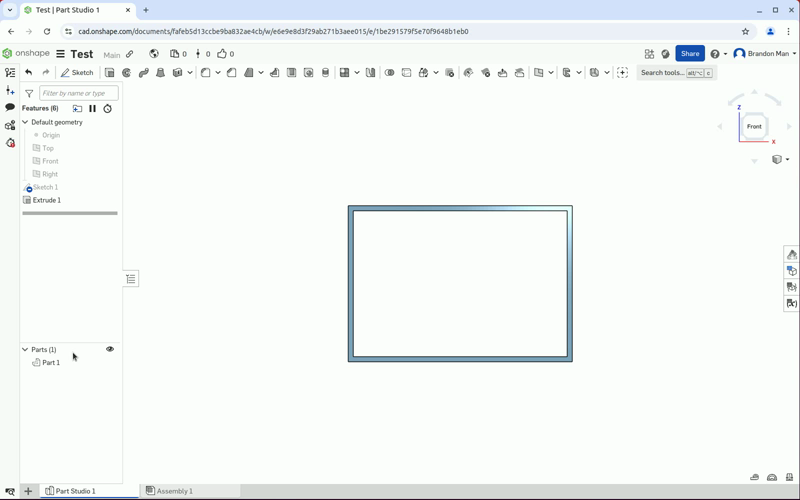
key(y)
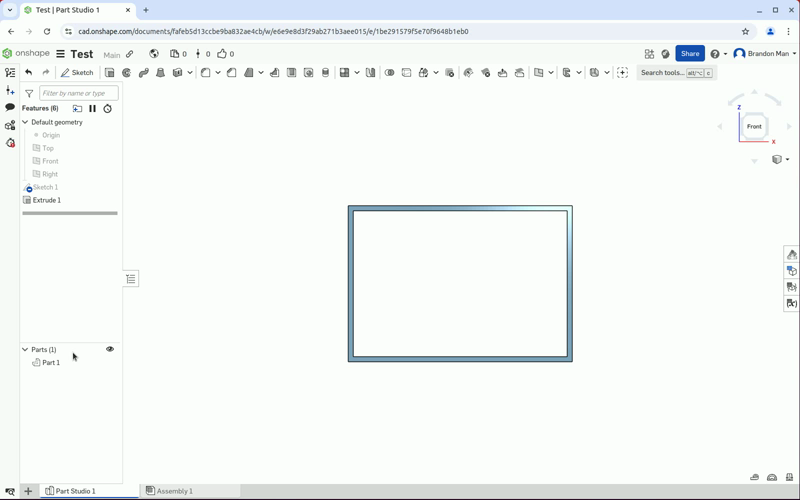
key(shift+p)
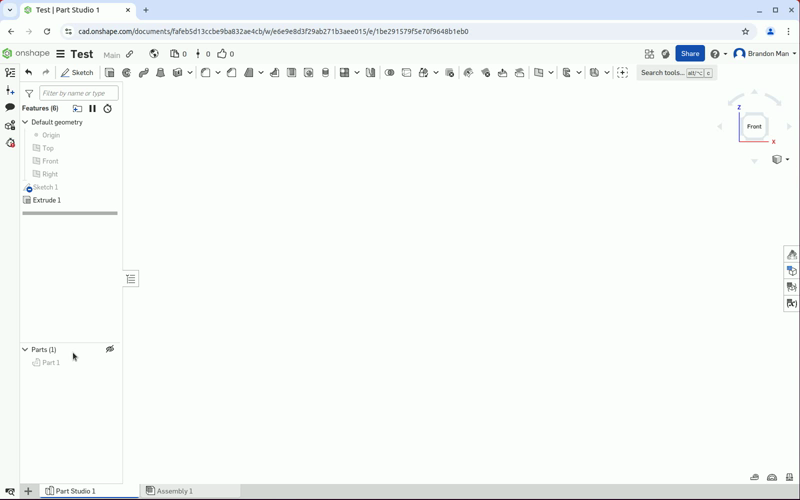
key(space)
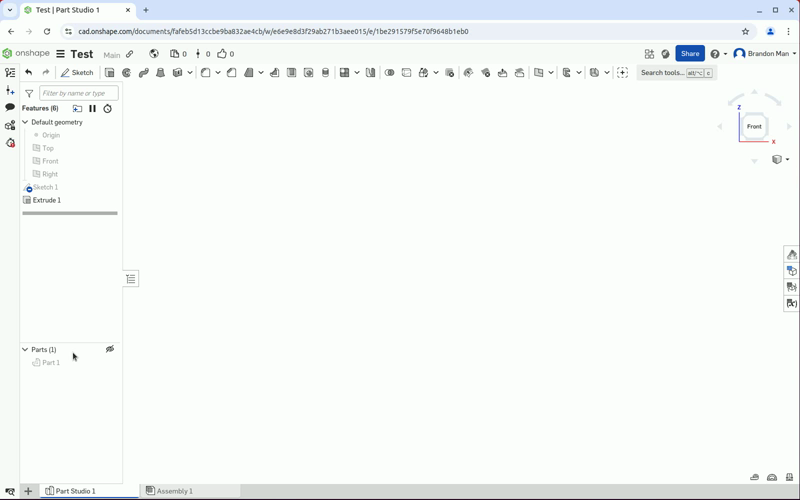
key_down(shift)
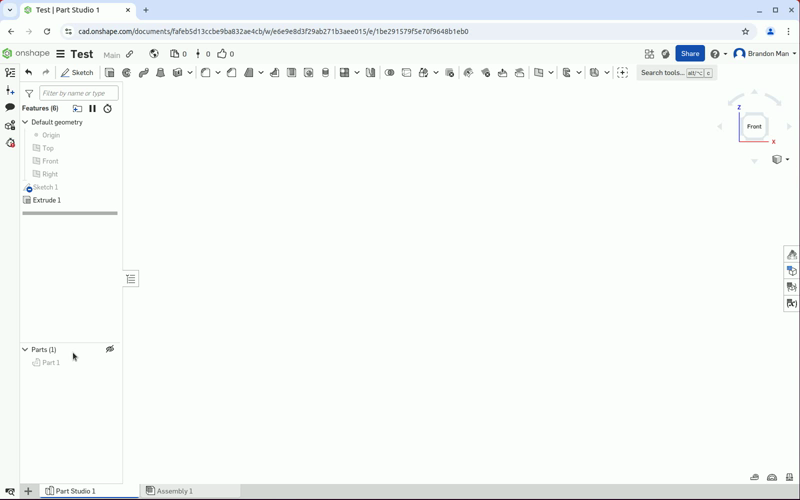
key(left)
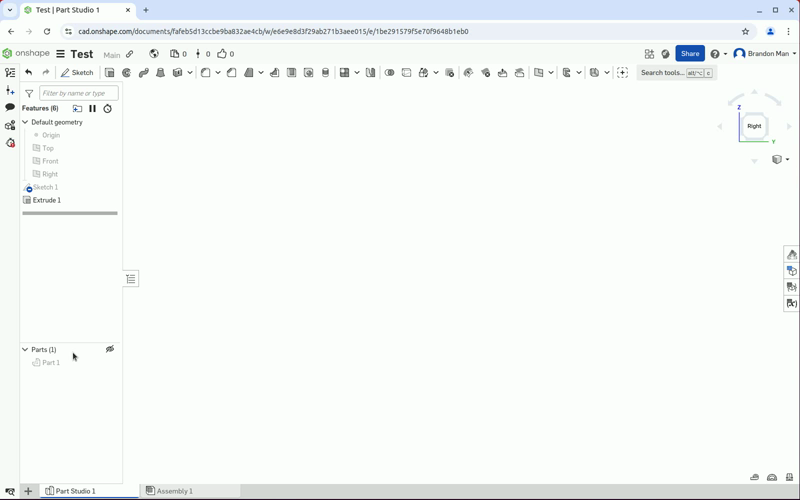
key_up(shift)
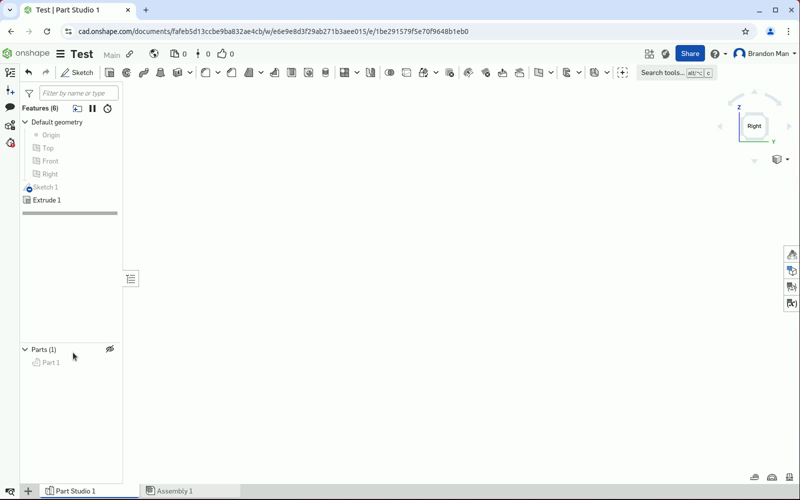
mouse_move(73, 352)
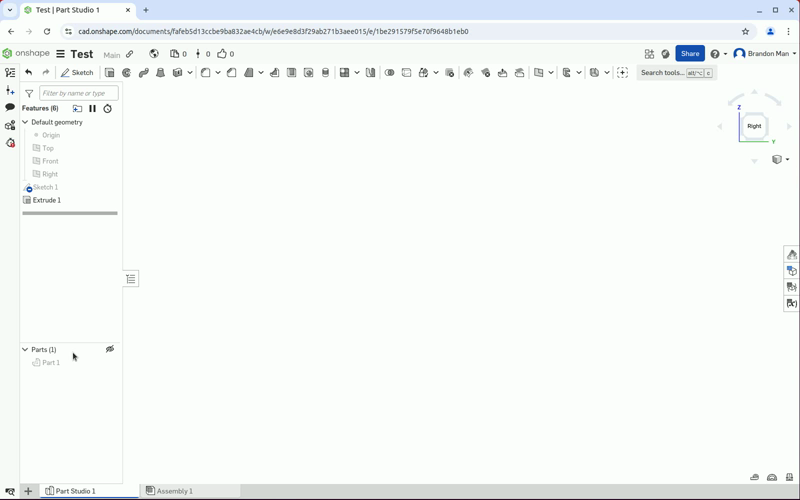
key(shift+y)
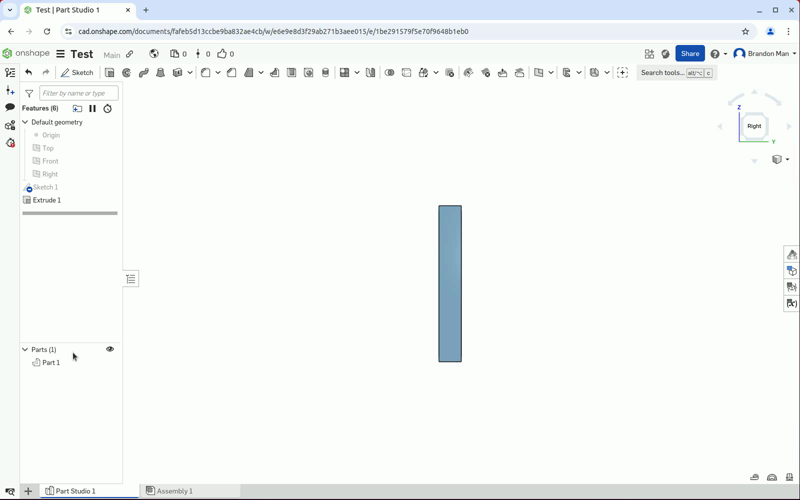
mouse_move(541, 75)
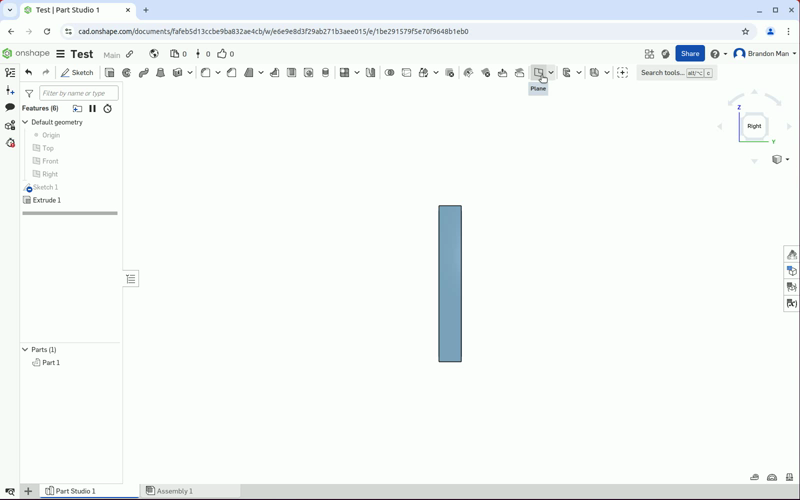
click(541, 75)
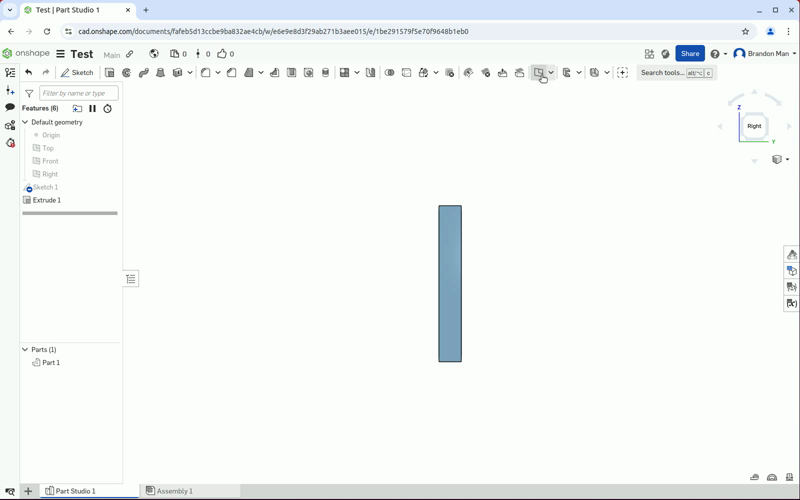
mouse_move(73, 176)
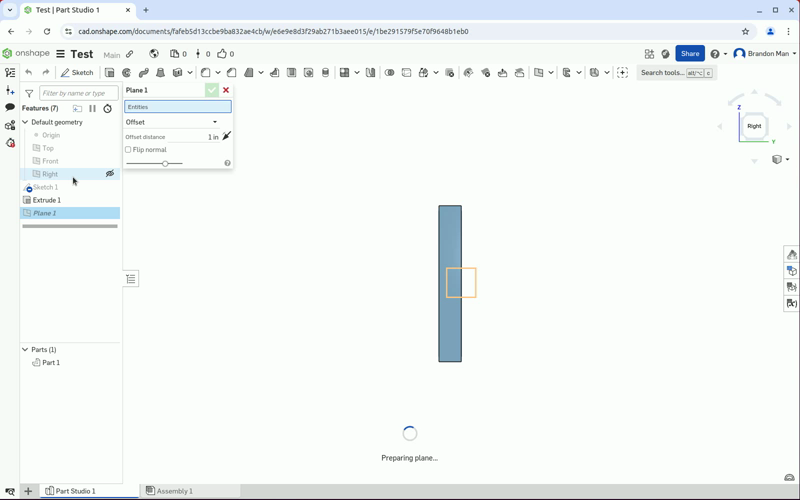
click(73, 176)
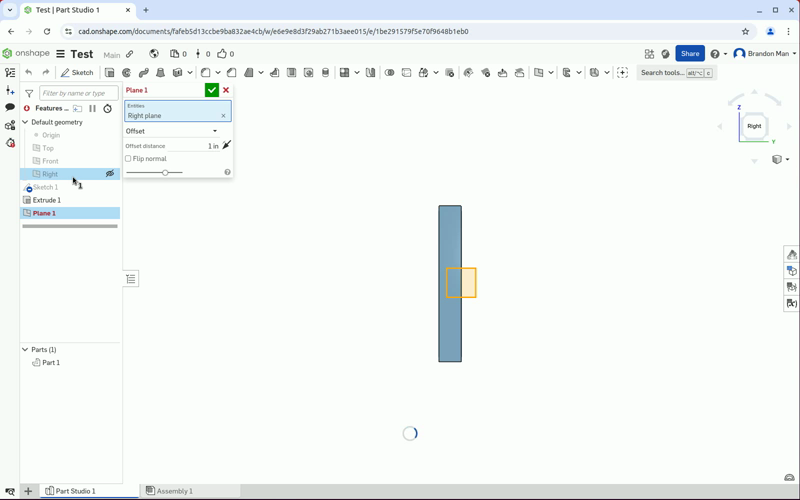
key(tab, 2)
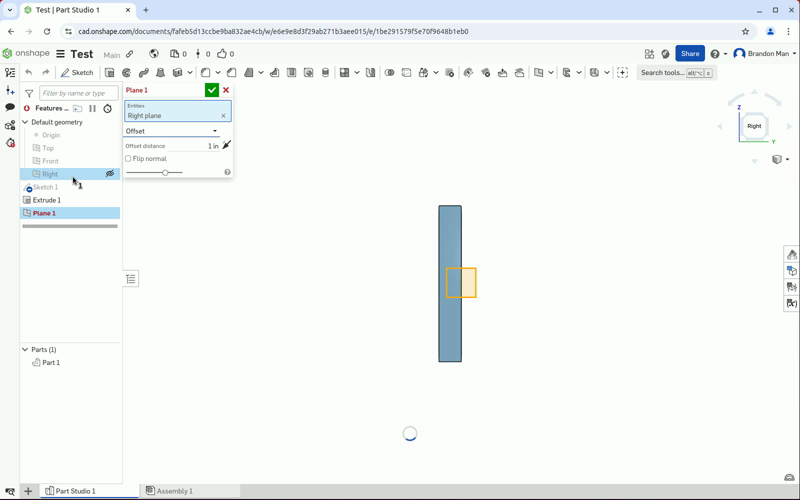
text(21.907)
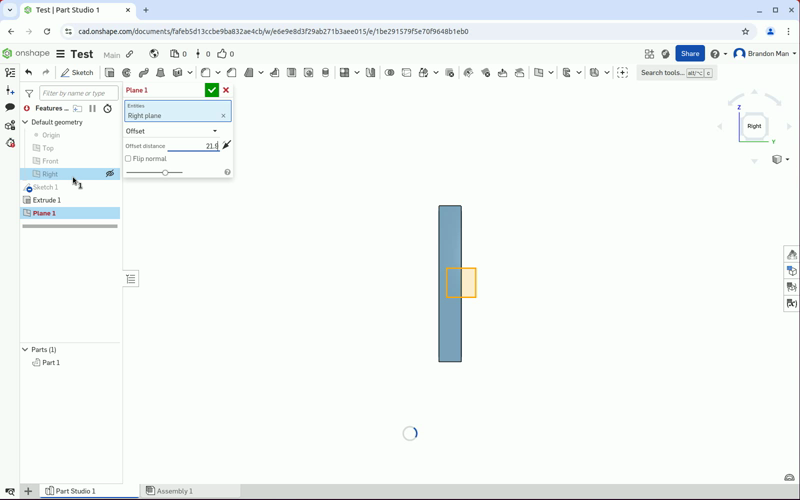
key(enter, 2)
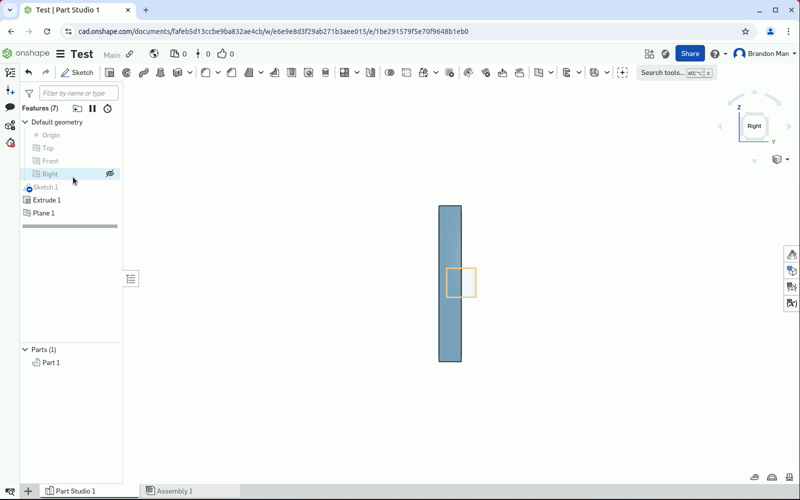
key(shift+s)
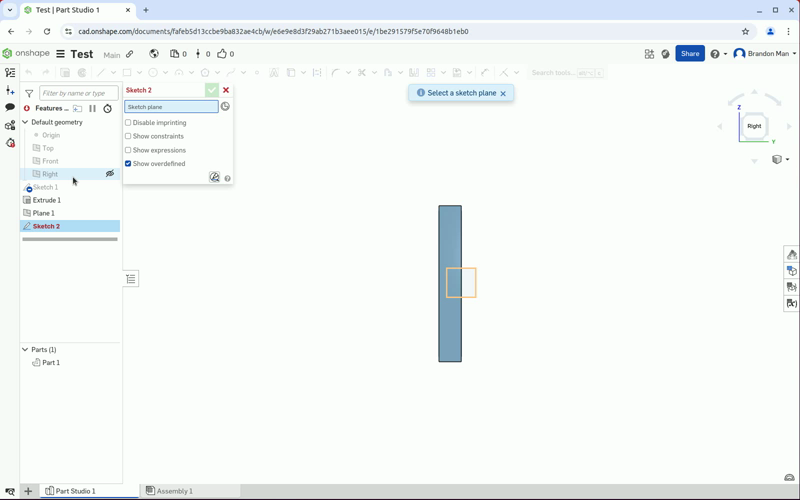
mouse_move(73, 215)
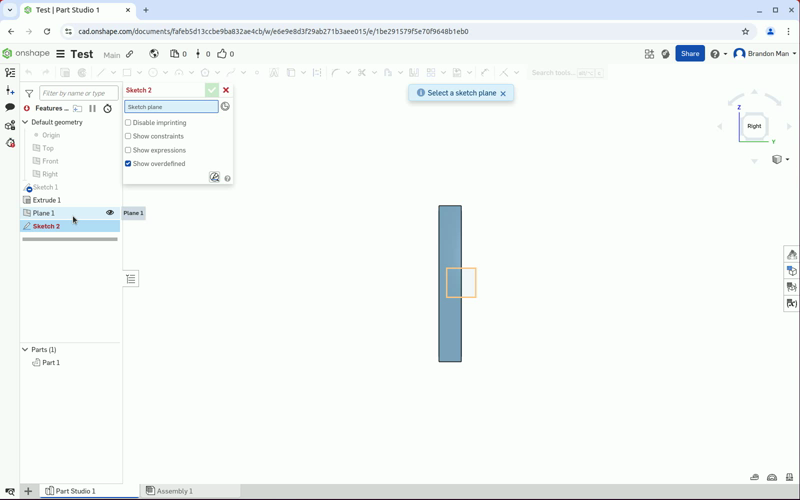
click(73, 215)
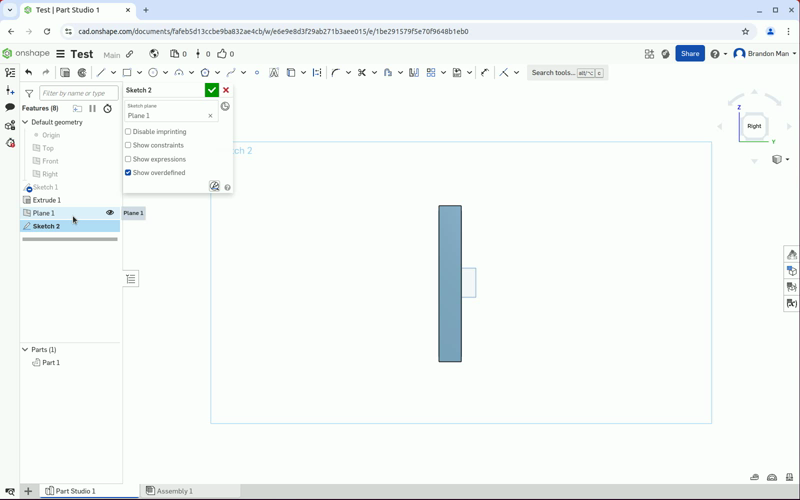
mouse_move(73, 352)
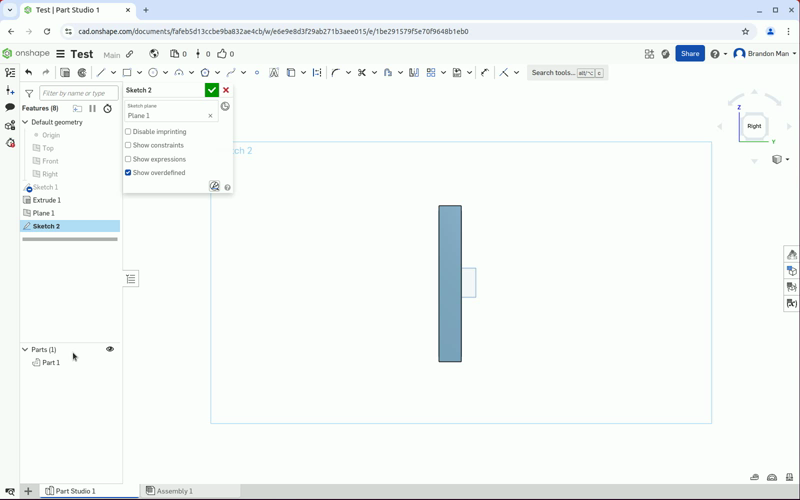
key(y)
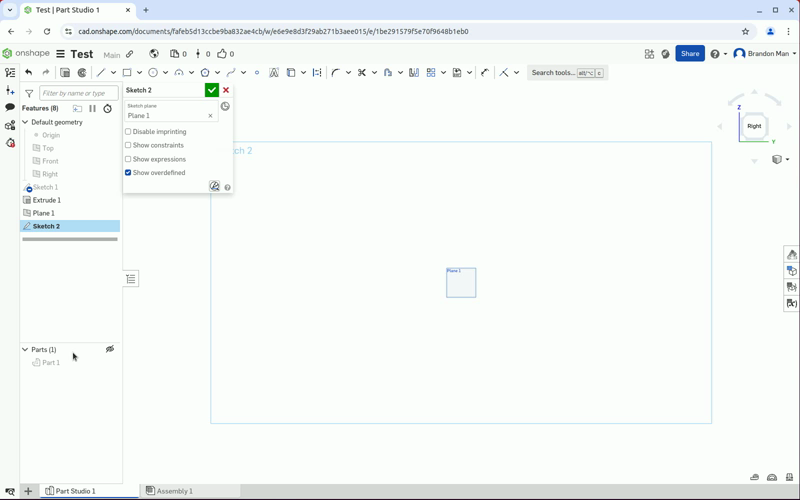
key(c)
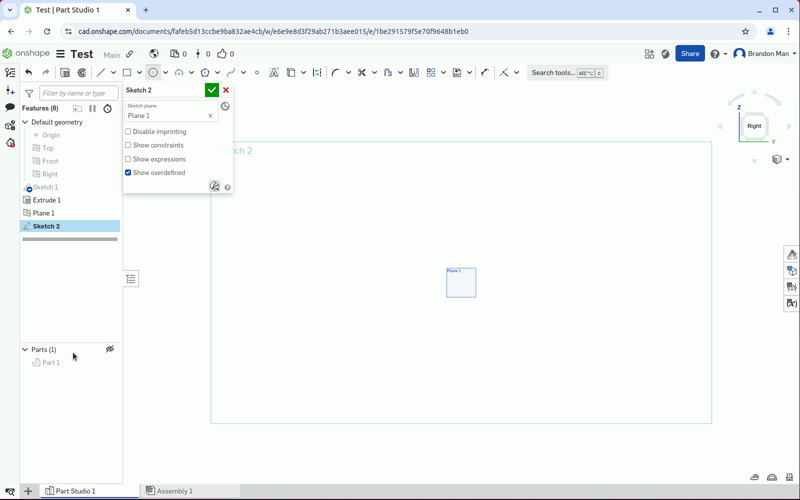
key_down(shift)
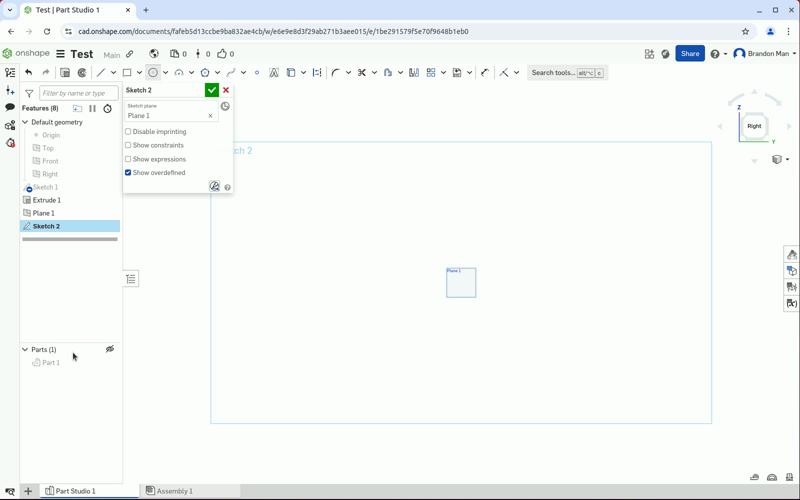
mouse_move(452, 282)
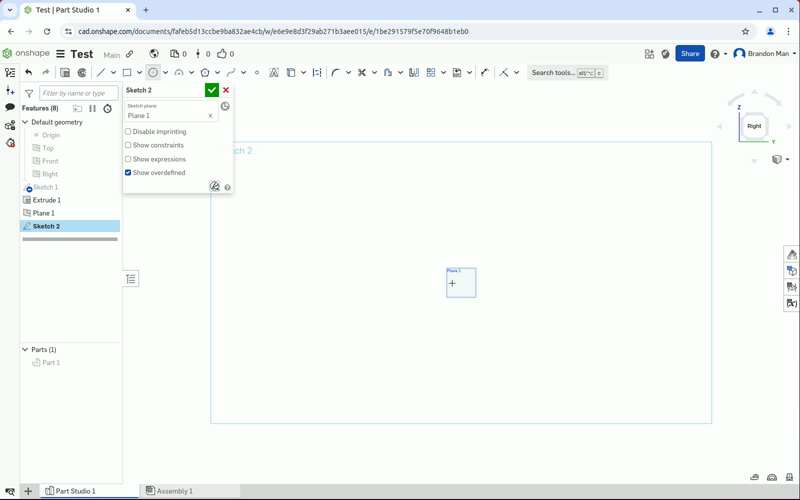
click(452, 282)
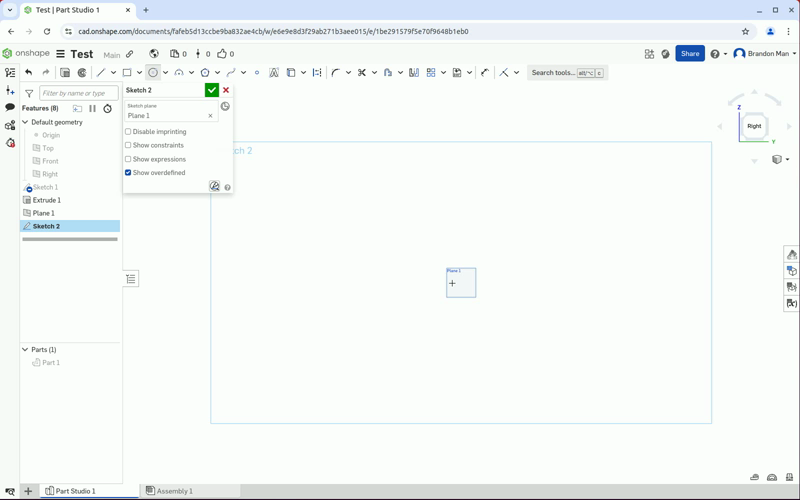
key_up(shift)
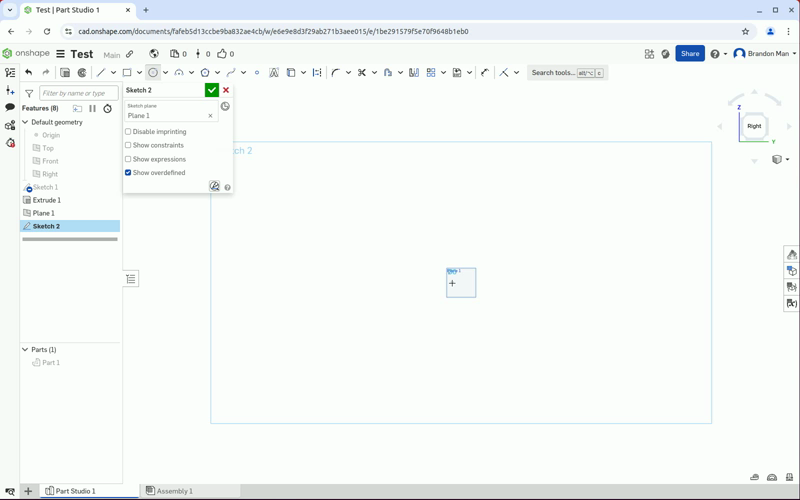
mouse_move(455, 282)
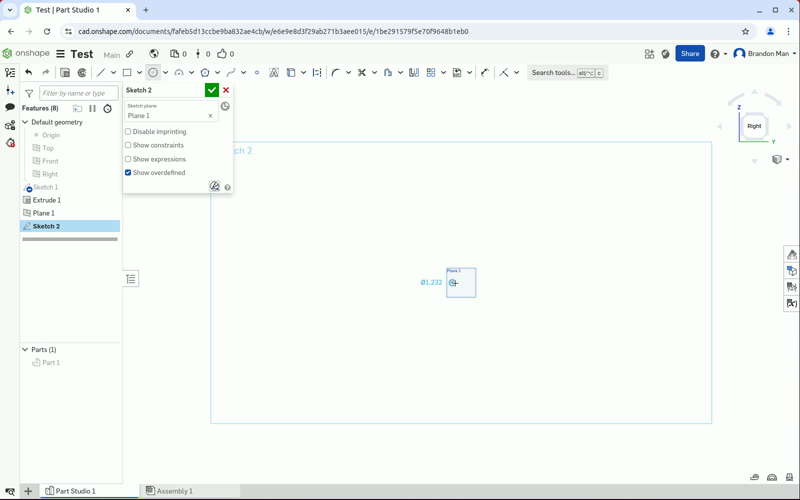
click(455, 282)
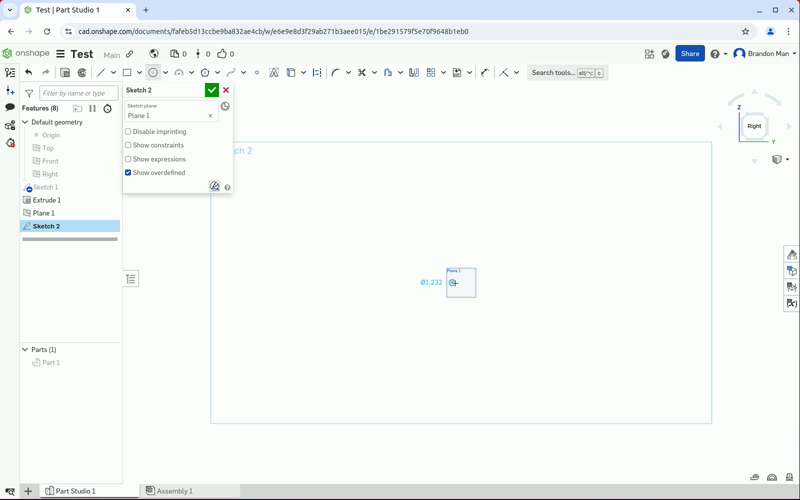
key(esc)
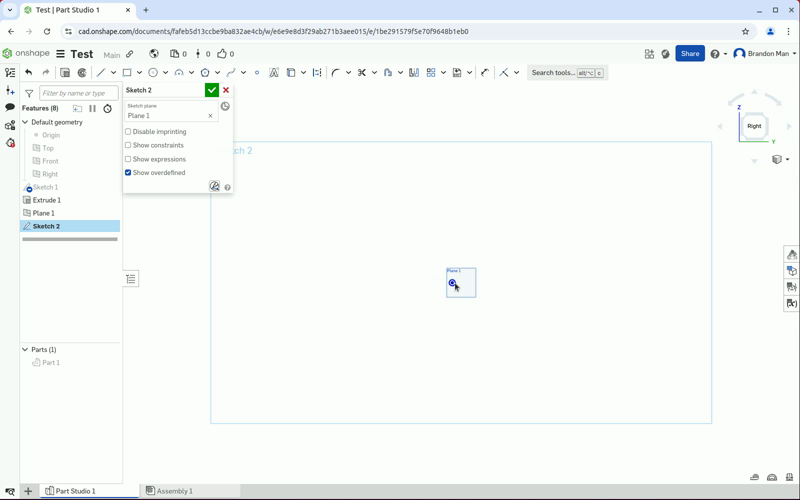
mouse_move(451, 281)
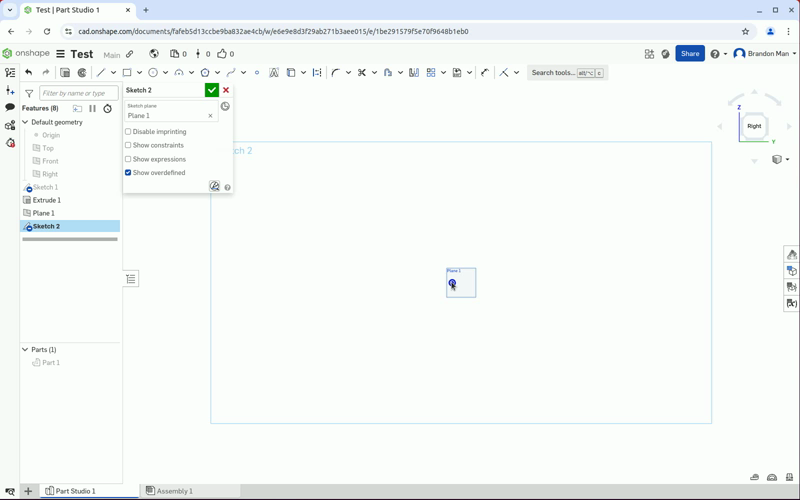
scroll(6)
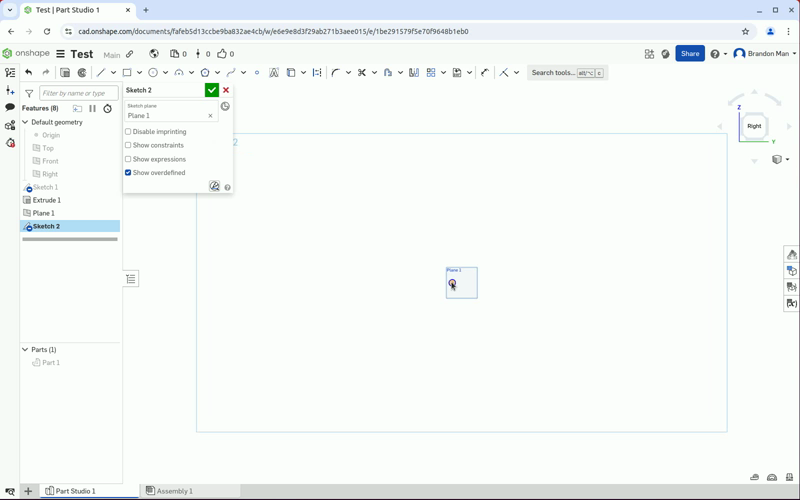
scroll(6)
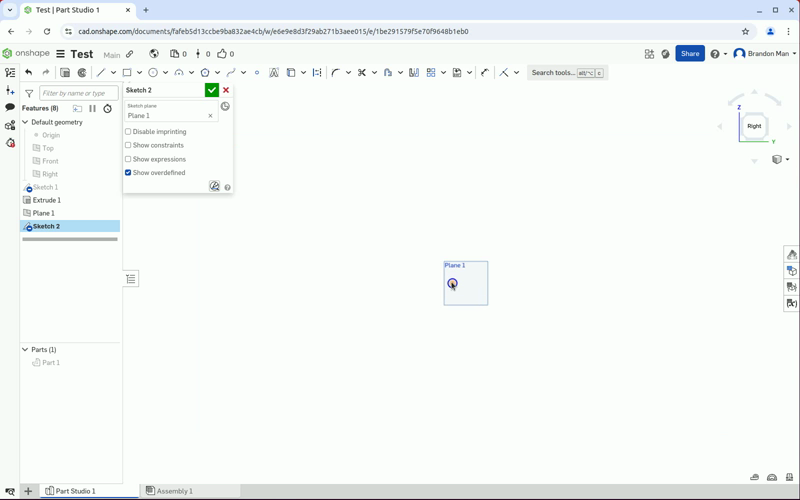
scroll(6)
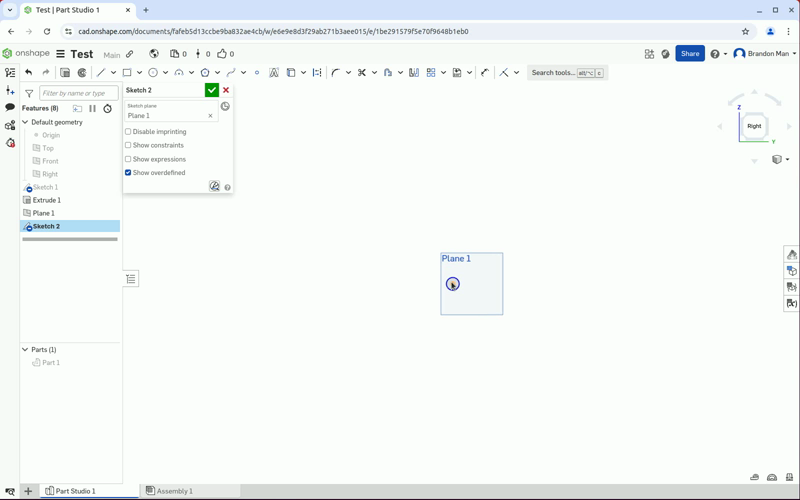
scroll(6)
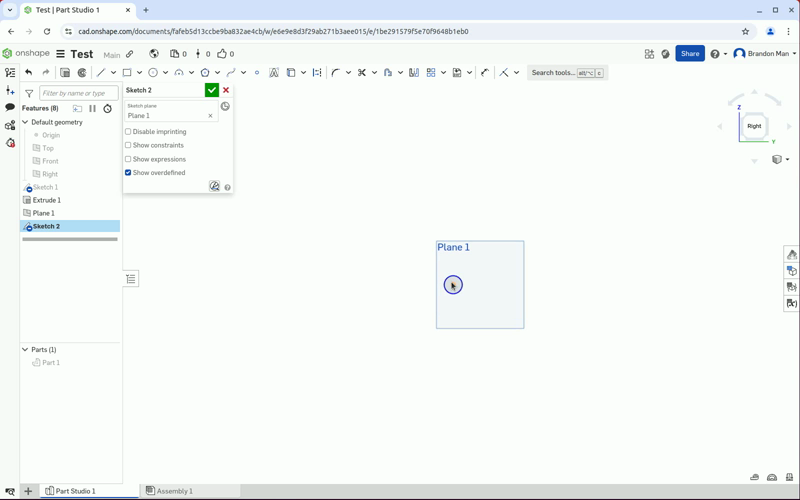
scroll(6)
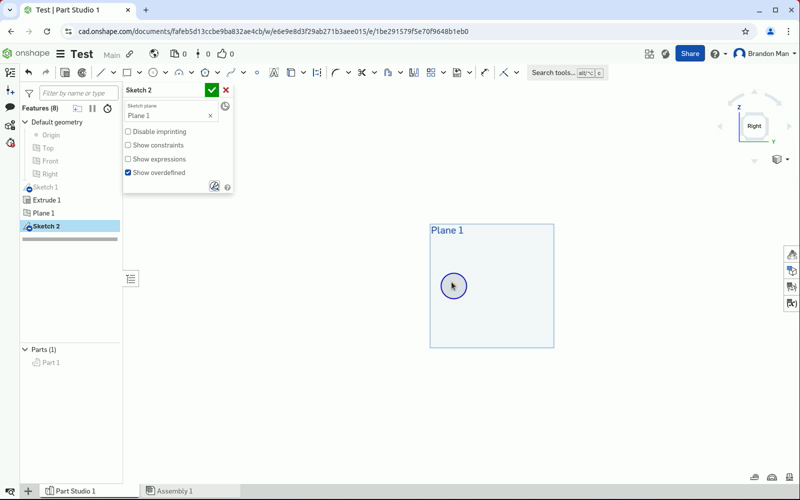
scroll(6)
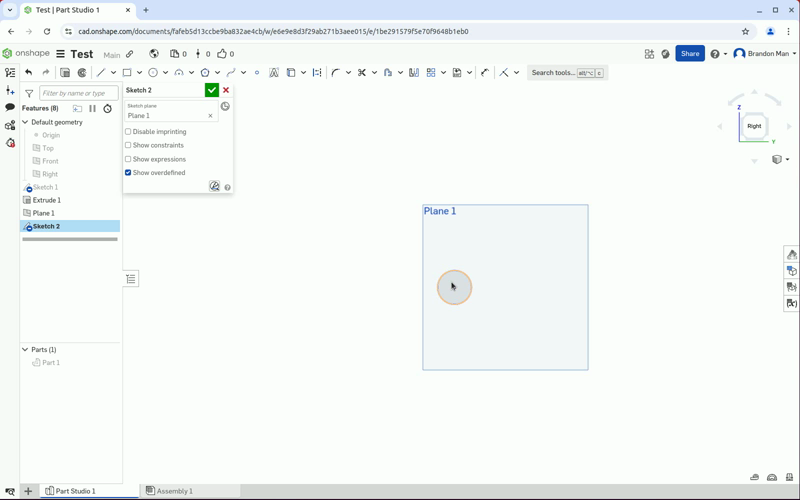
scroll(6)
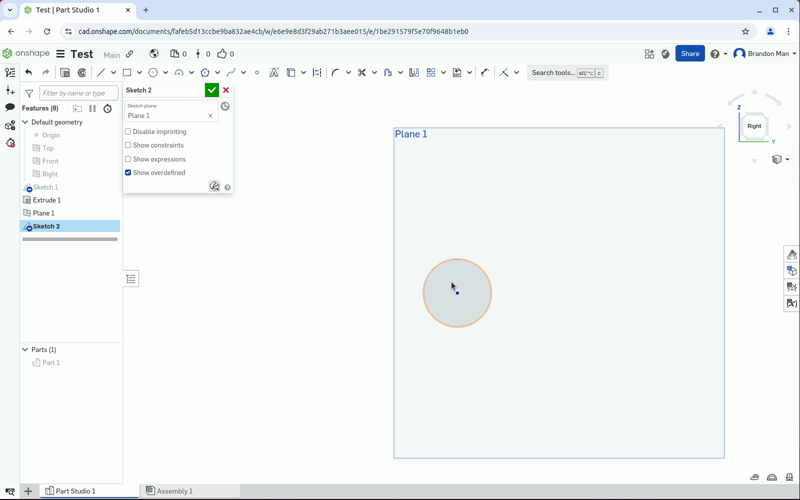
click(451, 281)
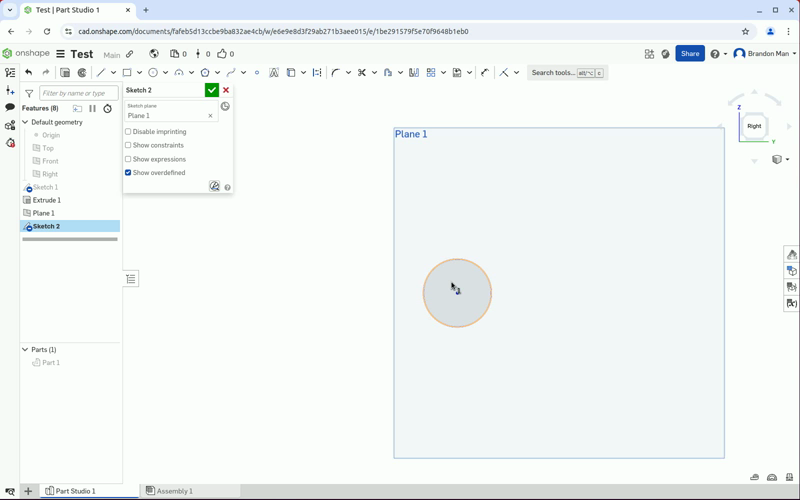
scroll(-6)
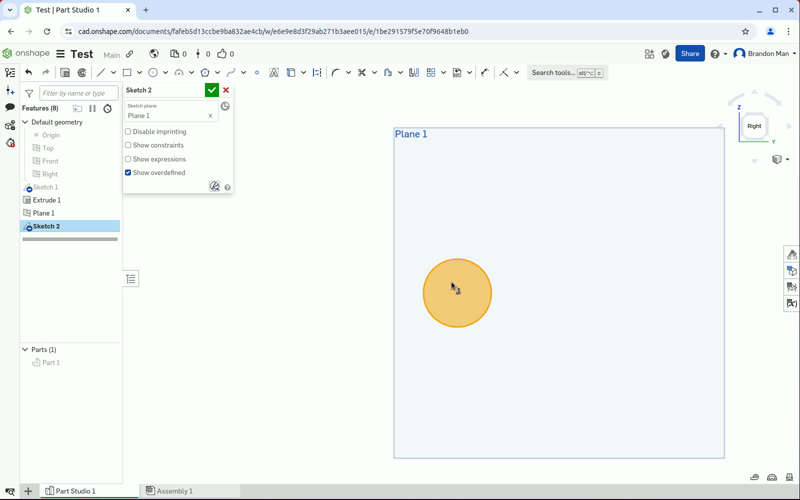
scroll(-6)
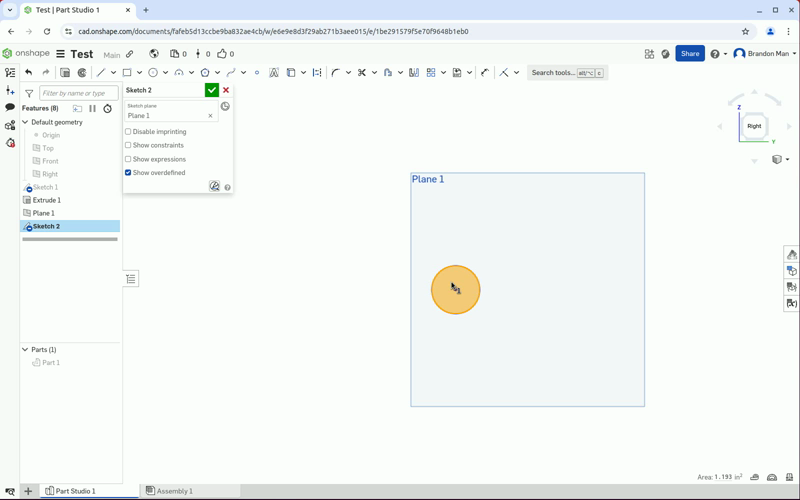
scroll(-6)
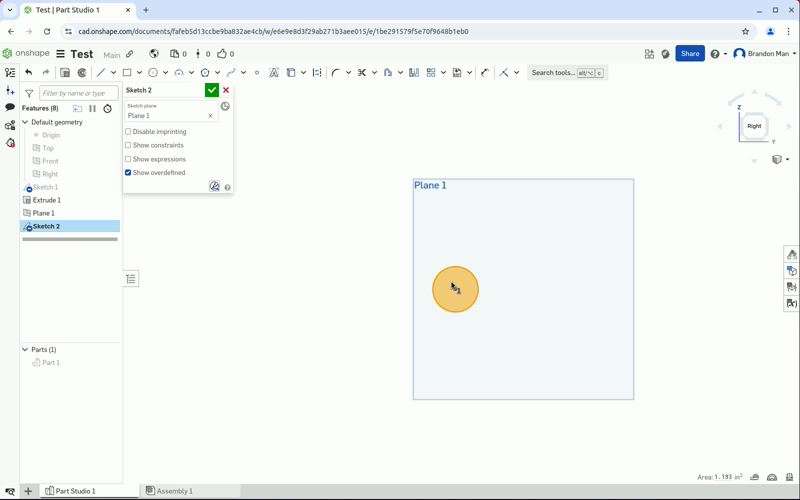
scroll(-6)
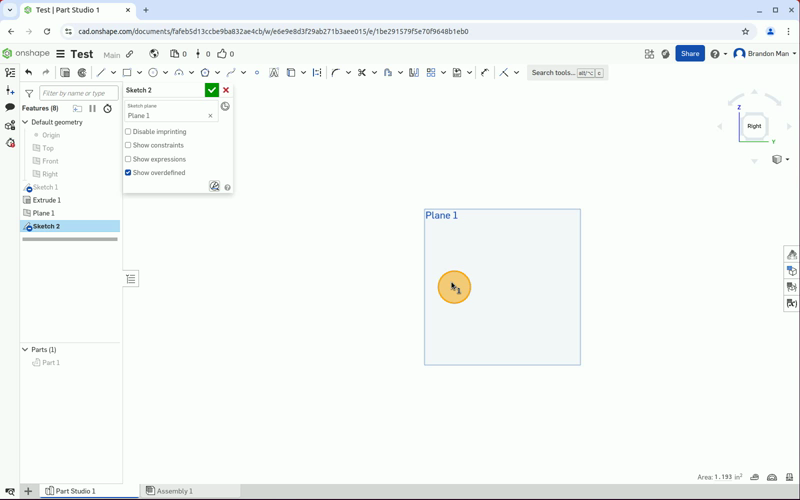
scroll(-6)
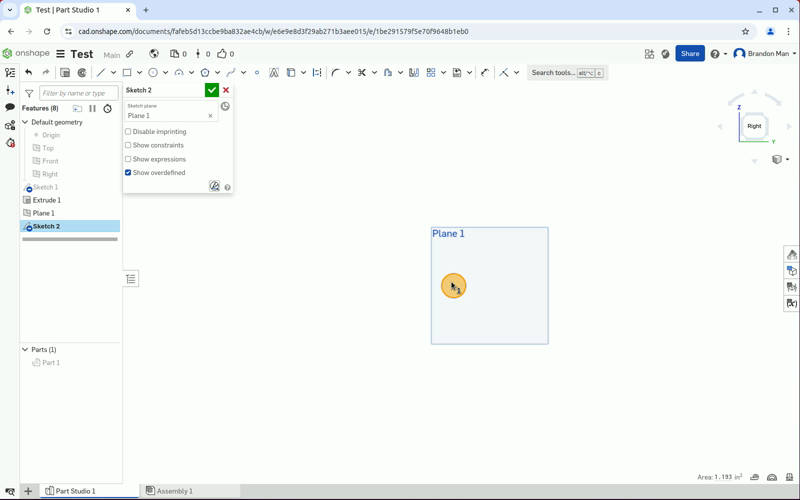
scroll(-6)
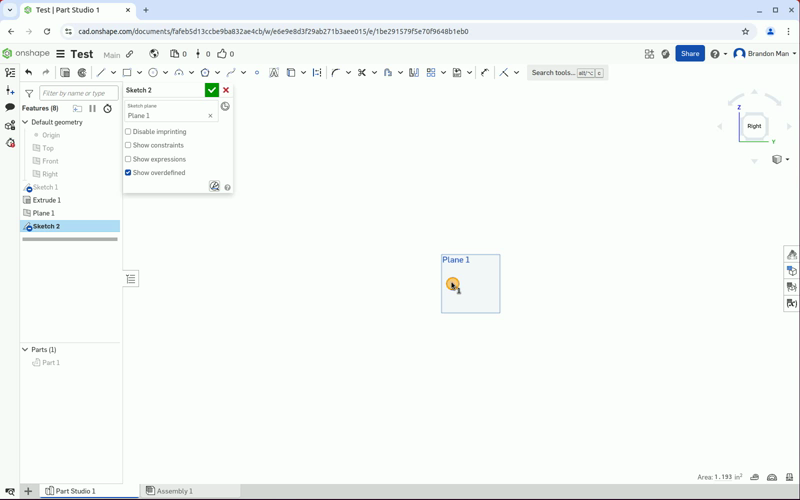
scroll(-6)
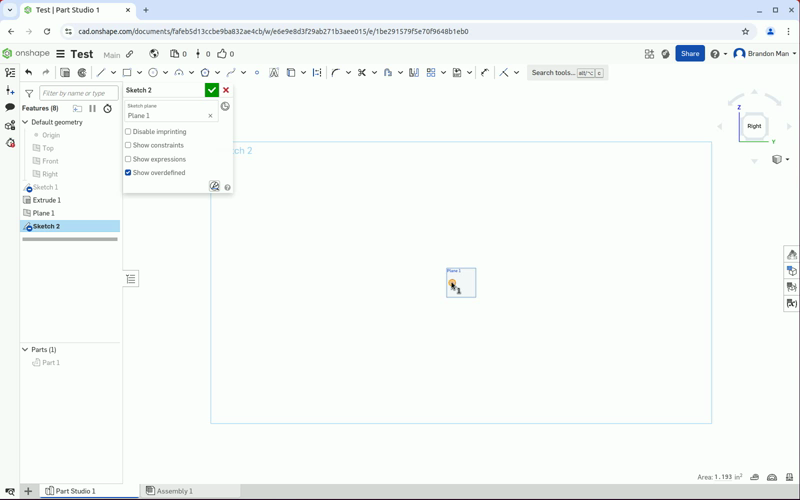
mouse_move(73, 352)
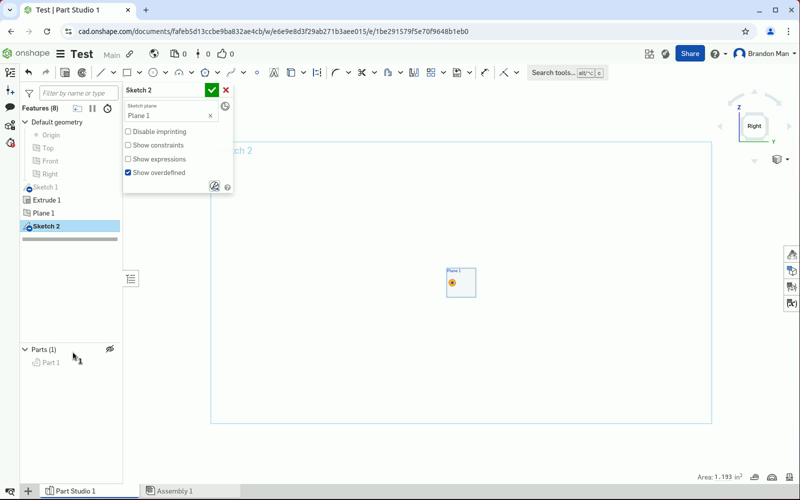
key(shift+y)
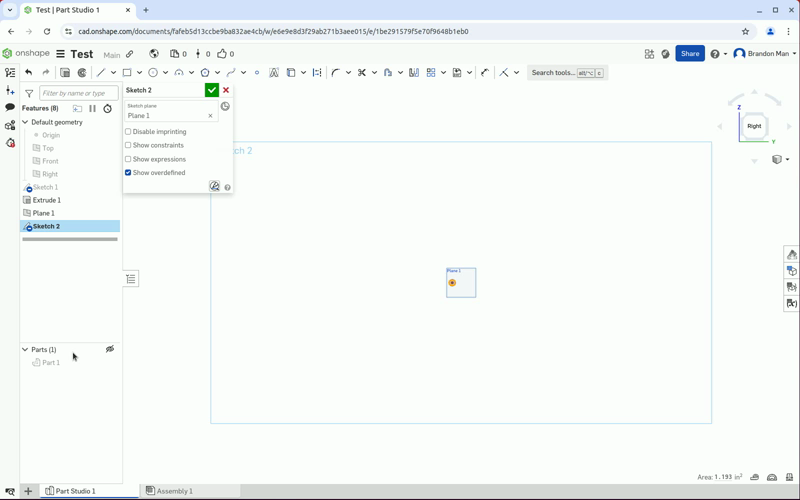
key(shift+e)
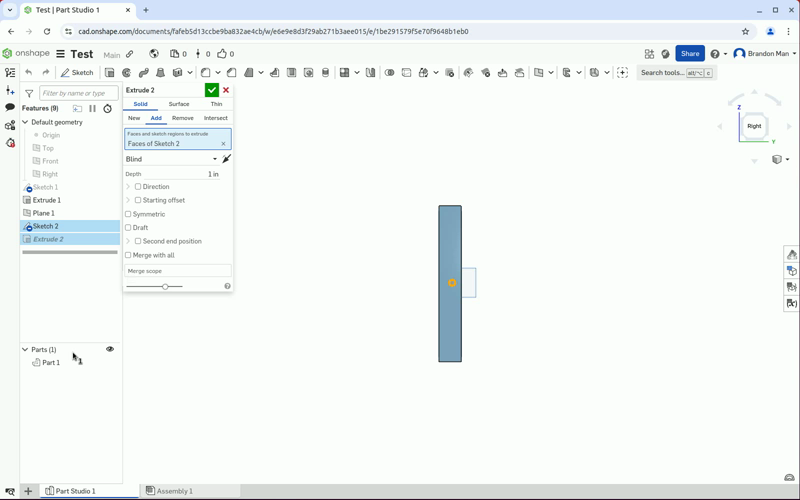
mouse_move(143, 106)
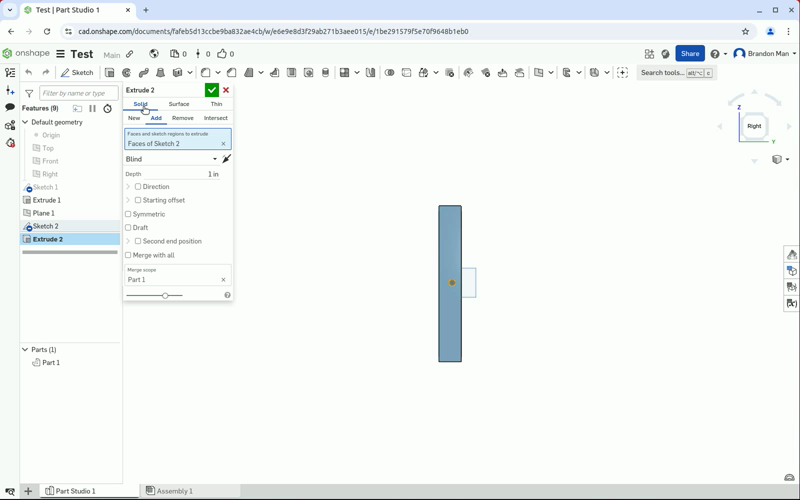
click(143, 106)
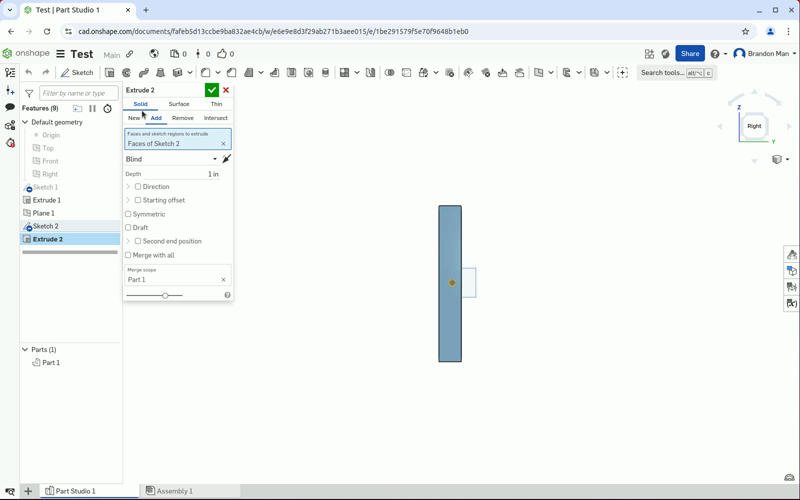
mouse_move(137, 120)
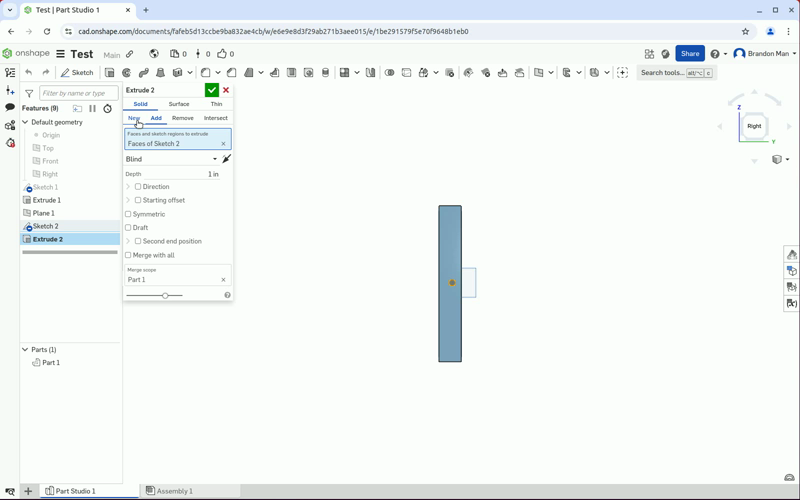
click(137, 120)
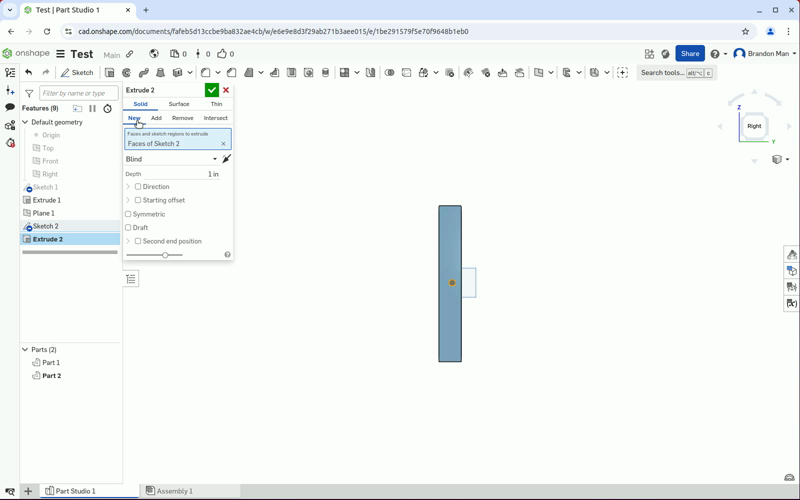
key(tab, 4)
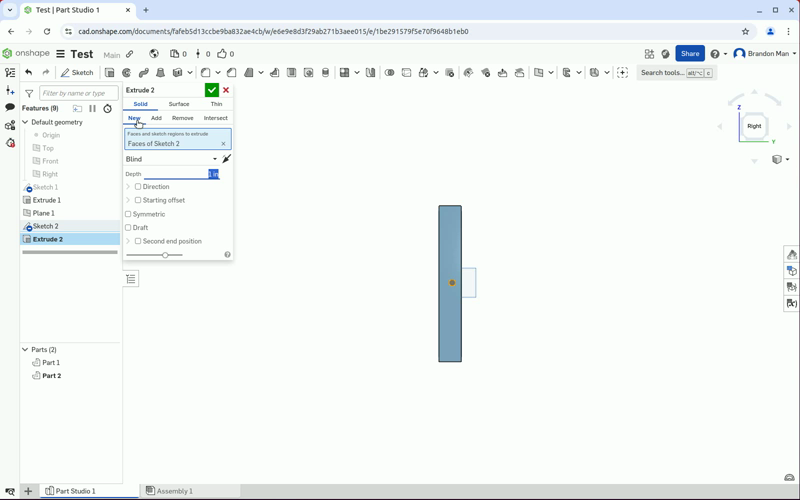
text(30.57)
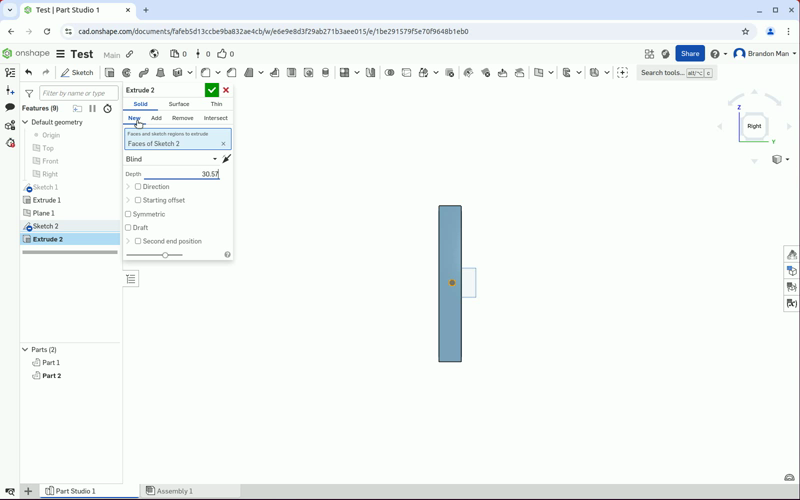
key(enter)
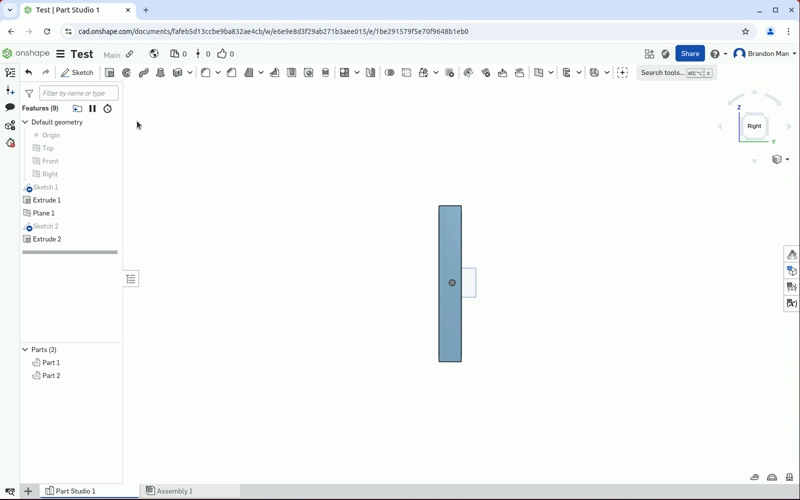
key(shift+h)
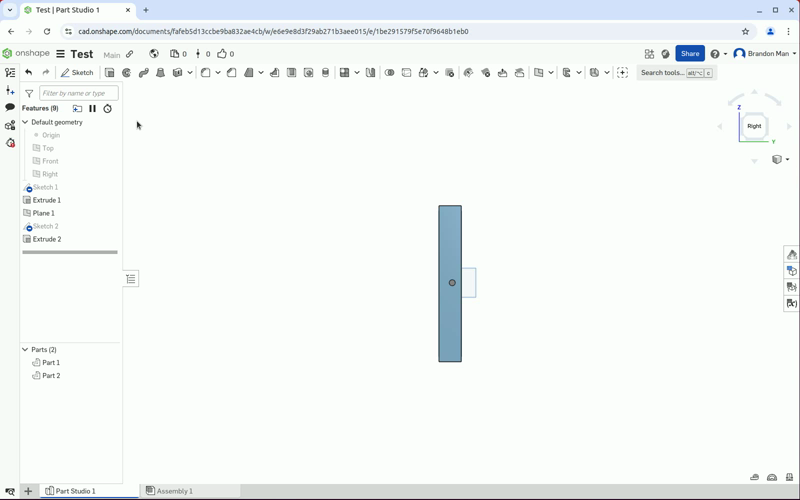
key(shift+h)
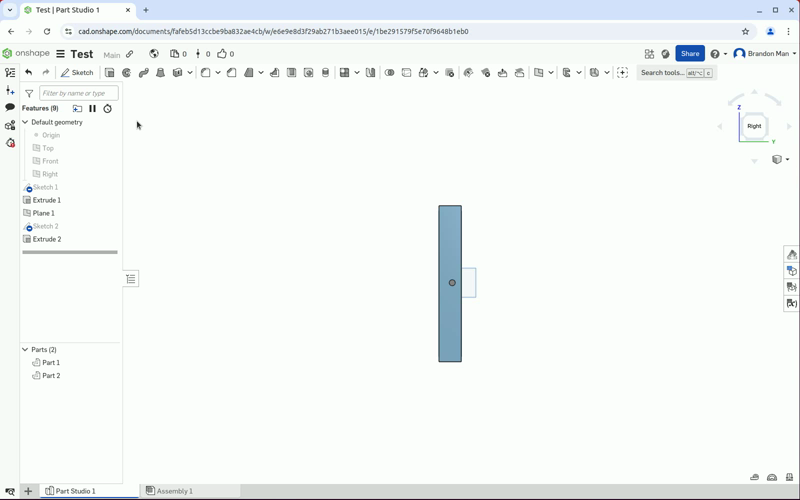
mouse_move(73, 189)
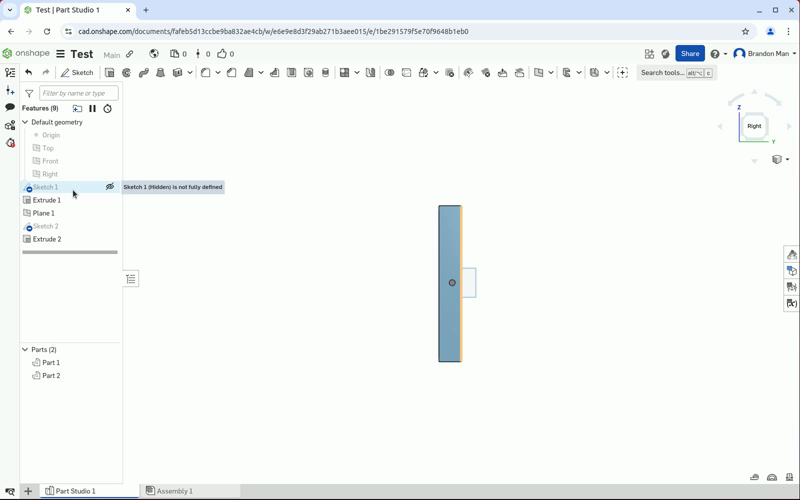
click(73, 189)
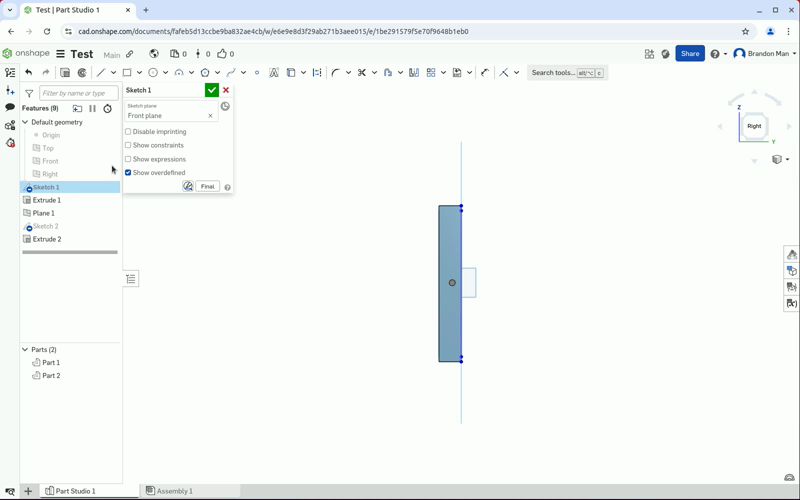
mouse_move(229, 92)
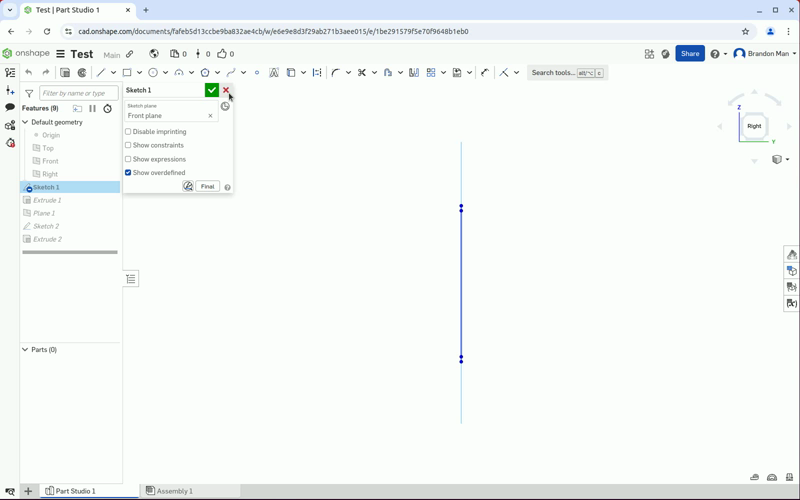
click(229, 92)
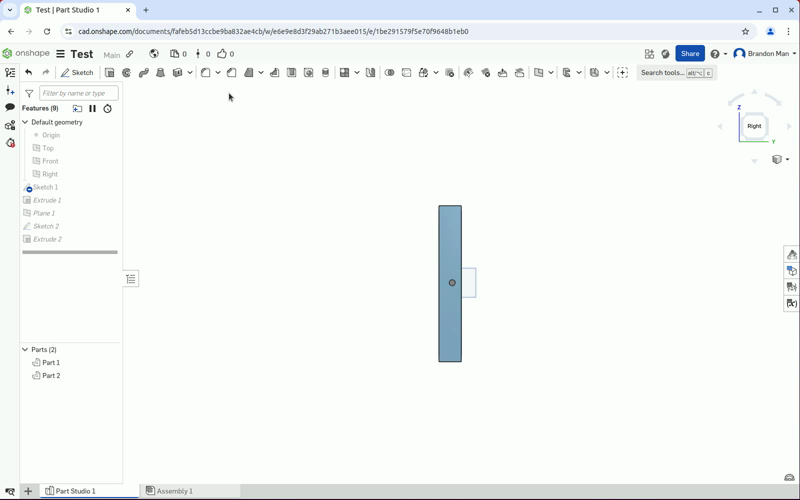
key(shift+s)
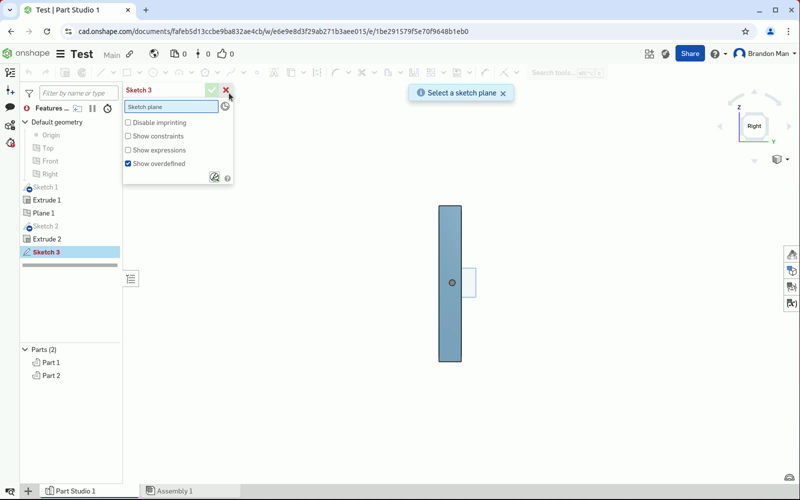
mouse_move(73, 215)
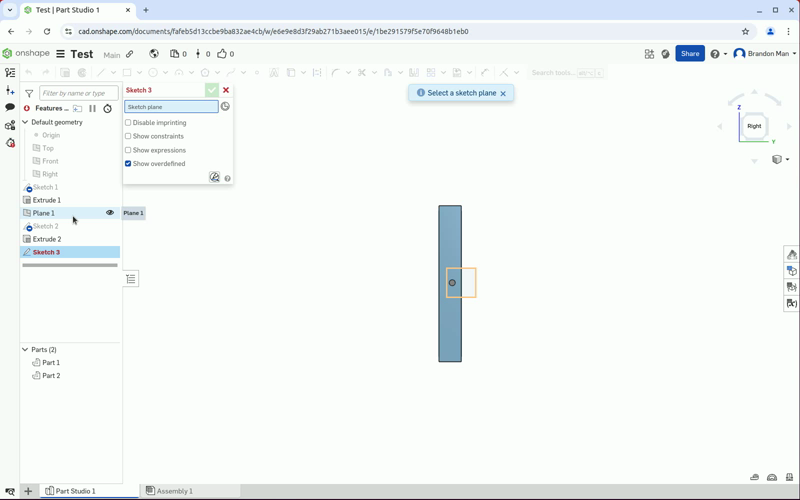
click(73, 215)
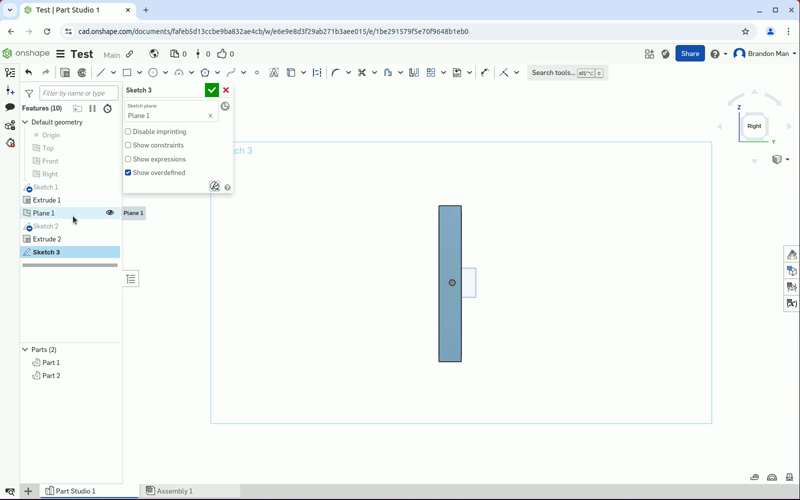
mouse_move(73, 352)
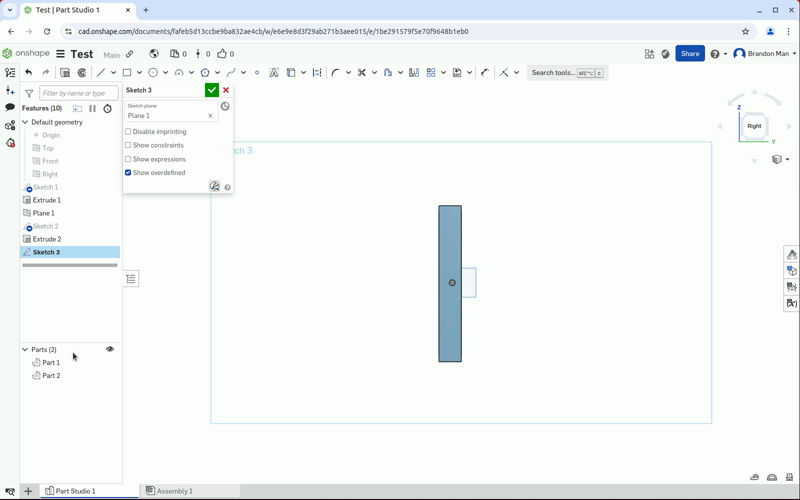
key(y)
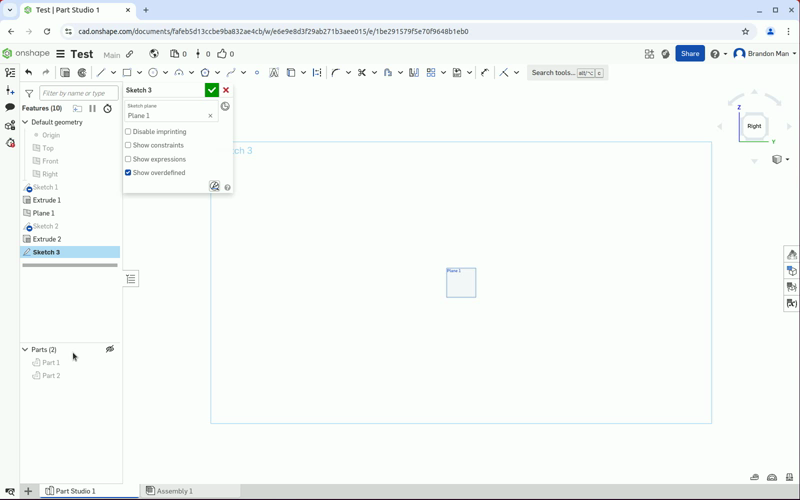
key(c)
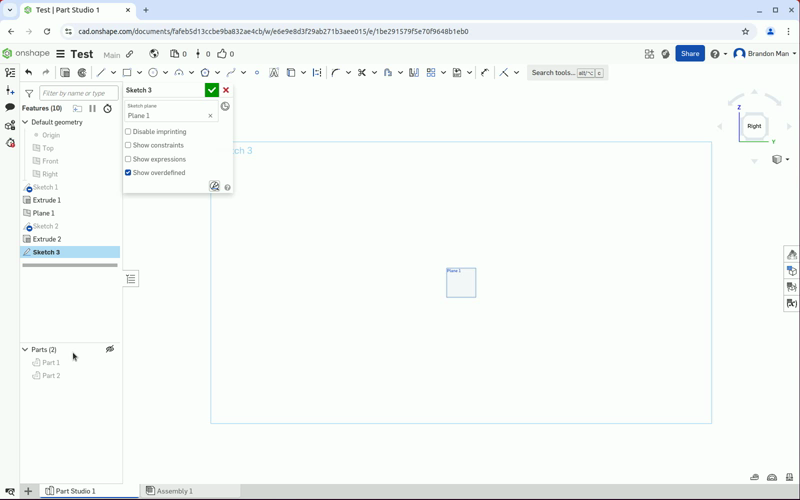
key_down(shift)
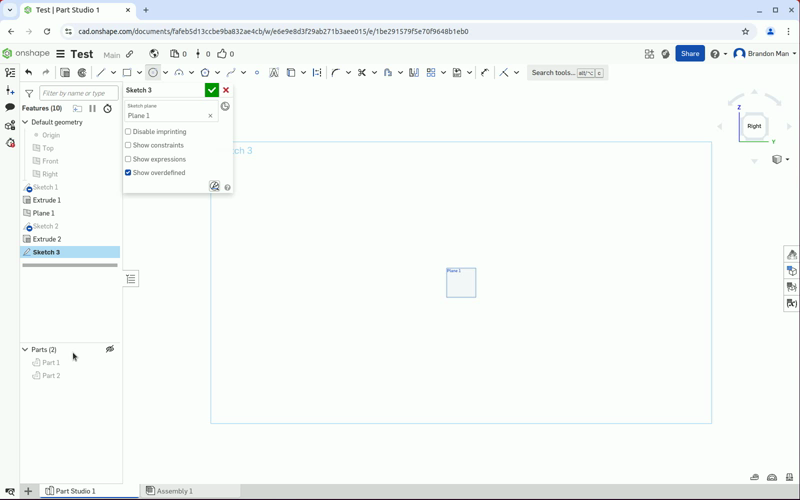
mouse_move(452, 255)
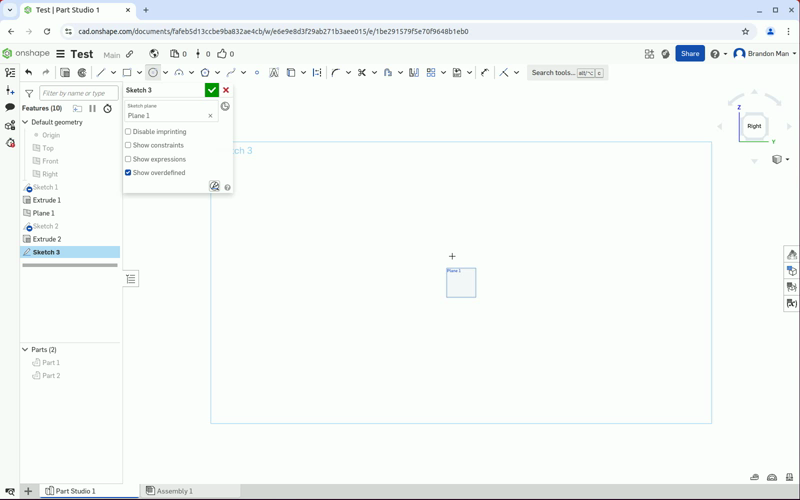
click(452, 255)
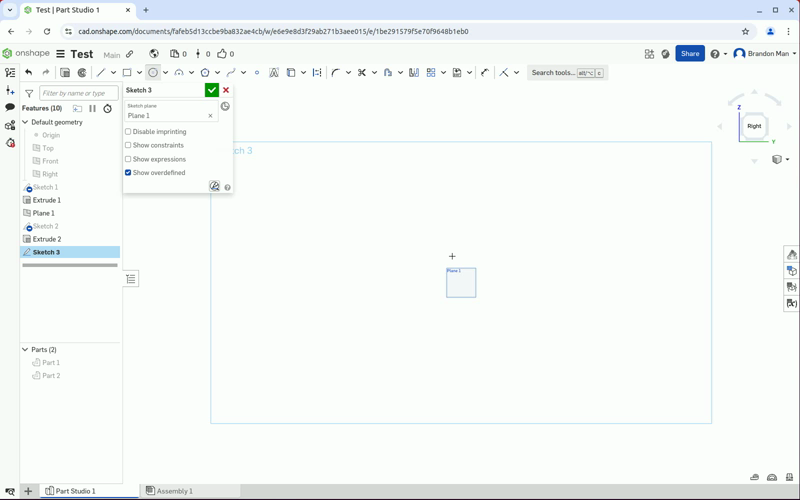
key_up(shift)
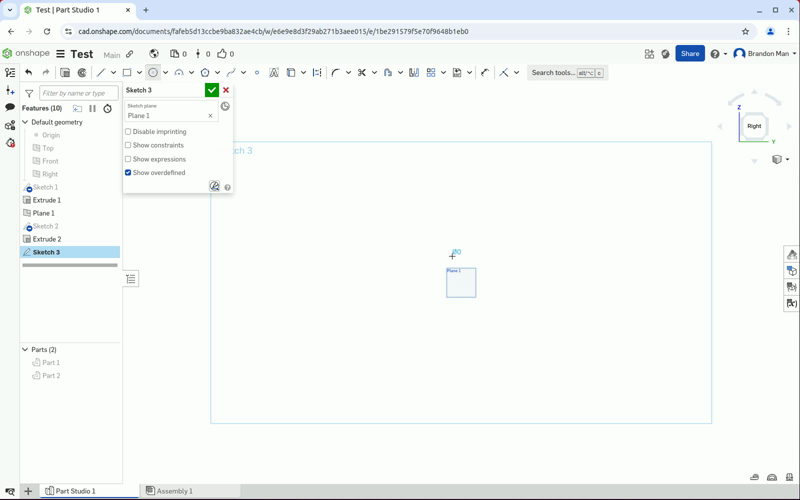
mouse_move(455, 255)
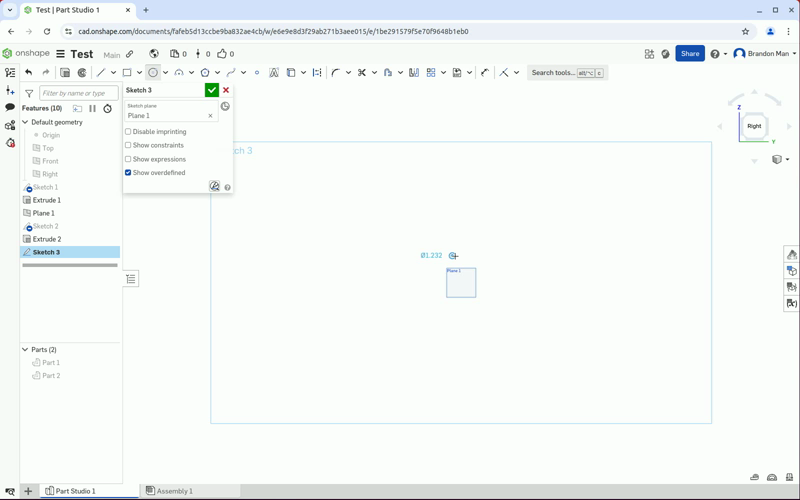
click(455, 255)
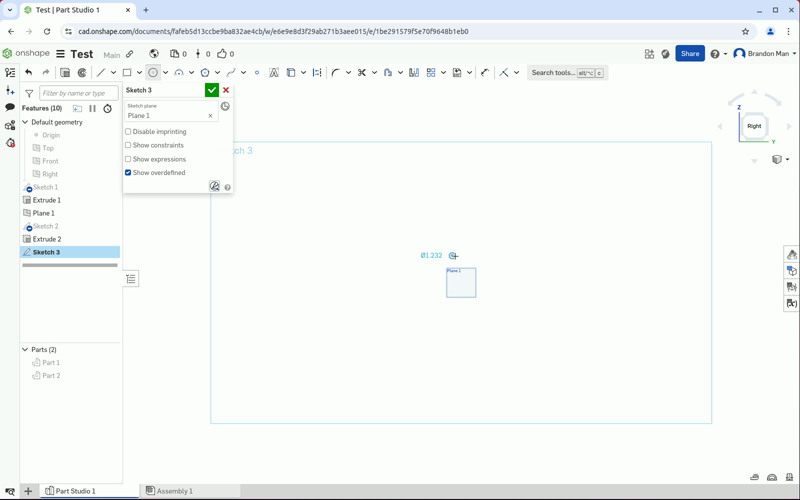
key(esc)
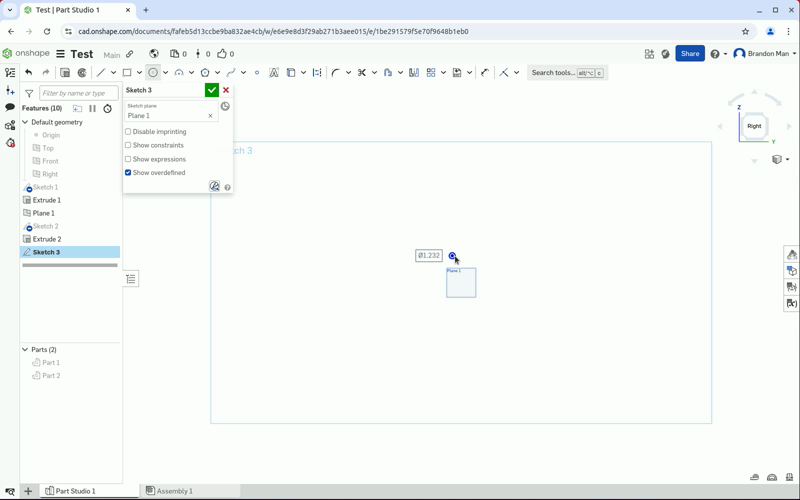
mouse_move(450, 257)
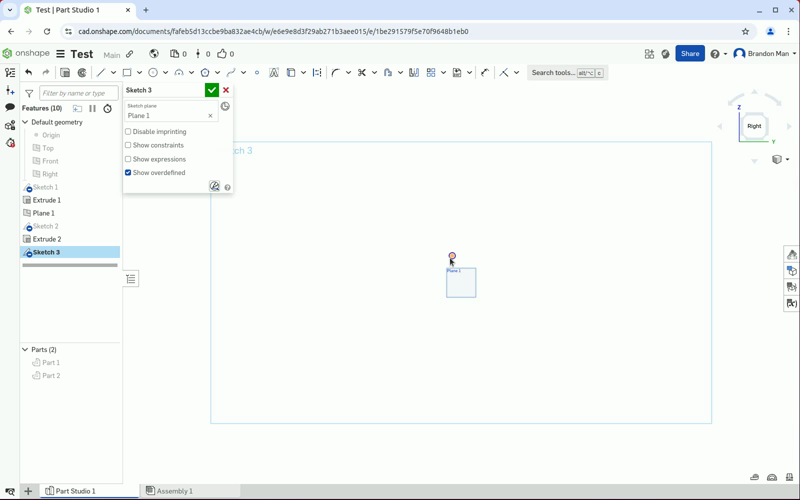
scroll(6)
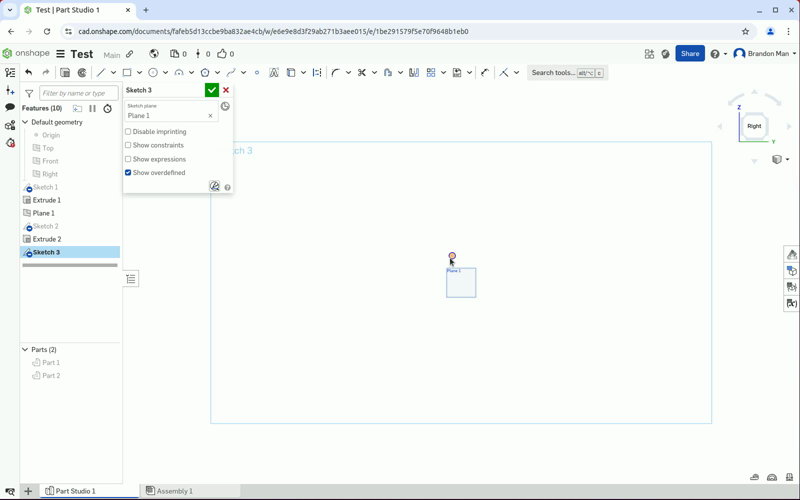
scroll(6)
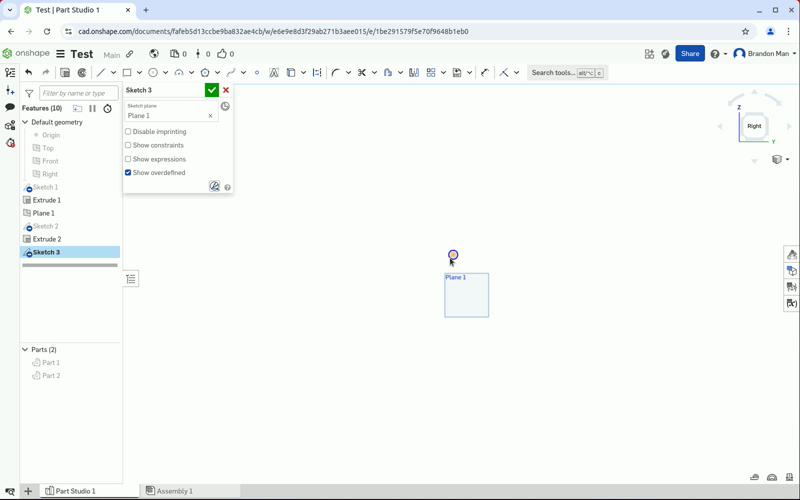
scroll(6)
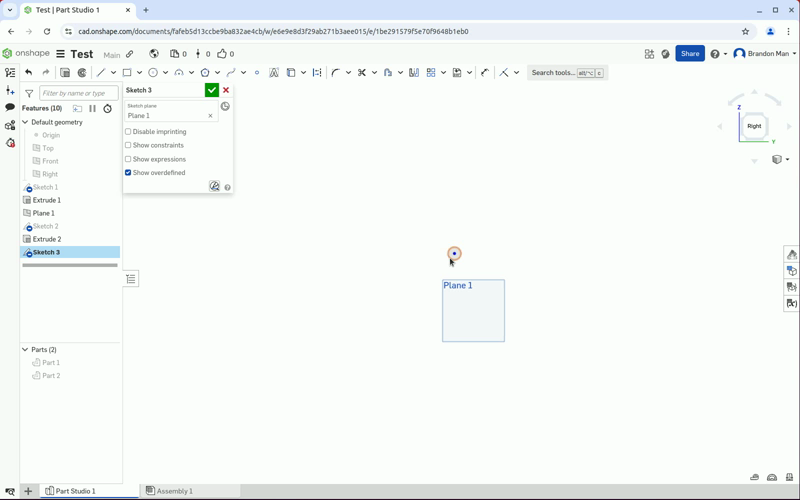
scroll(6)
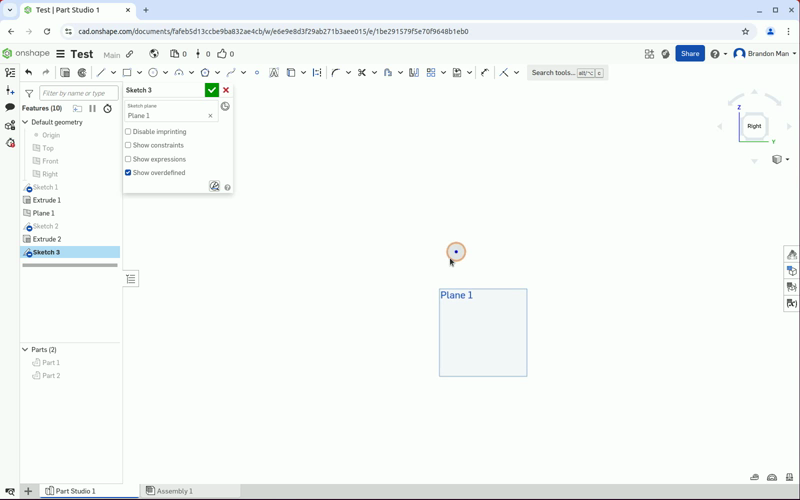
scroll(6)
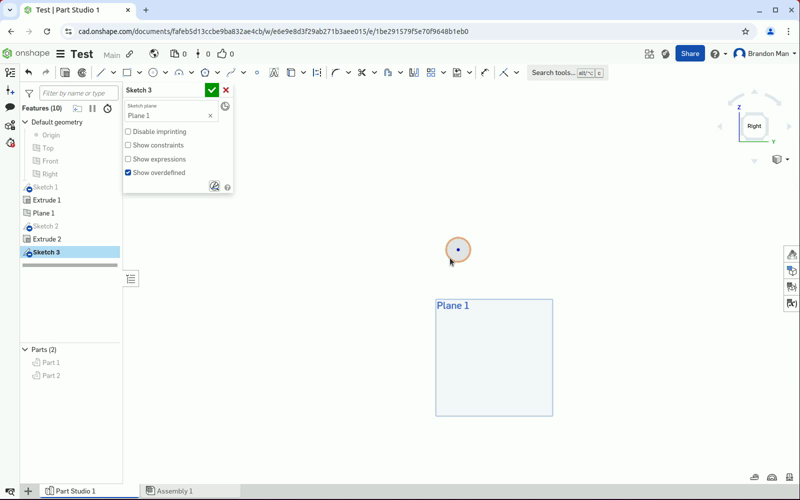
scroll(6)
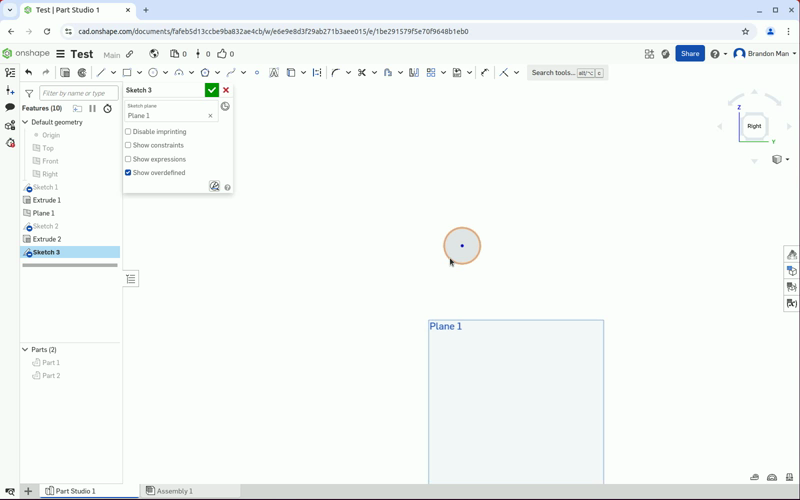
scroll(6)
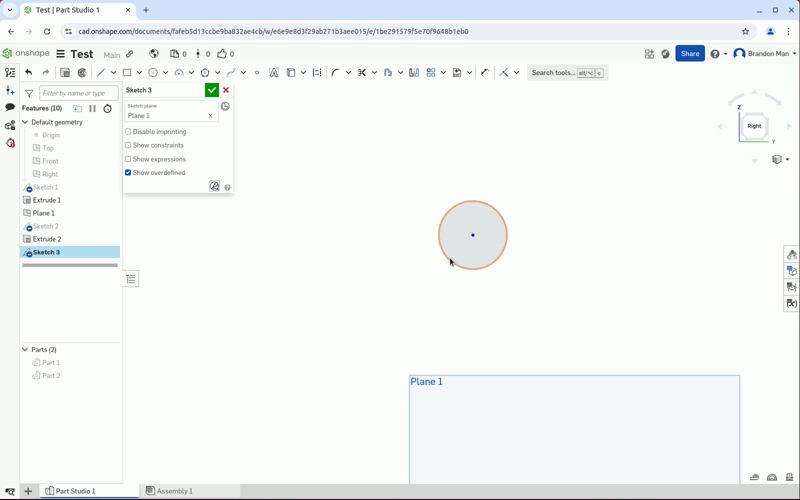
click(450, 257)
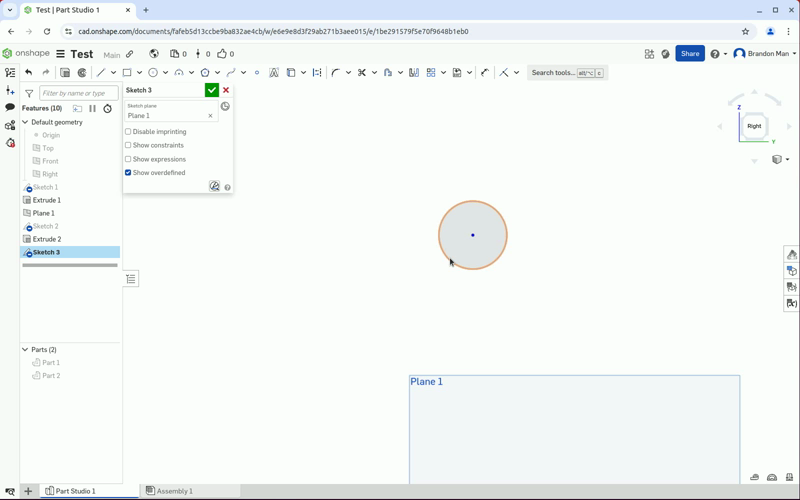
scroll(-6)
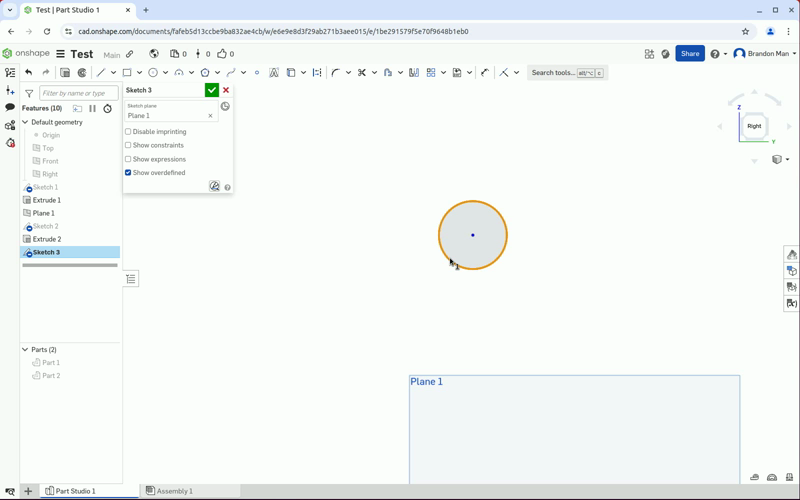
scroll(-6)
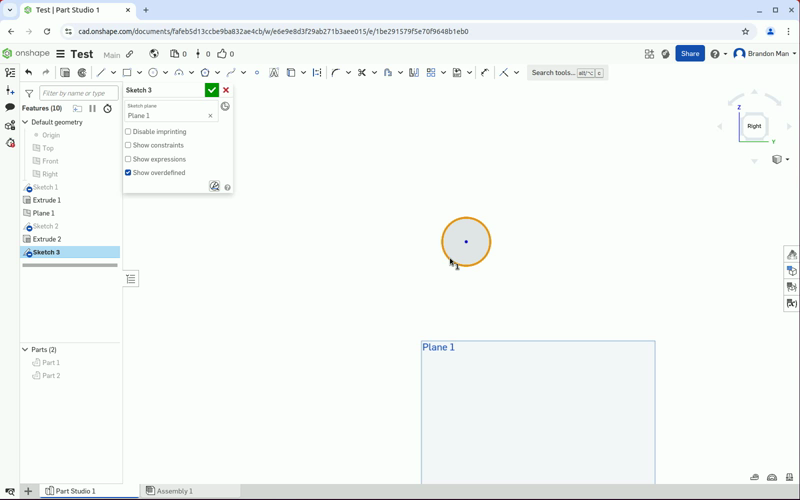
scroll(-6)
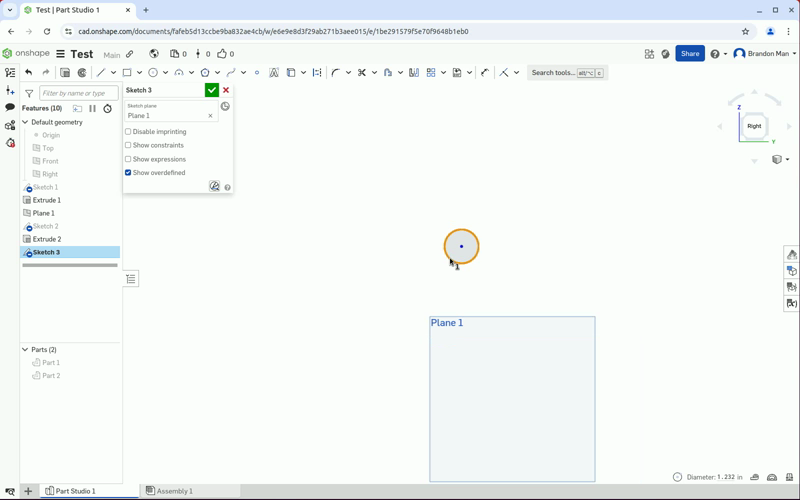
scroll(-6)
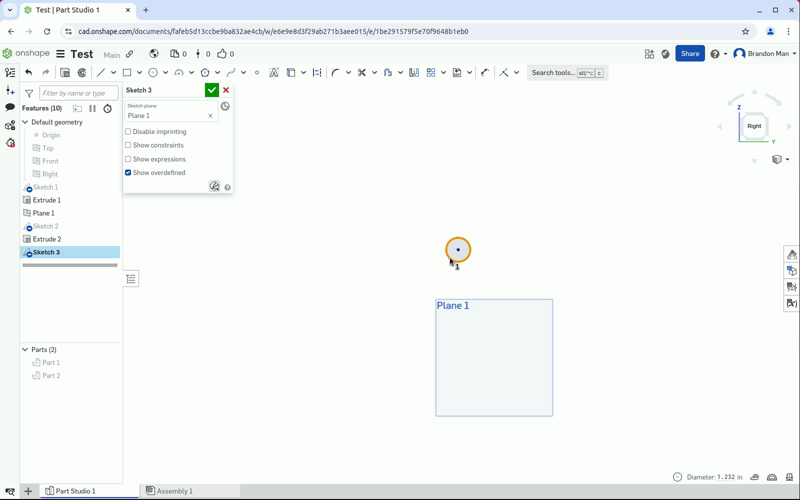
scroll(-6)
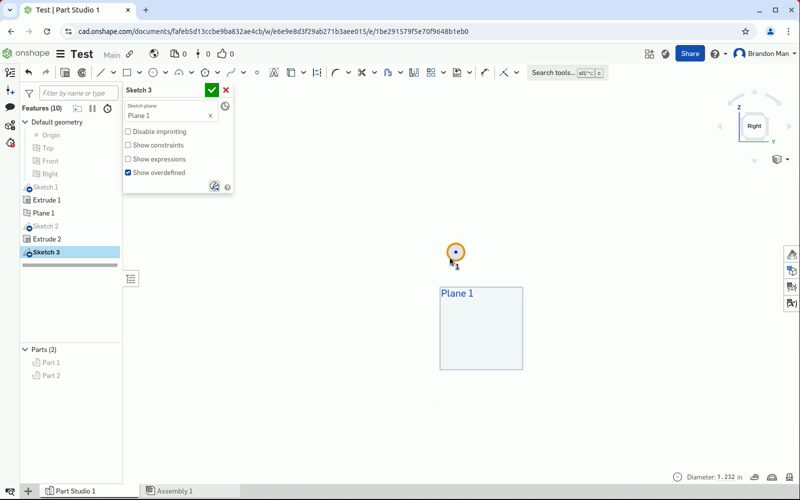
scroll(-6)
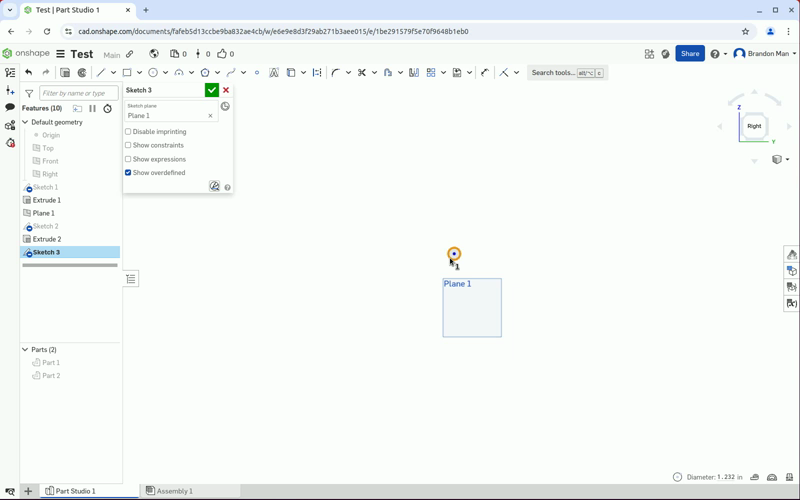
scroll(-6)
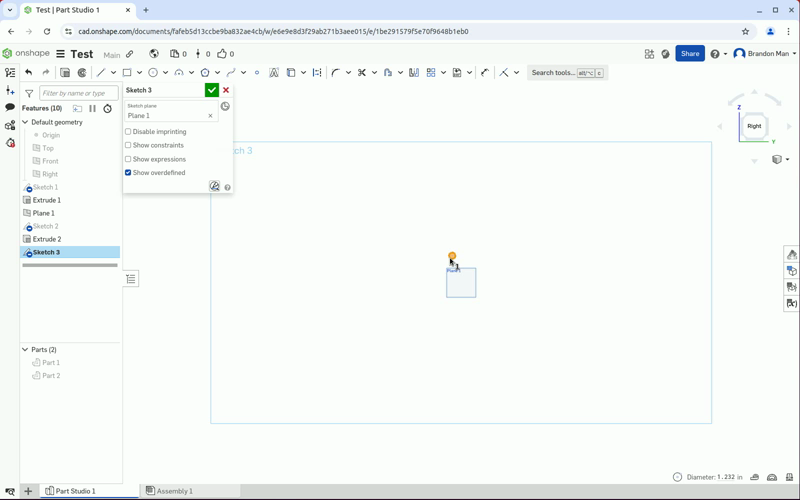
mouse_move(73, 352)
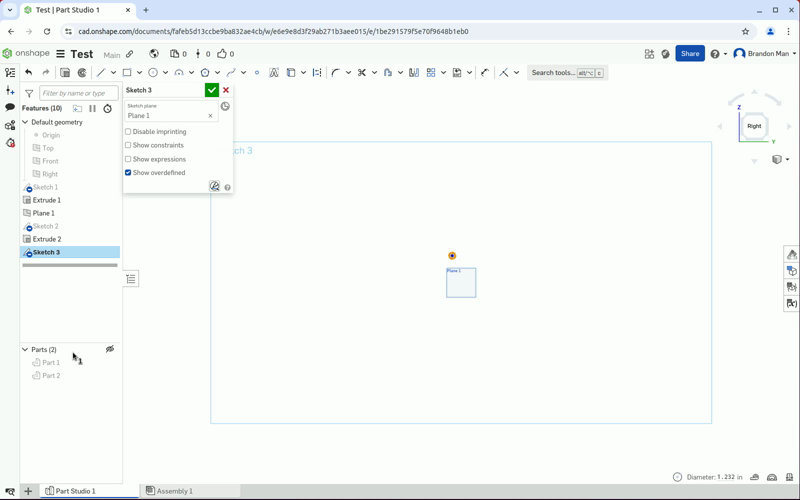
key(shift+y)
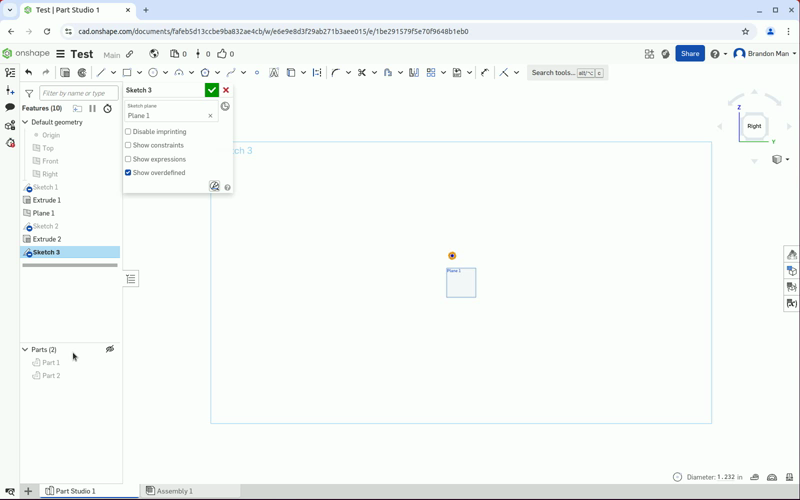
key(shift+e)
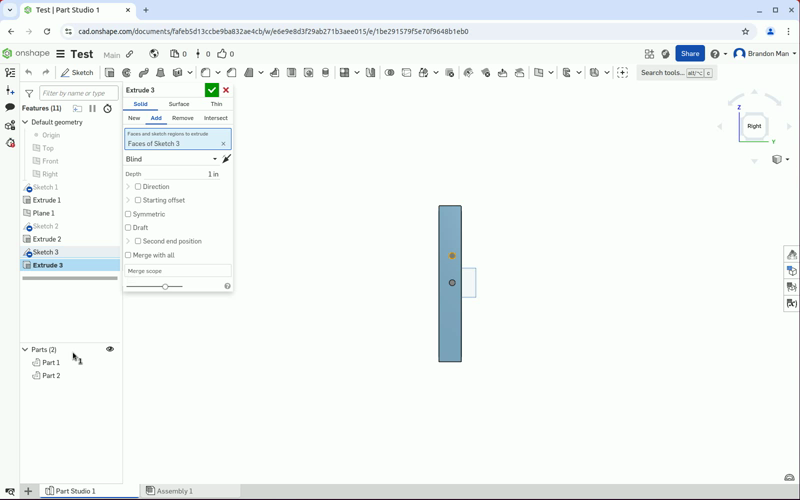
mouse_move(143, 106)
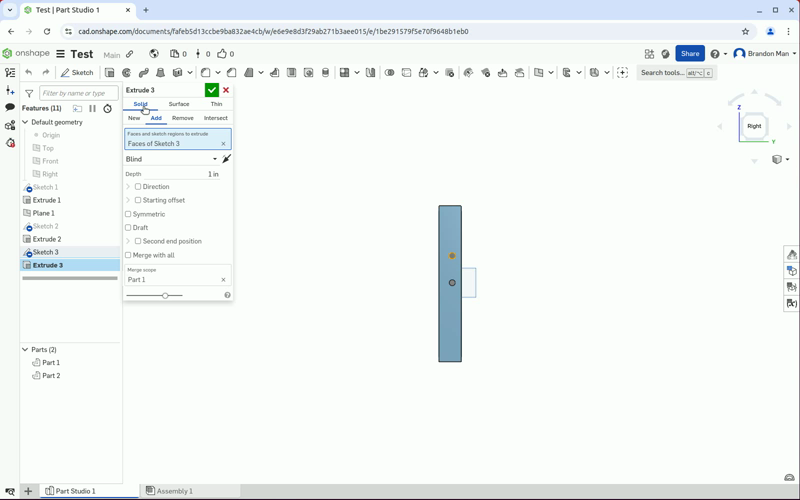
click(143, 106)
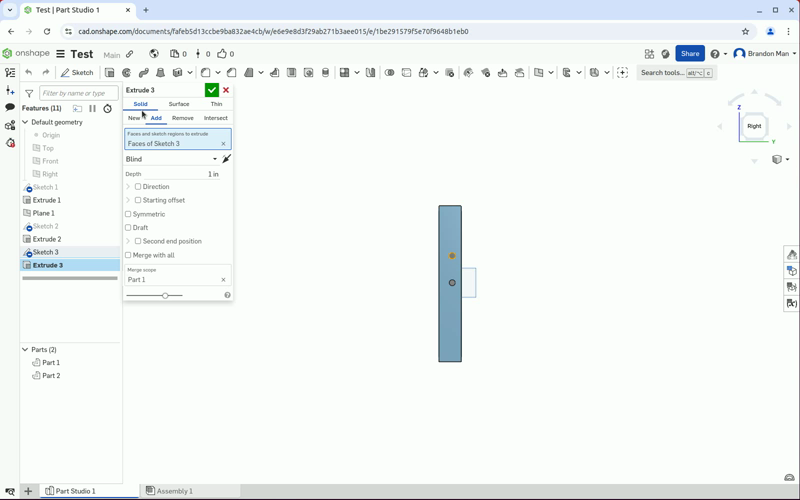
mouse_move(137, 120)
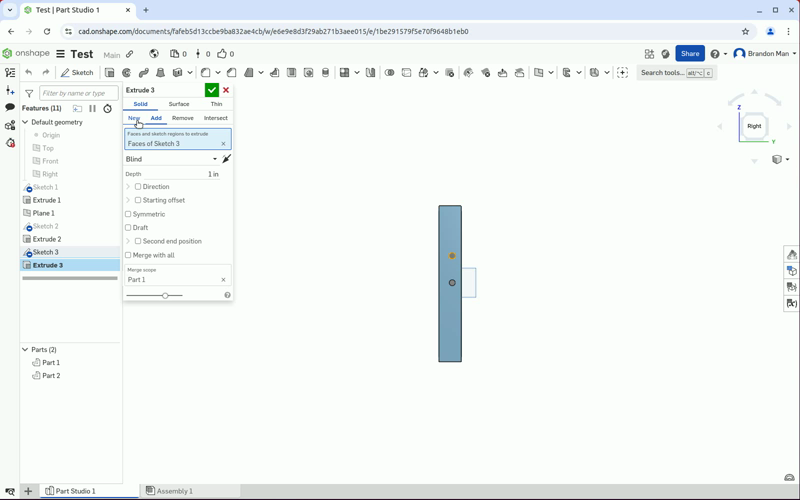
click(137, 120)
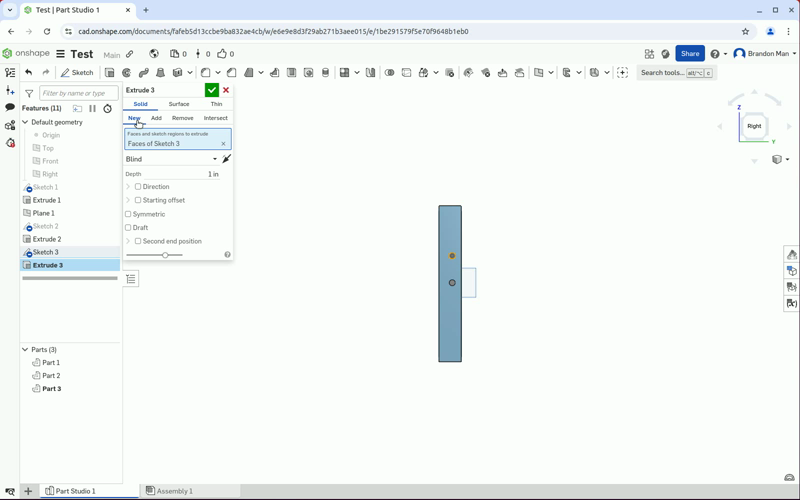
key(tab, 4)
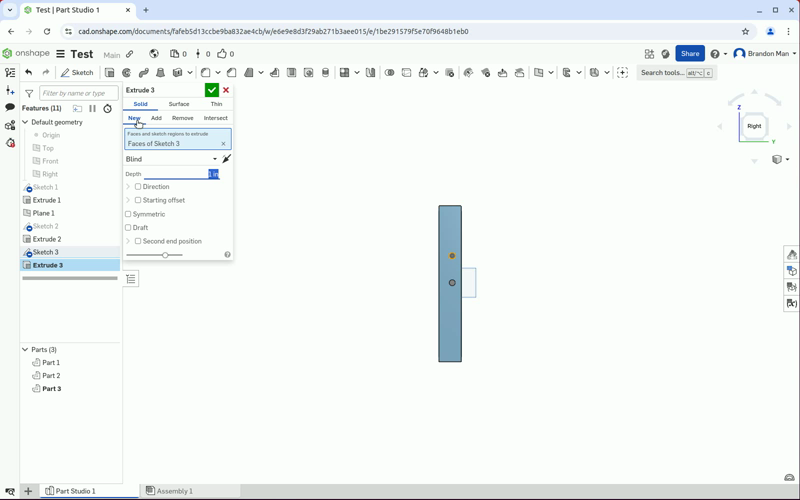
text(30.57)
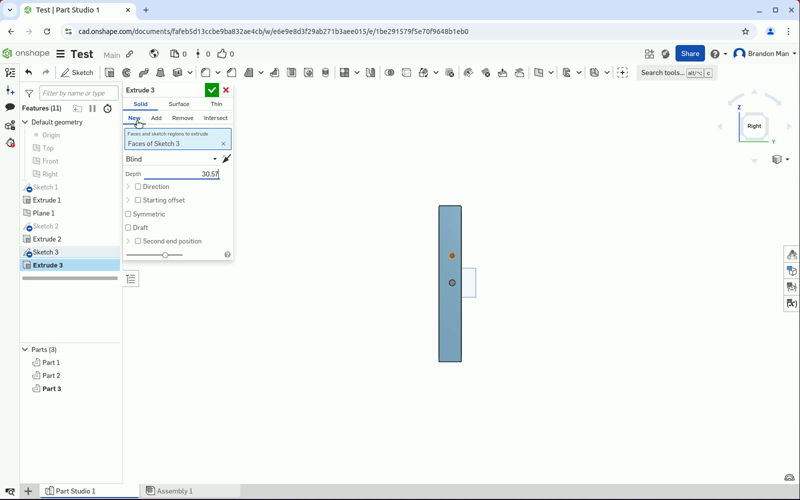
key(enter)
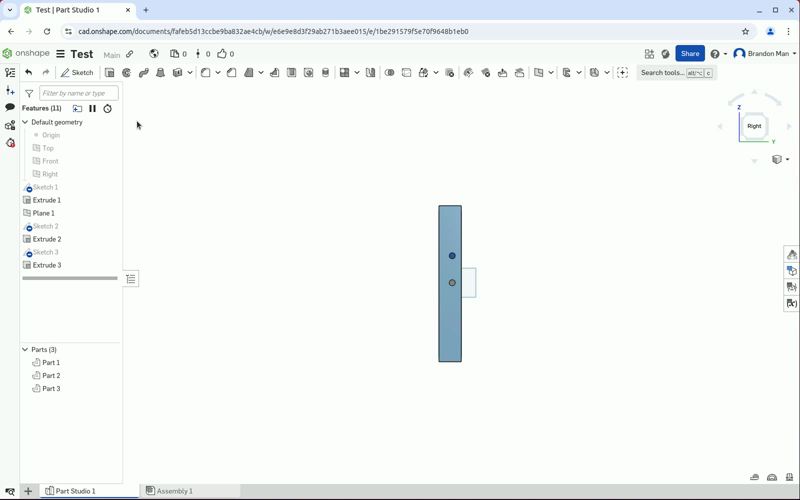
key(shift+h)
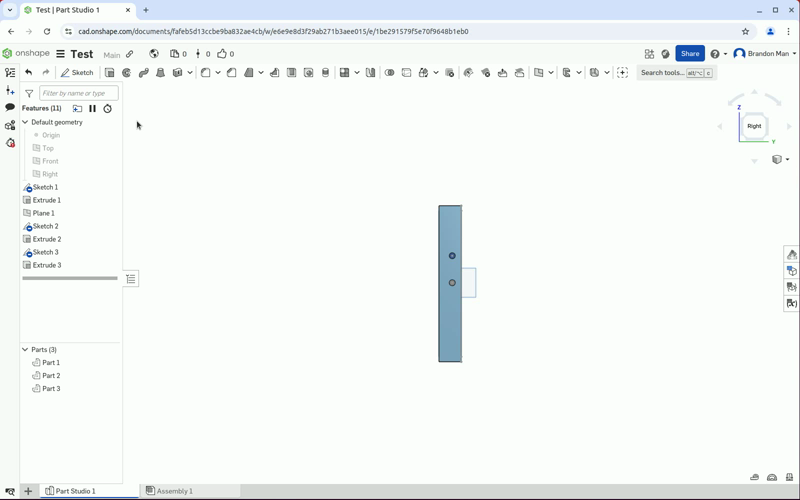
key(shift+h)
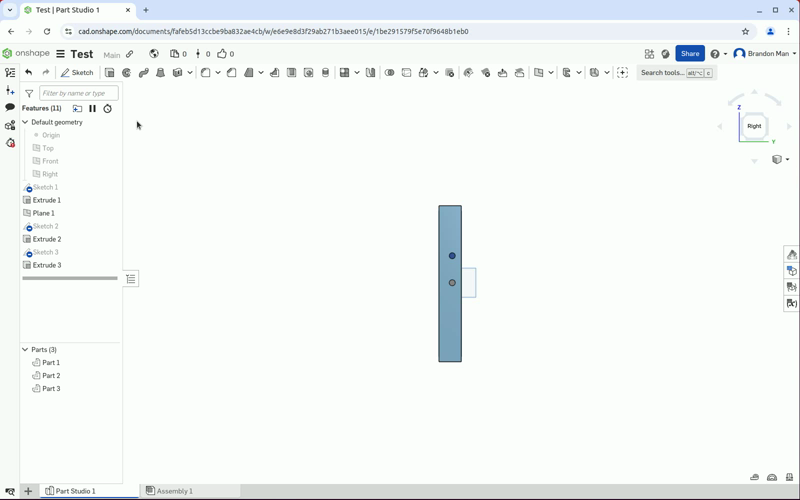
mouse_move(73, 189)
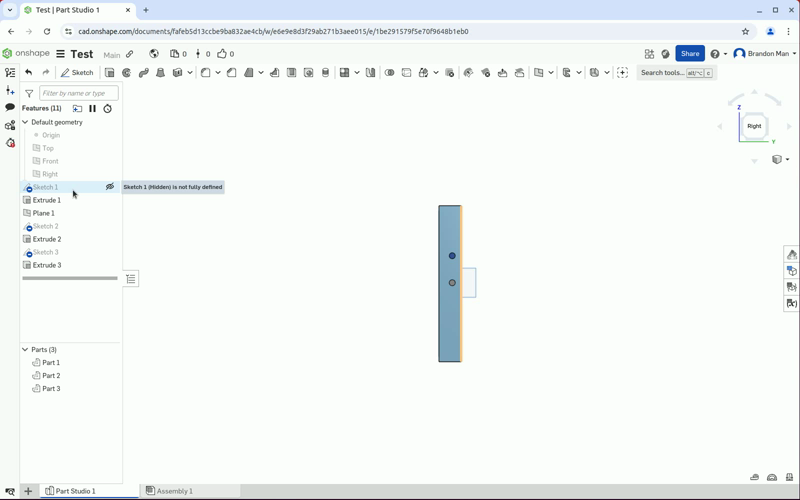
click(73, 189)
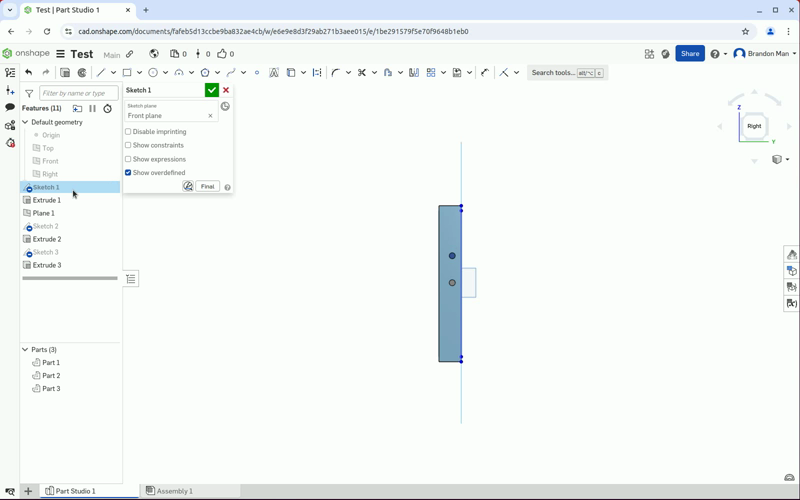
mouse_move(229, 92)
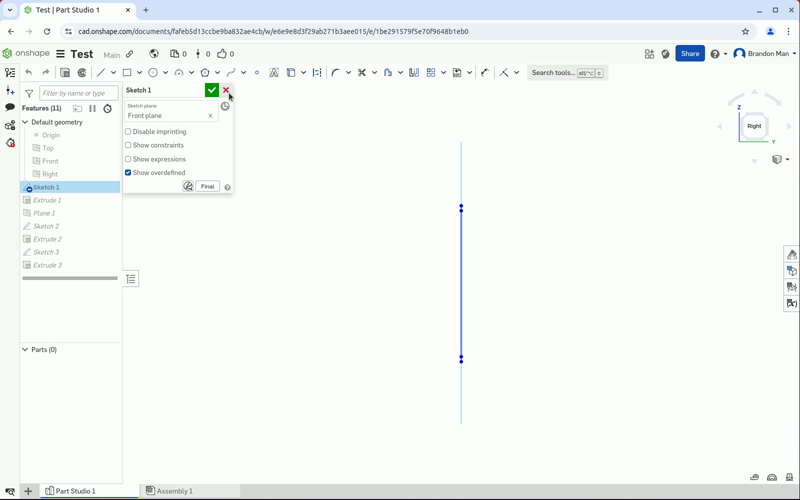
click(229, 92)
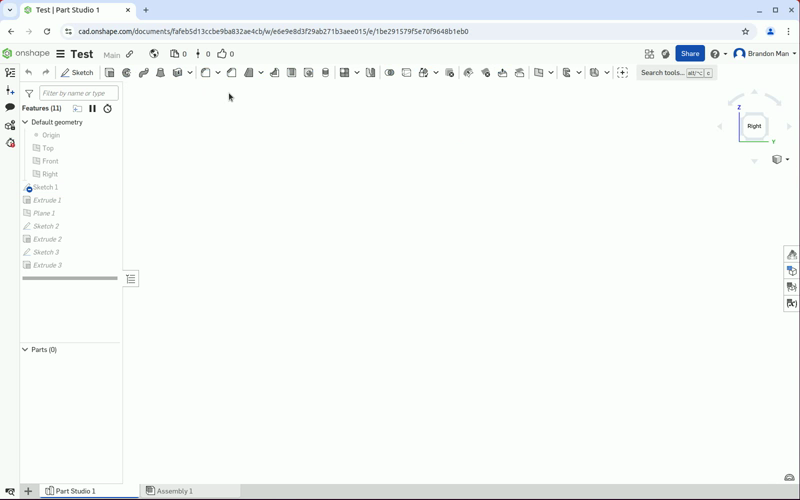
key(shift+s)
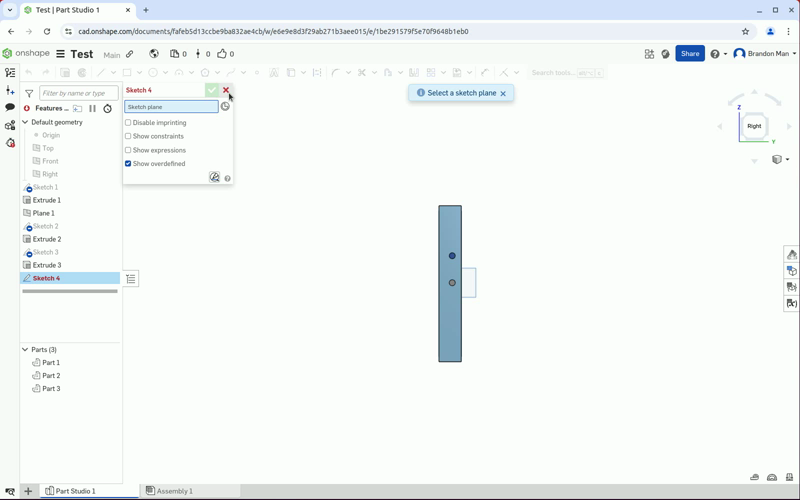
mouse_move(73, 215)
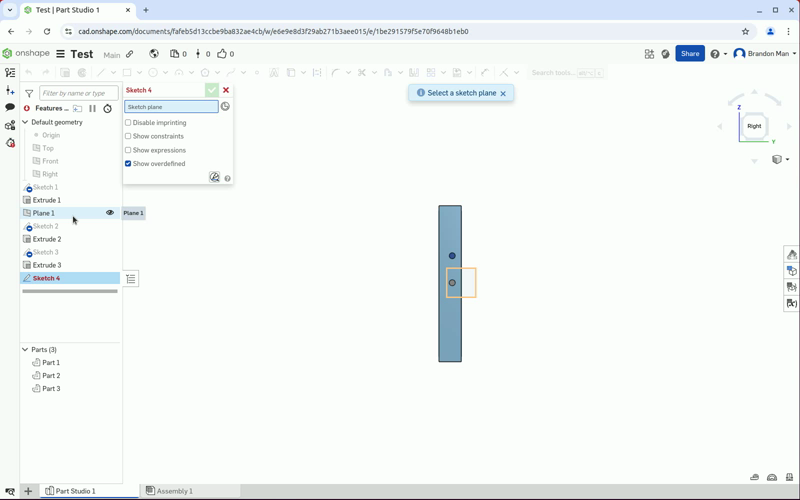
click(73, 215)
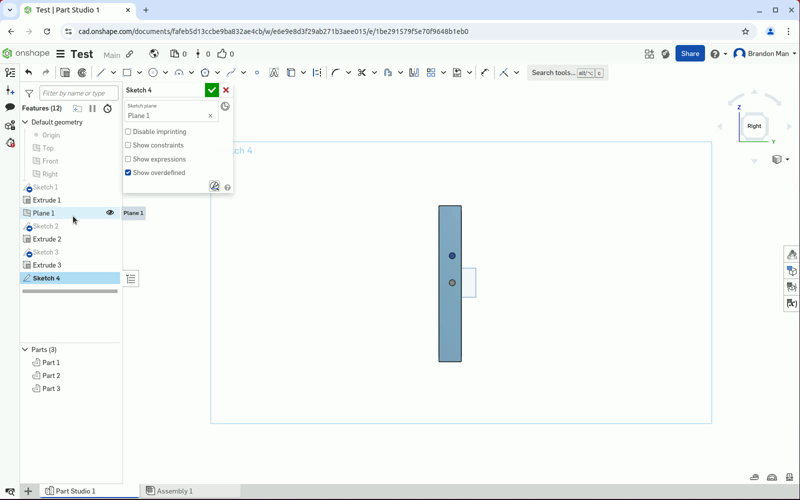
mouse_move(73, 352)
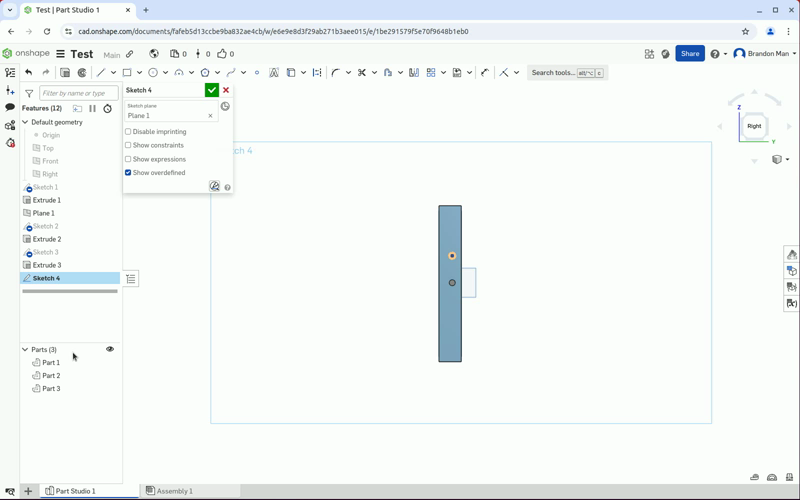
key(y)
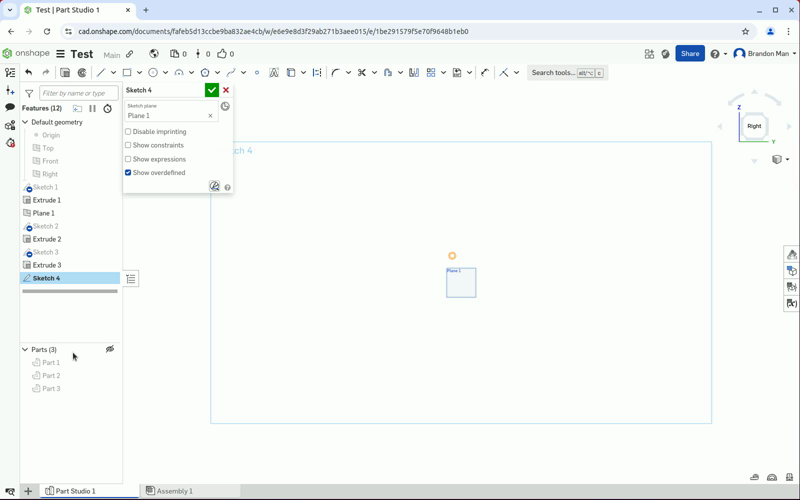
key(c)
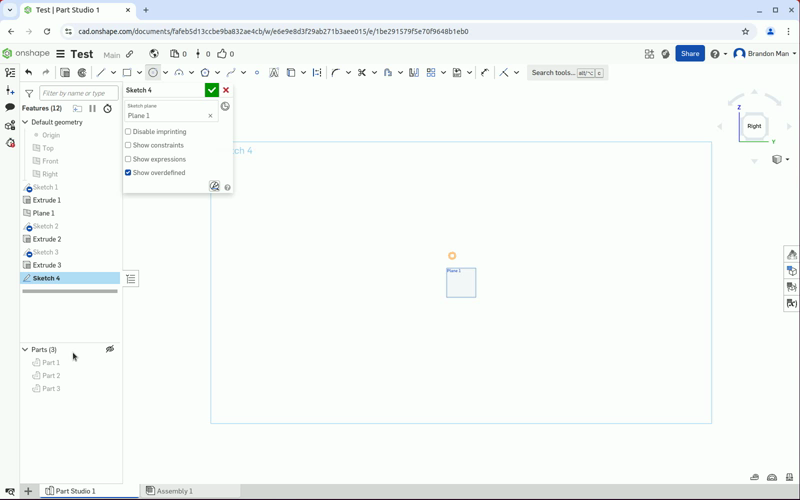
key_down(shift)
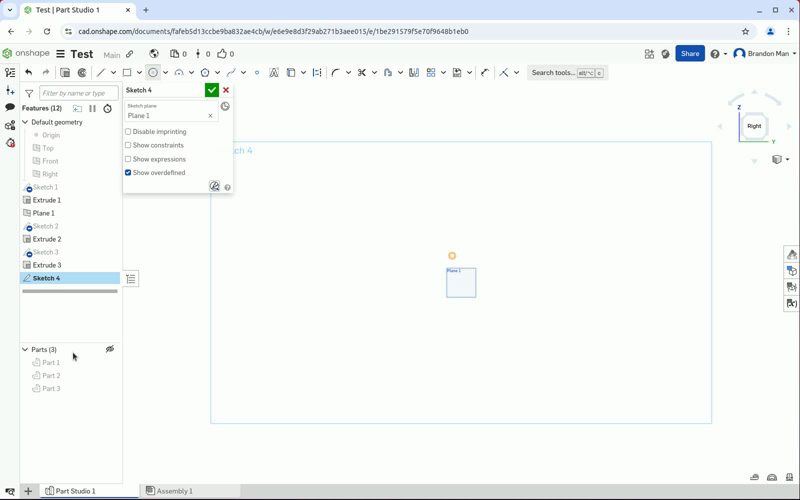
mouse_move(452, 228)
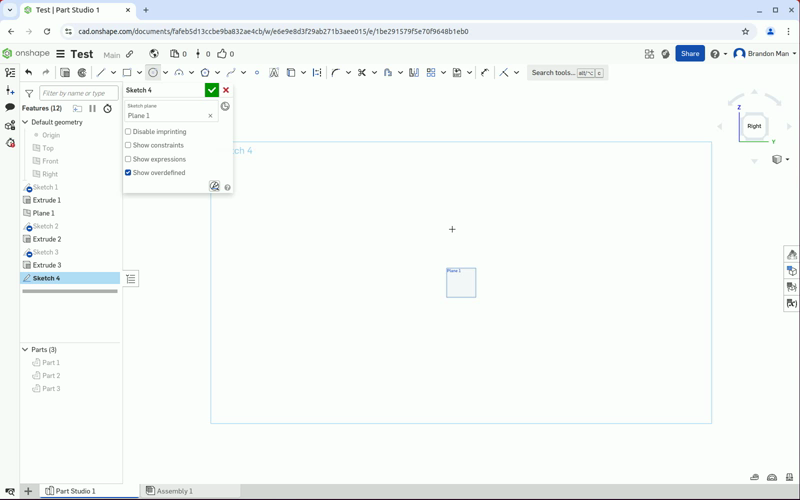
click(452, 228)
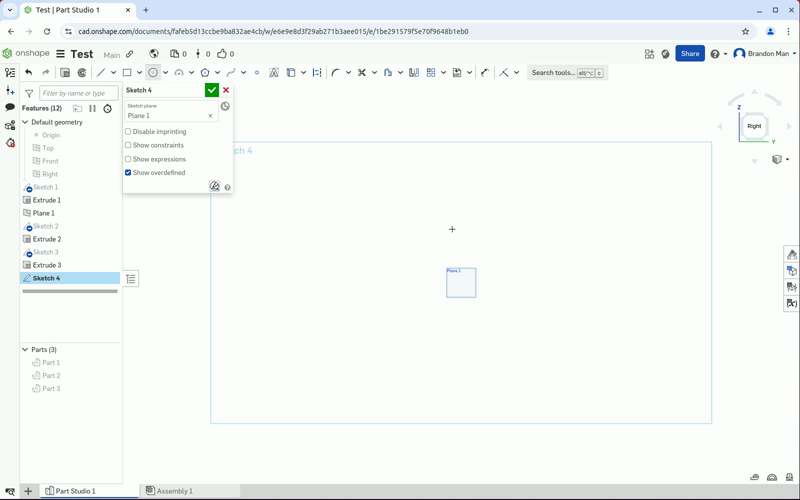
key_up(shift)
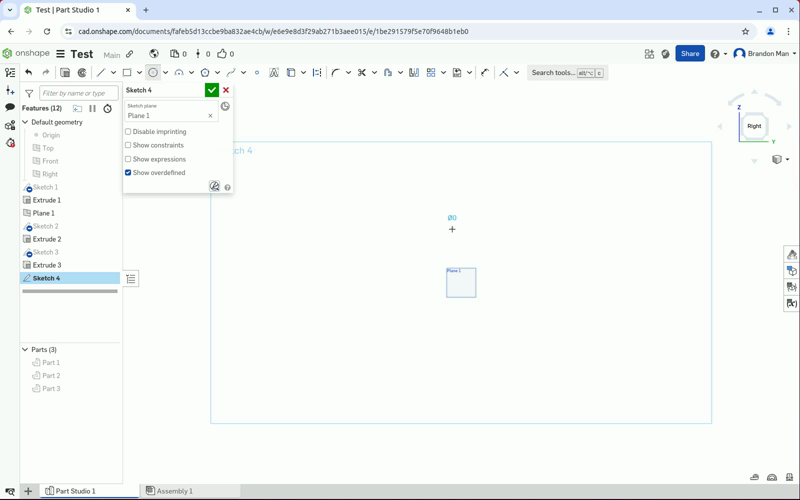
mouse_move(455, 228)
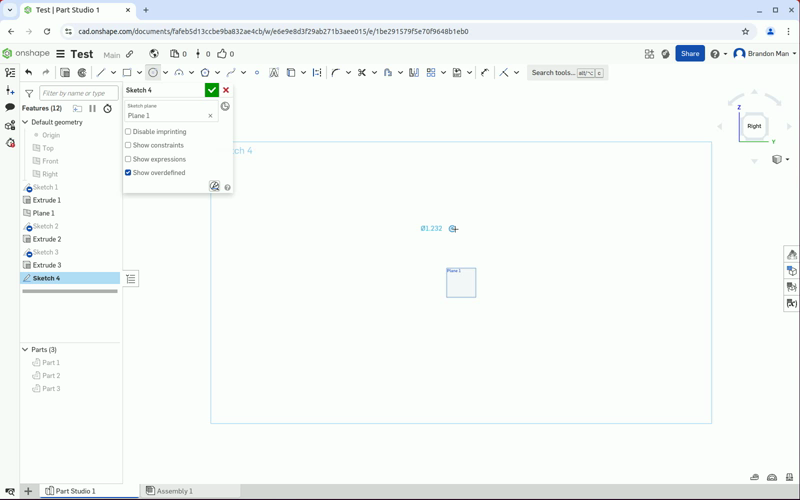
click(455, 228)
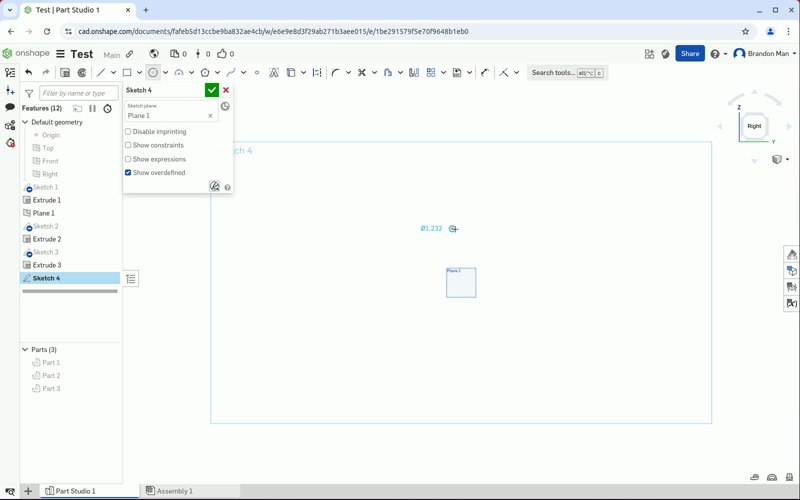
key(esc)
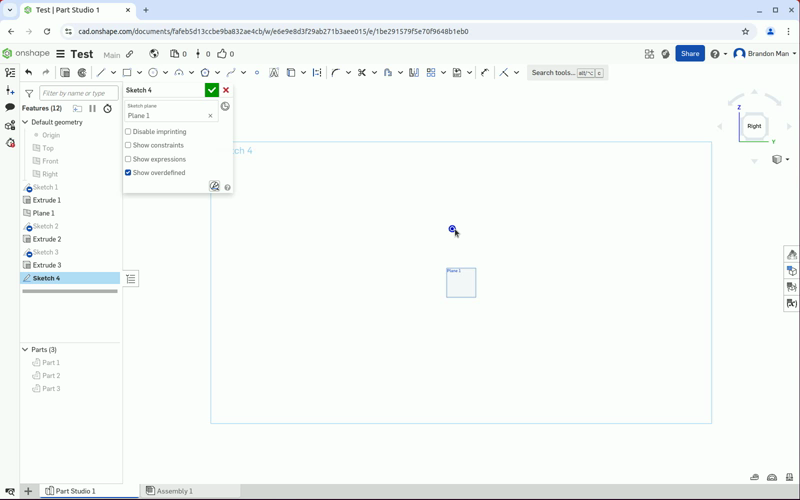
mouse_move(452, 226)
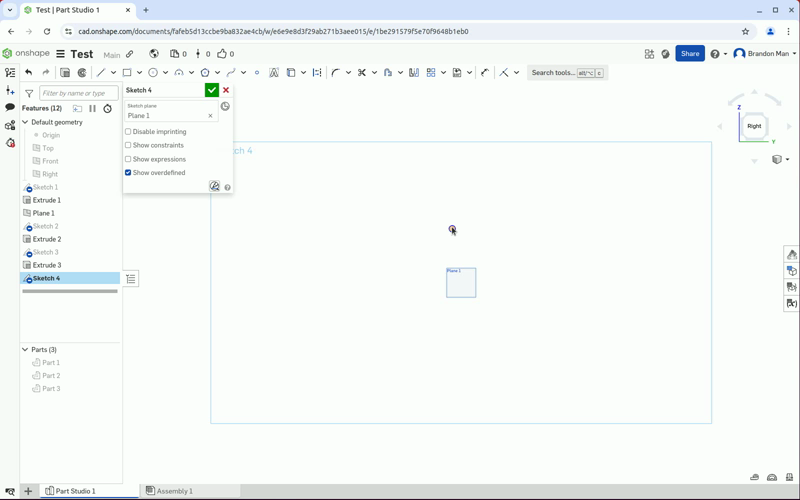
scroll(6)
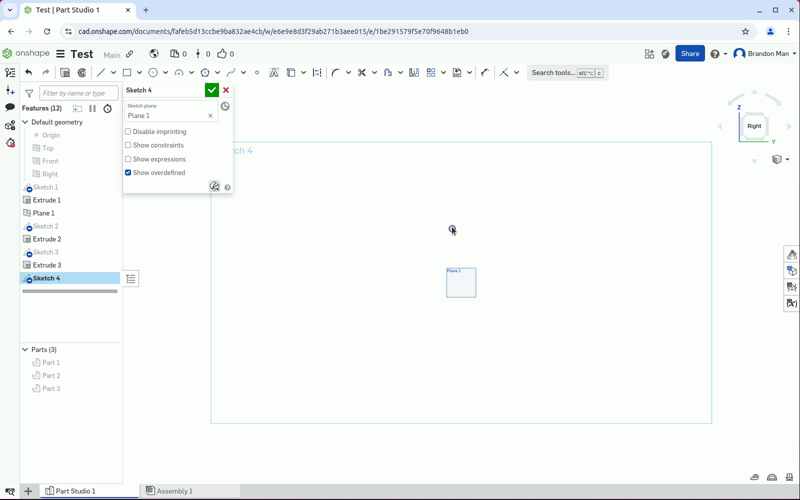
scroll(6)
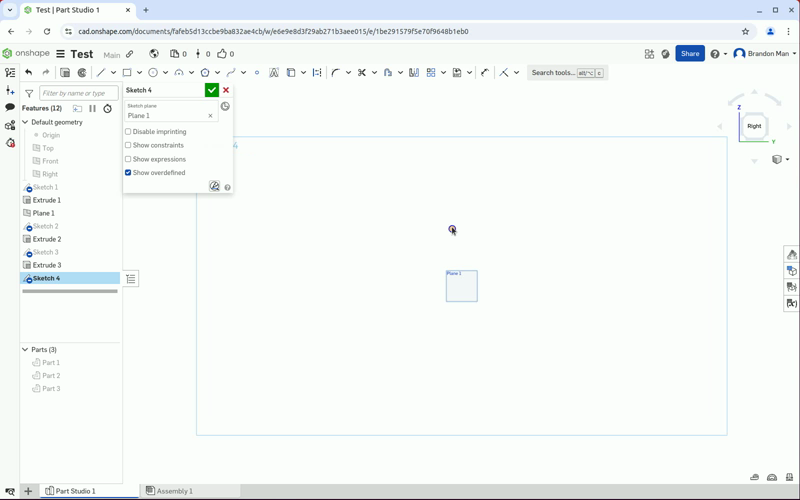
scroll(6)
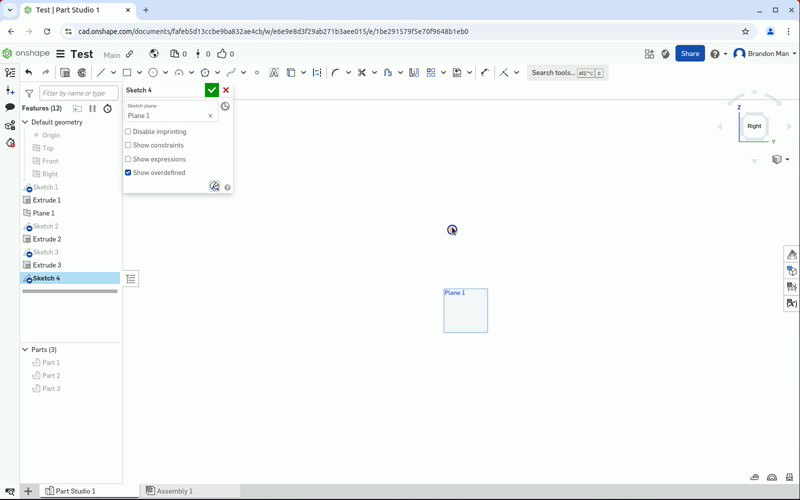
scroll(6)
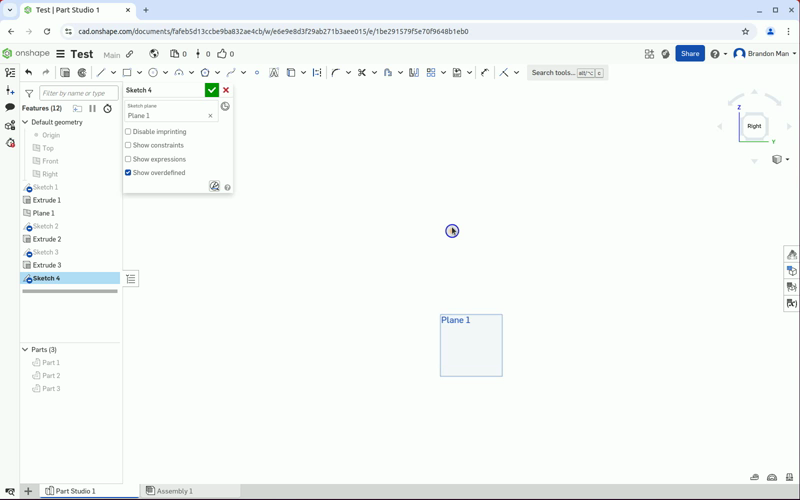
scroll(6)
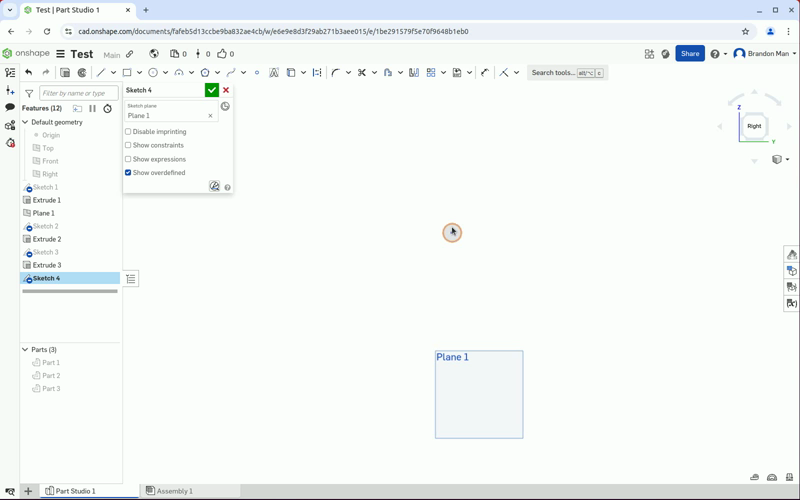
scroll(6)
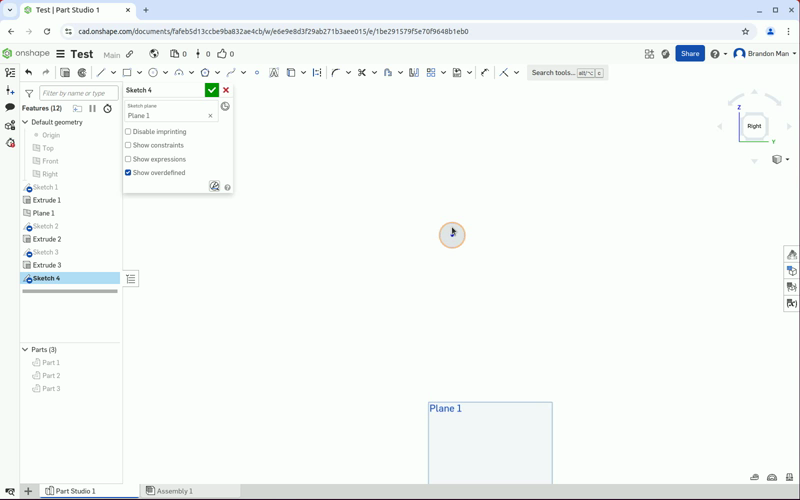
scroll(6)
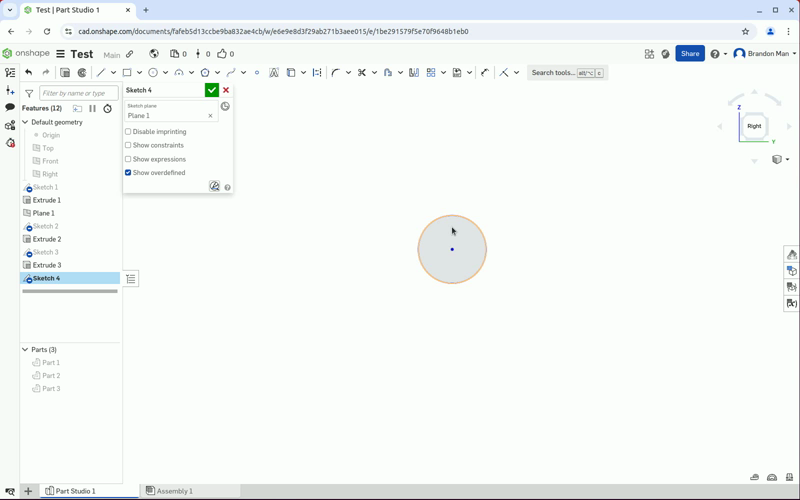
click(452, 226)
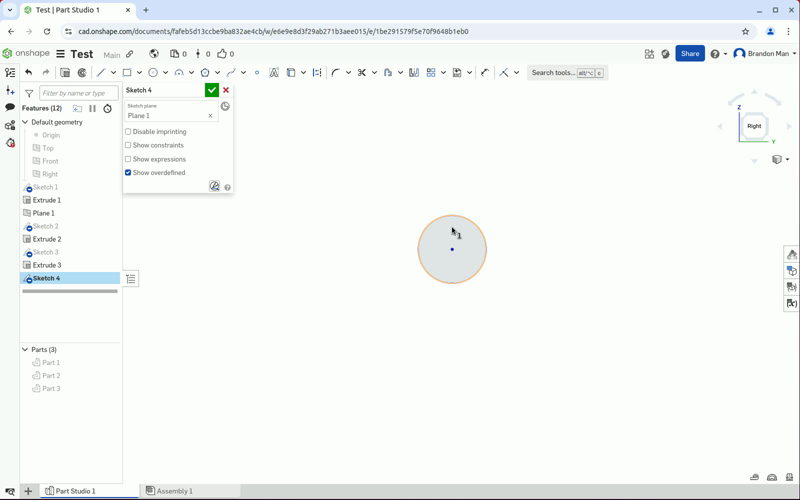
scroll(-6)
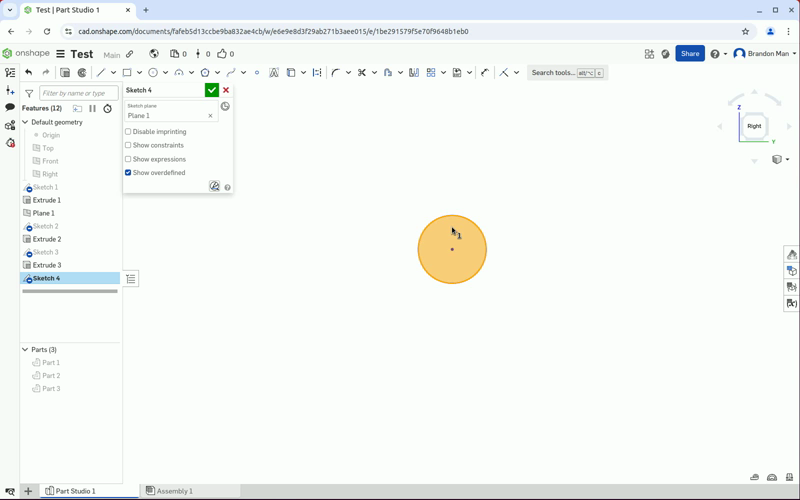
scroll(-6)
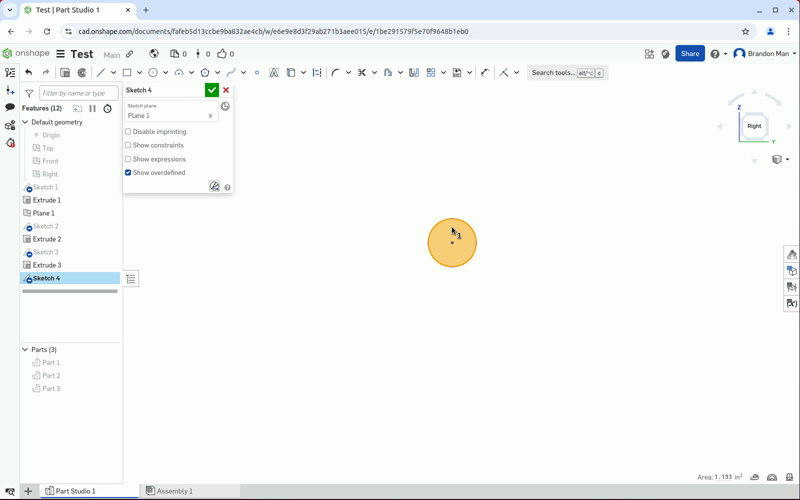
scroll(-6)
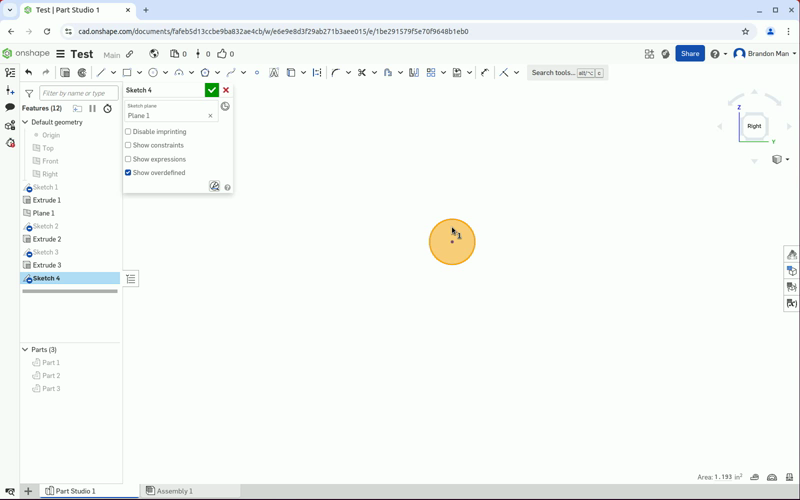
scroll(-6)
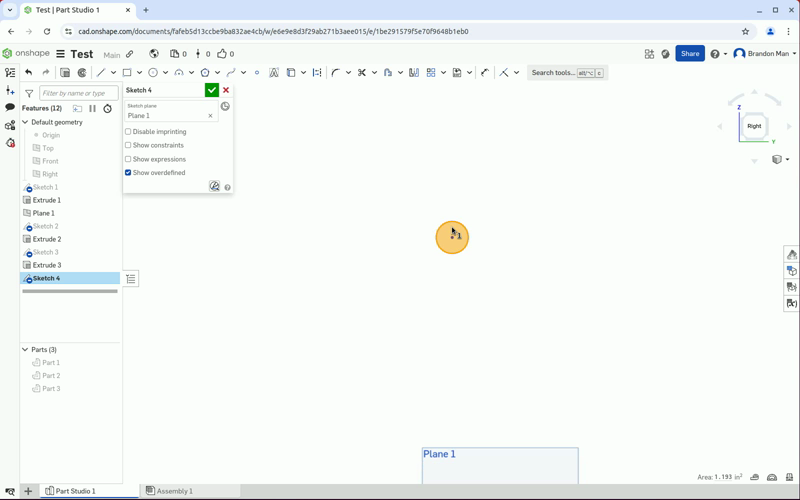
scroll(-6)
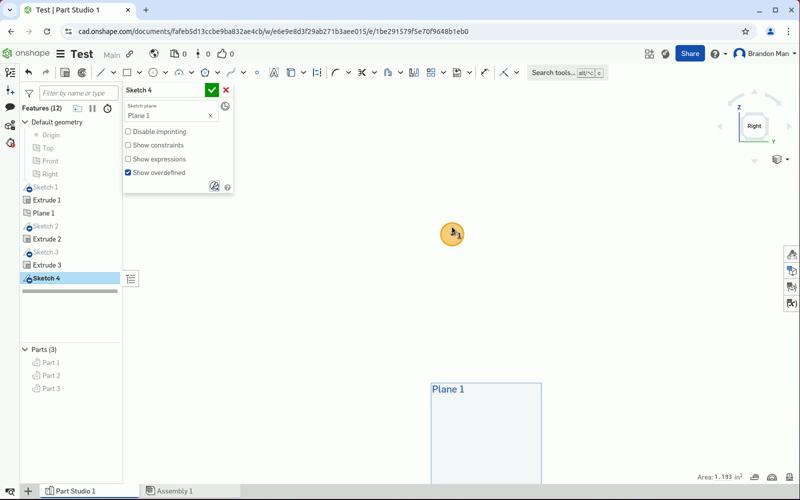
scroll(-6)
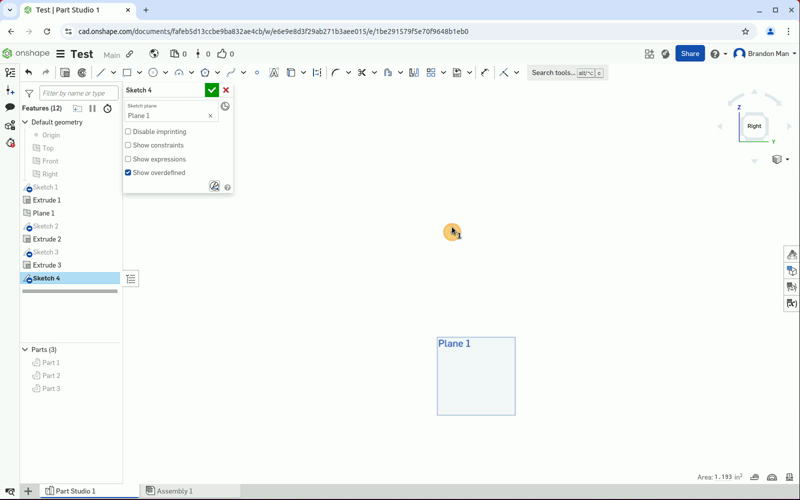
scroll(-6)
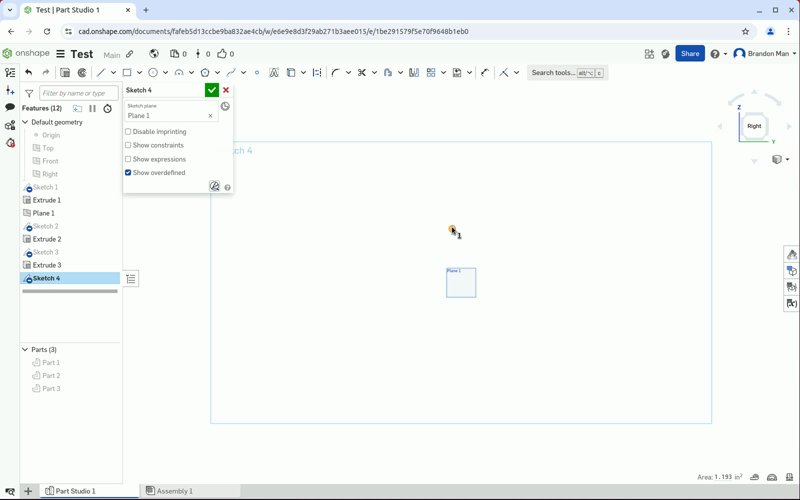
mouse_move(73, 352)
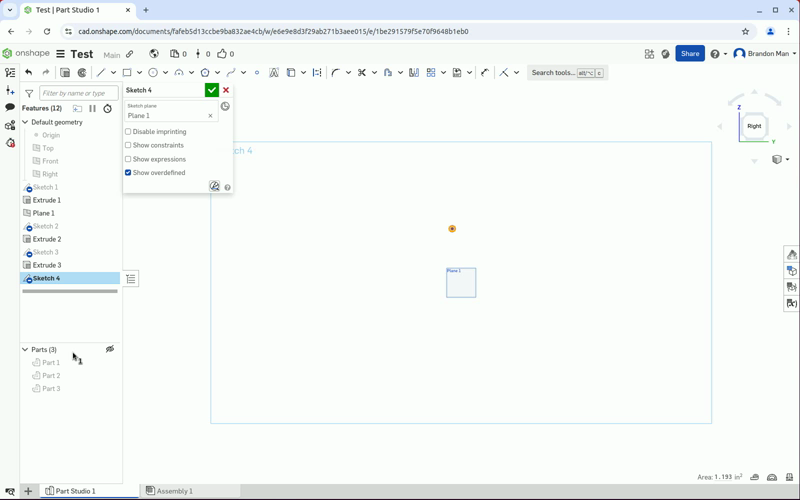
key(shift+y)
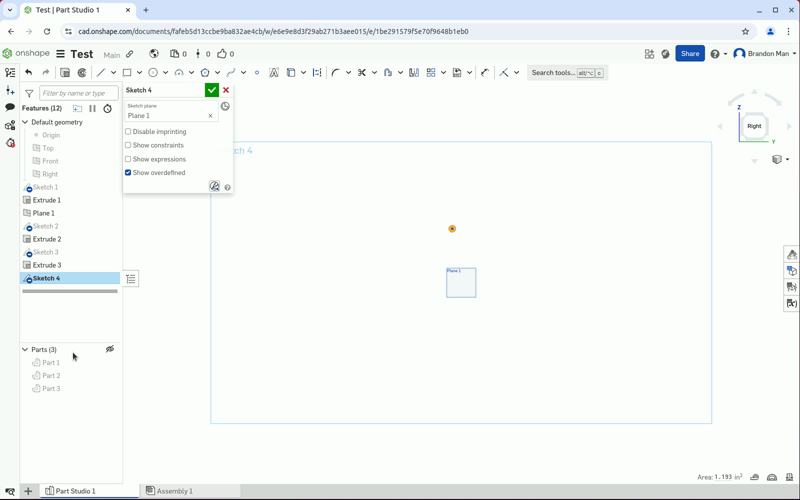
key(shift+e)
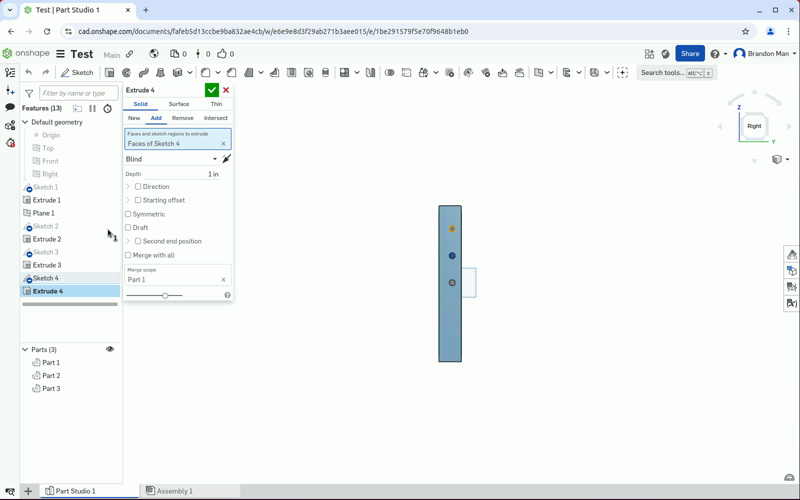
mouse_move(143, 106)
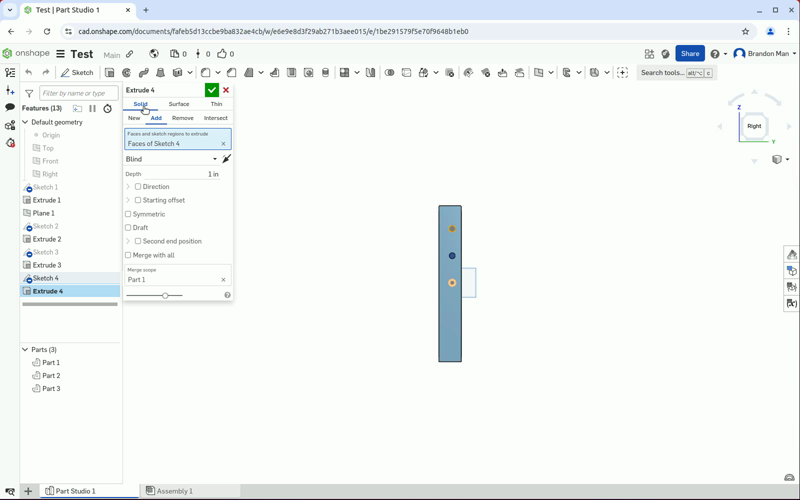
click(143, 106)
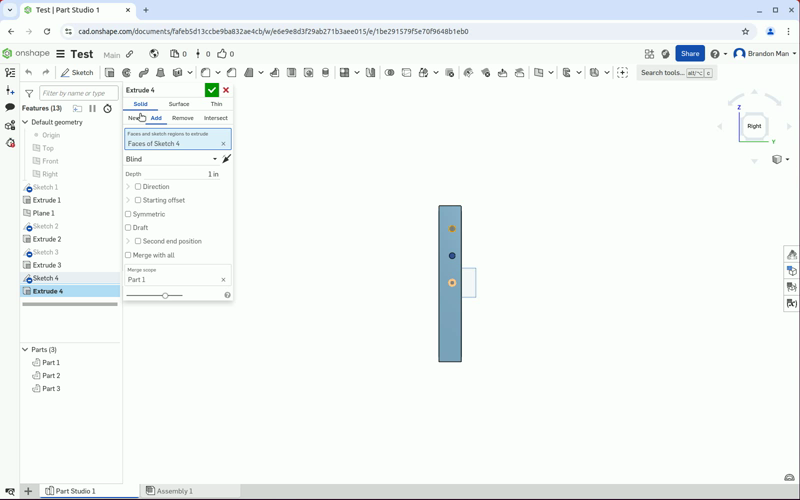
mouse_move(137, 120)
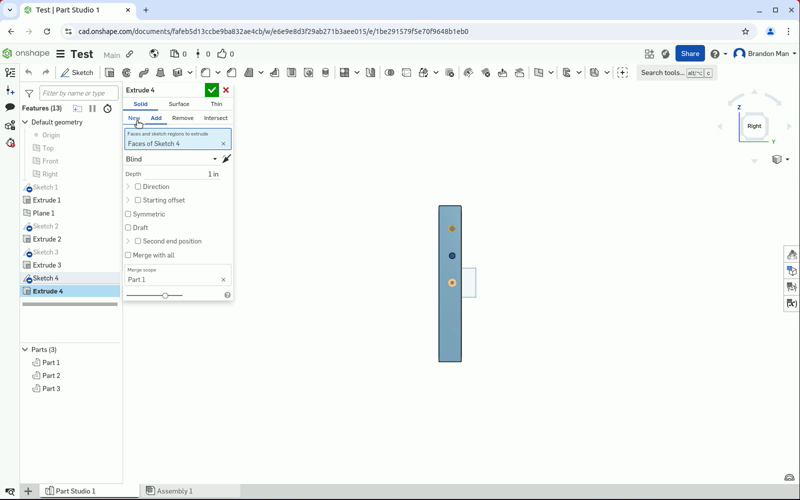
click(137, 120)
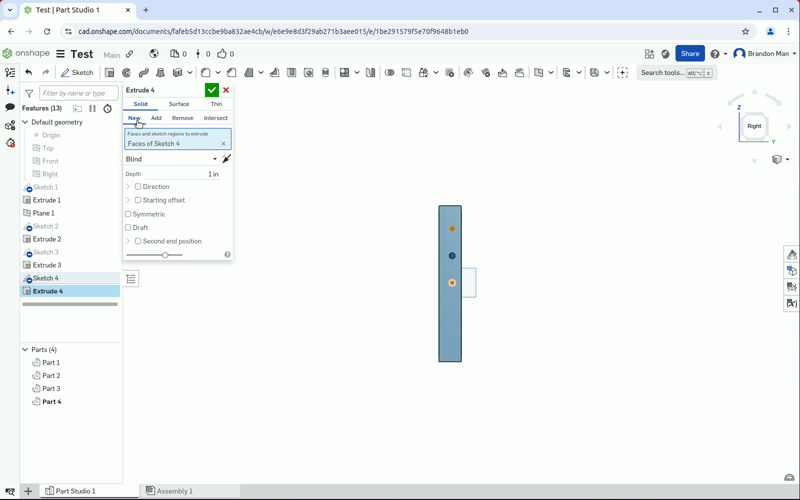
key(tab, 4)
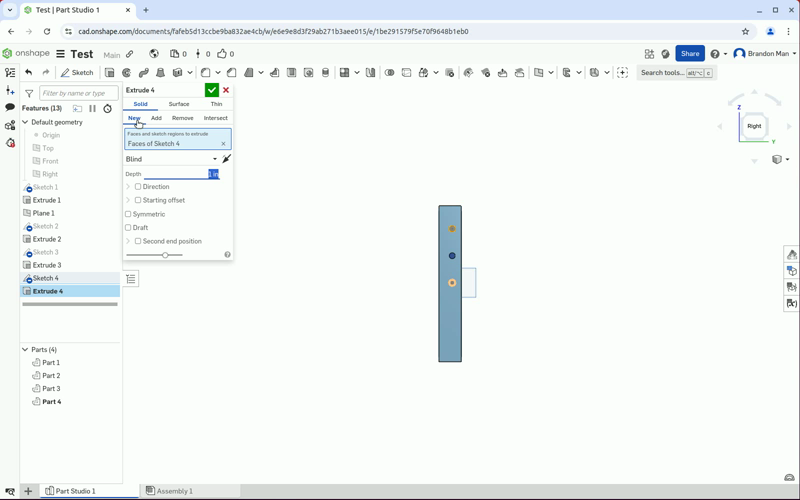
text(30.57)
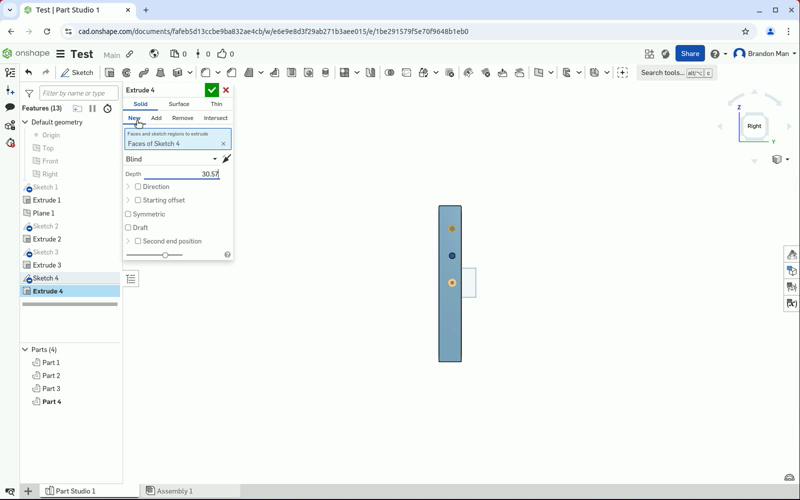
key(enter)
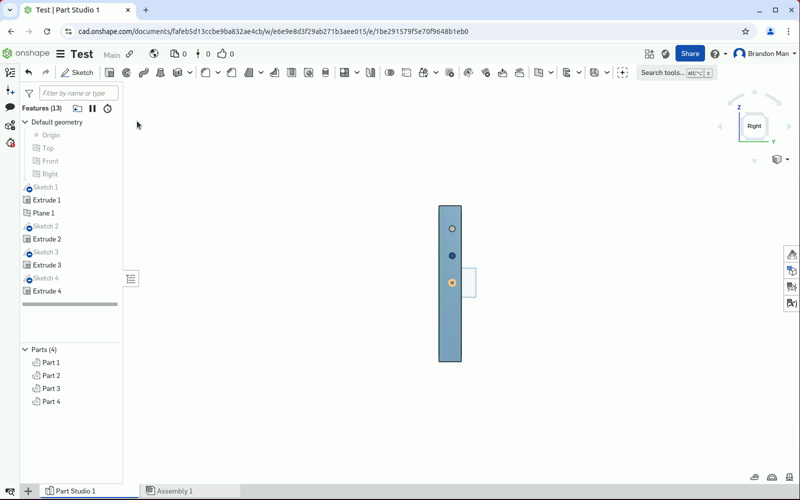
key(shift+h)
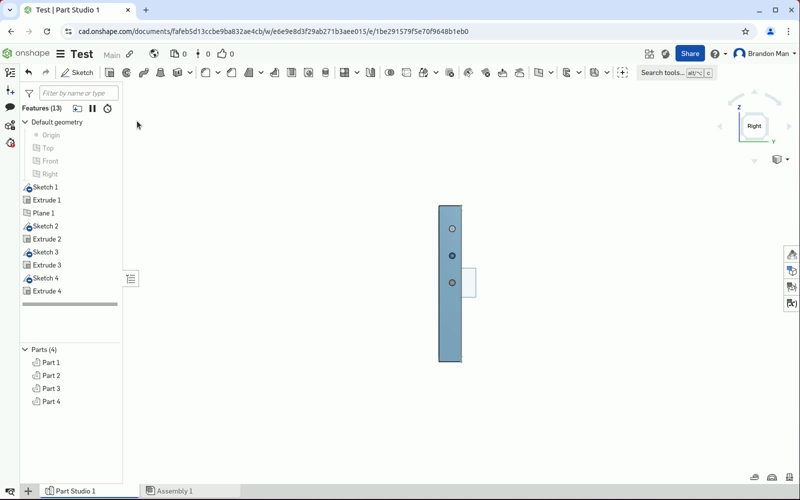
key(shift+h)
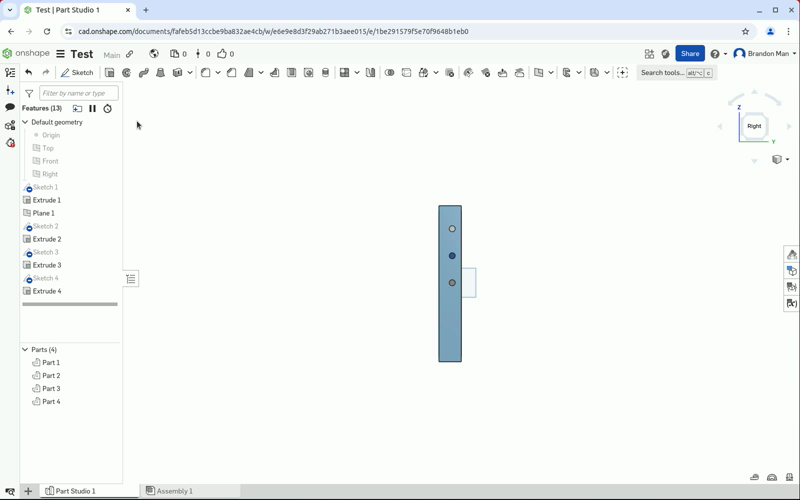
mouse_move(73, 189)
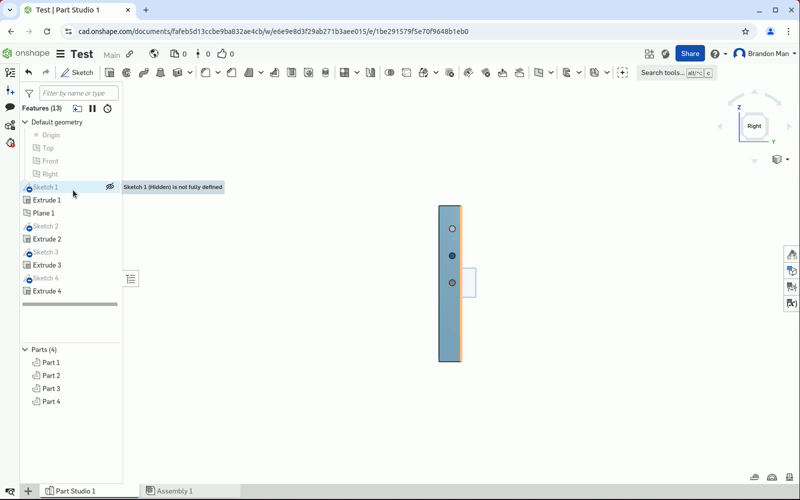
click(73, 189)
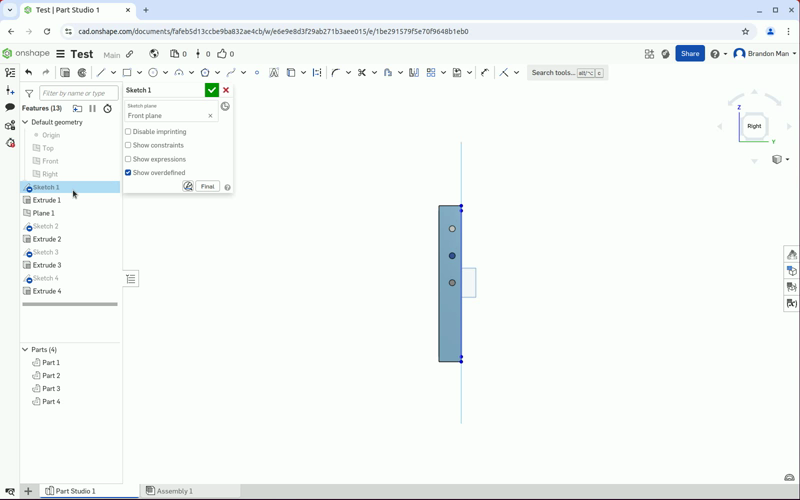
mouse_move(229, 92)
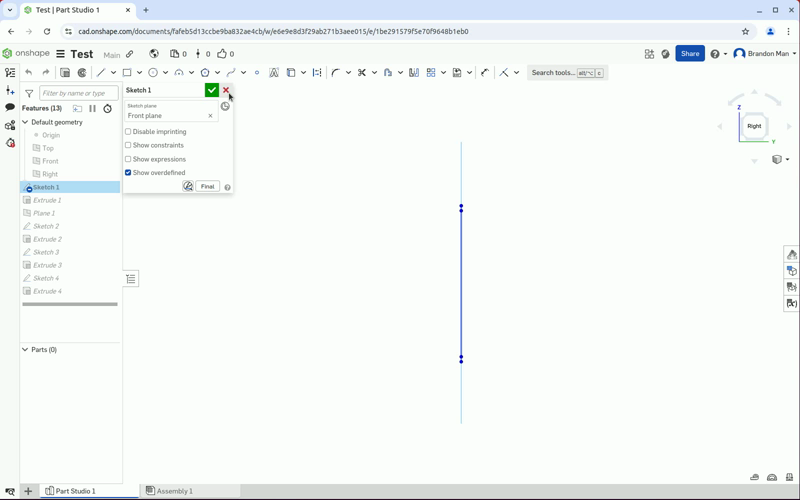
click(229, 92)
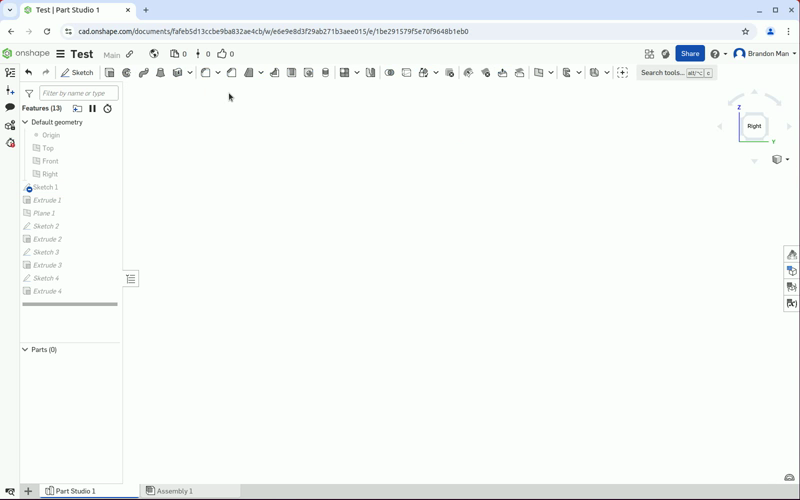
key(shift+s)
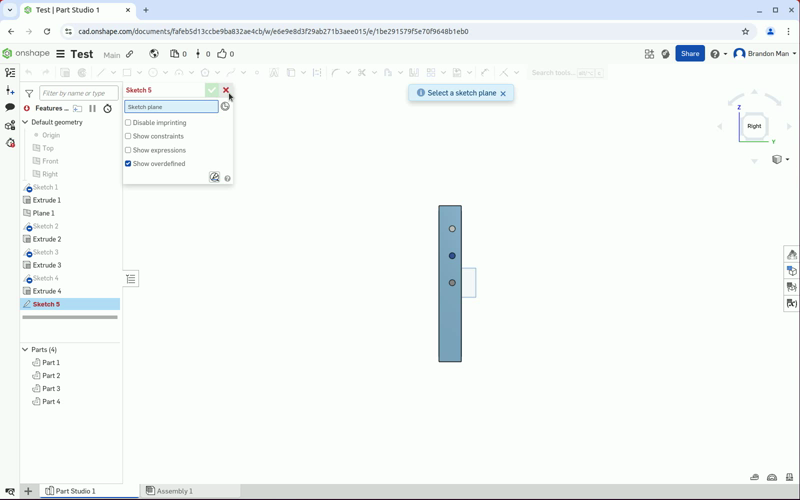
mouse_move(73, 215)
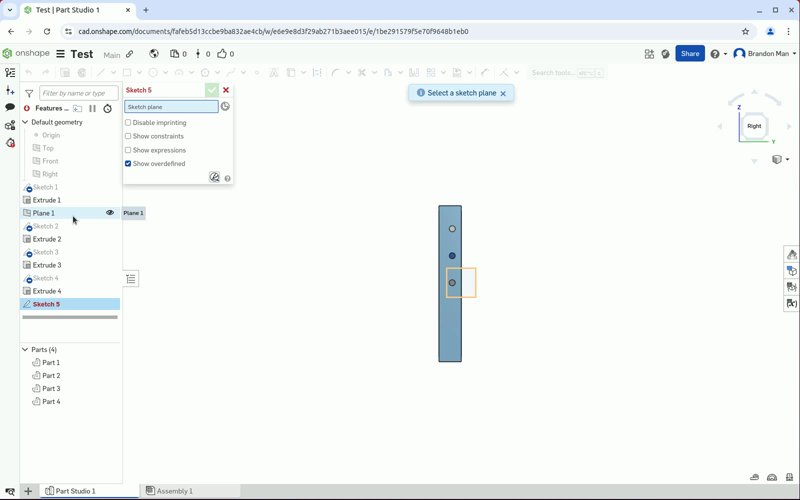
click(73, 215)
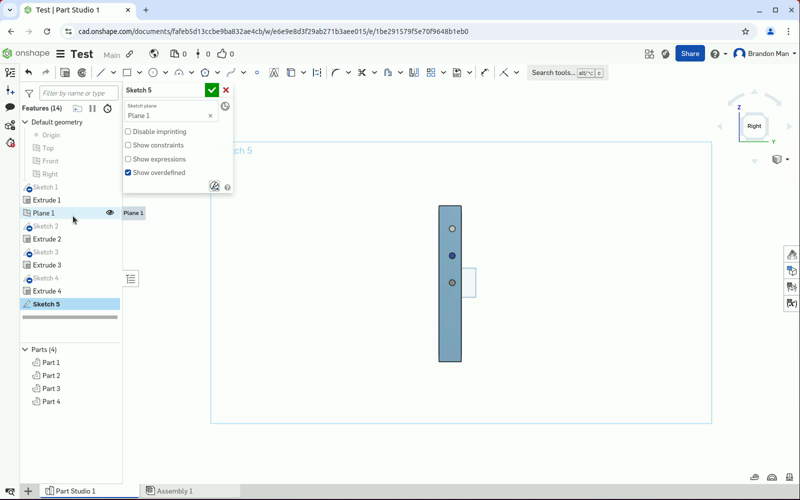
mouse_move(73, 352)
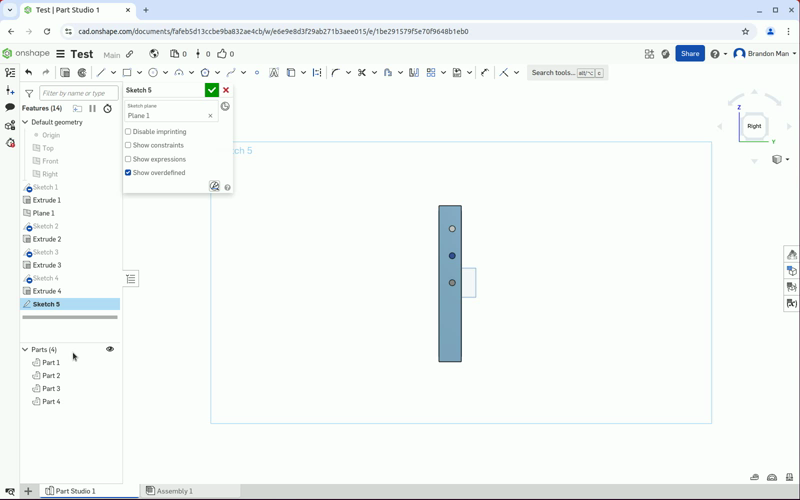
key(y)
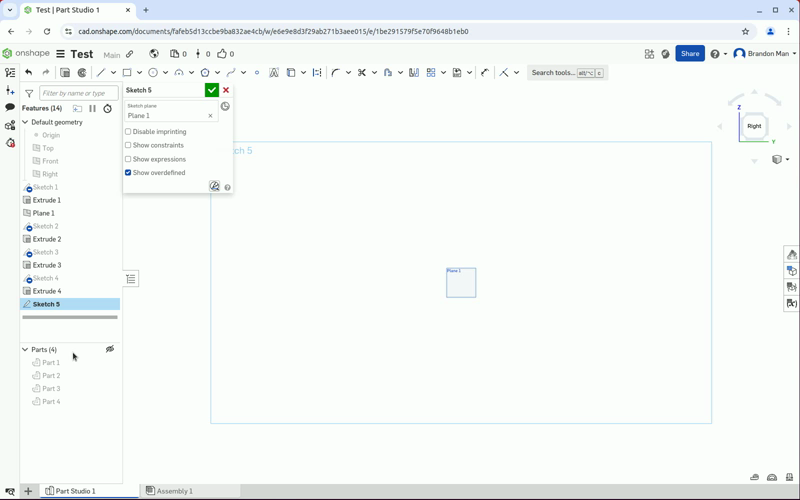
key(c)
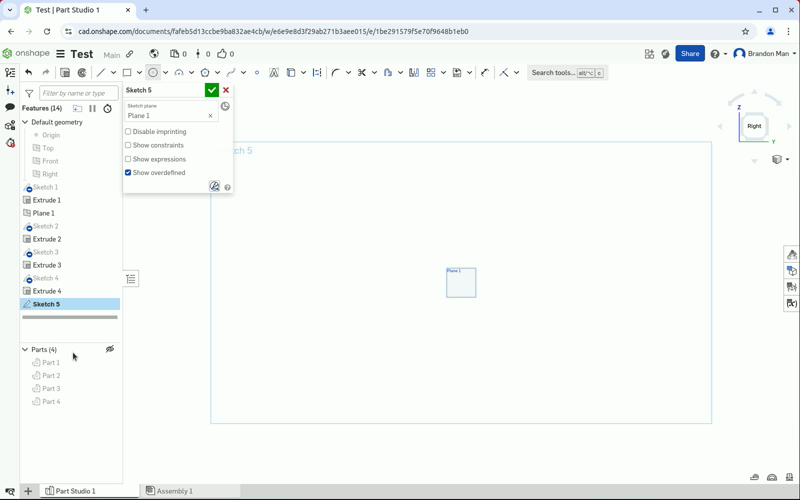
key_down(shift)
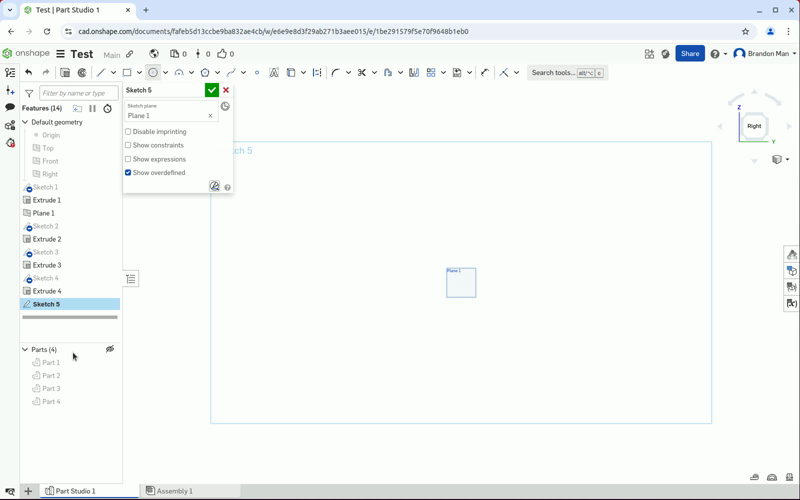
mouse_move(452, 309)
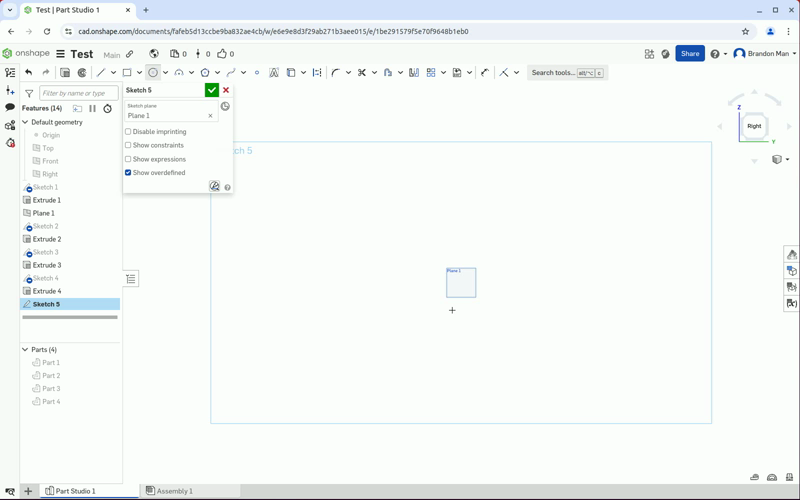
click(452, 309)
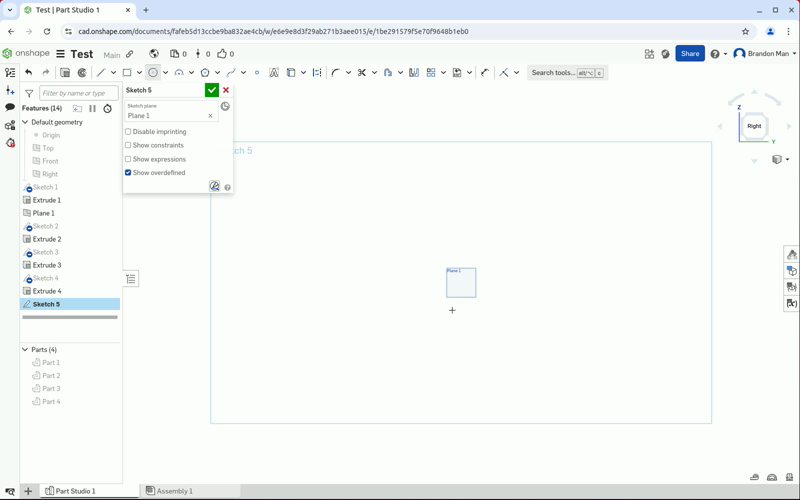
key_up(shift)
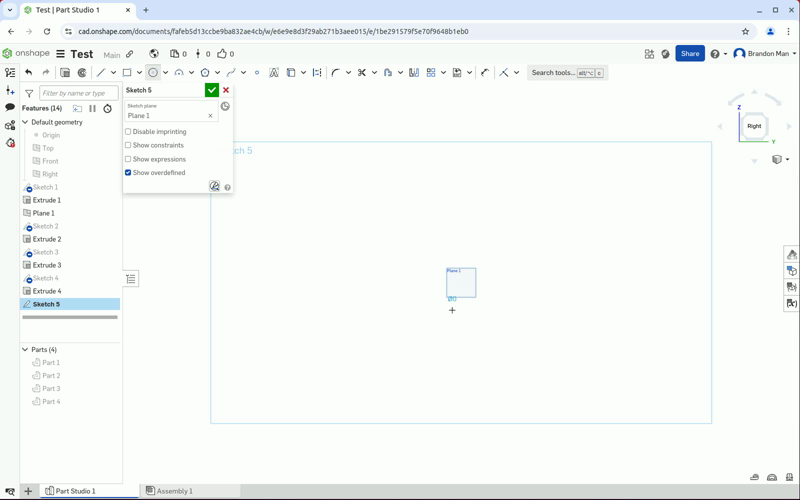
mouse_move(455, 309)
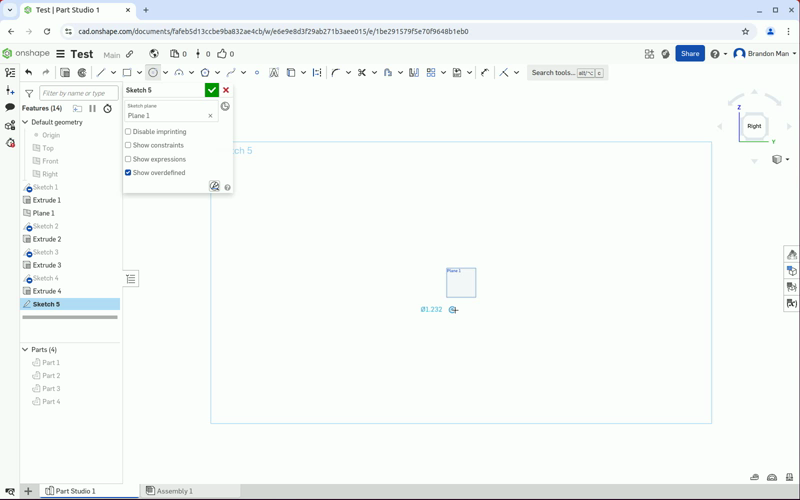
click(455, 309)
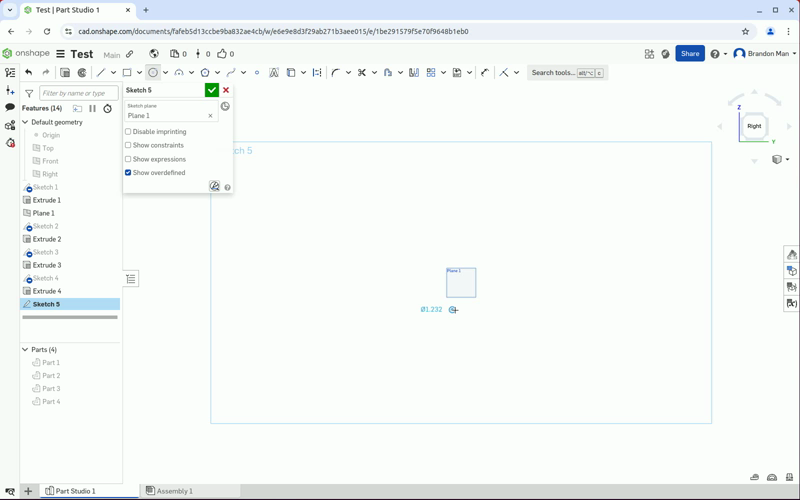
key(esc)
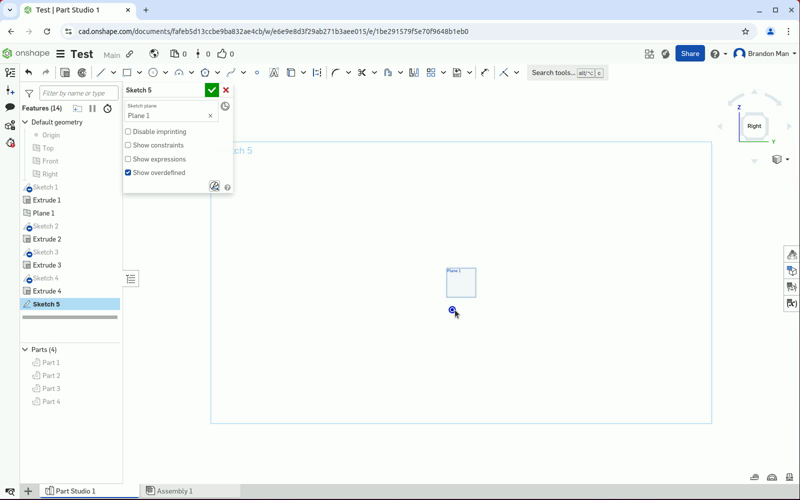
mouse_move(452, 308)
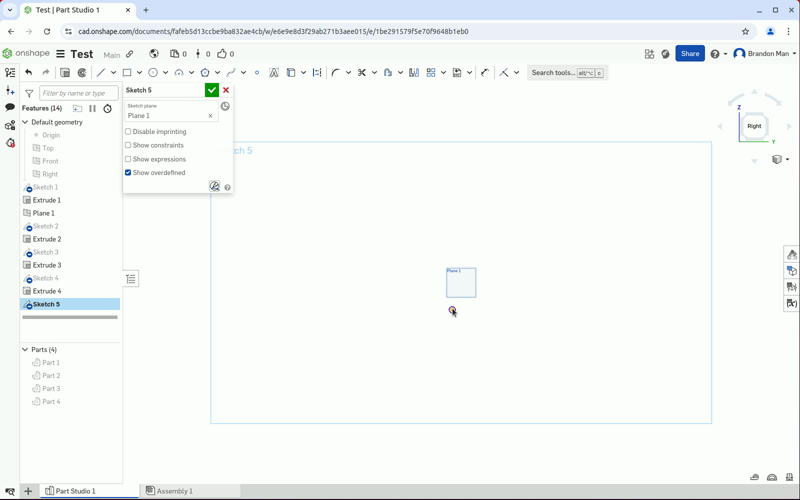
scroll(6)
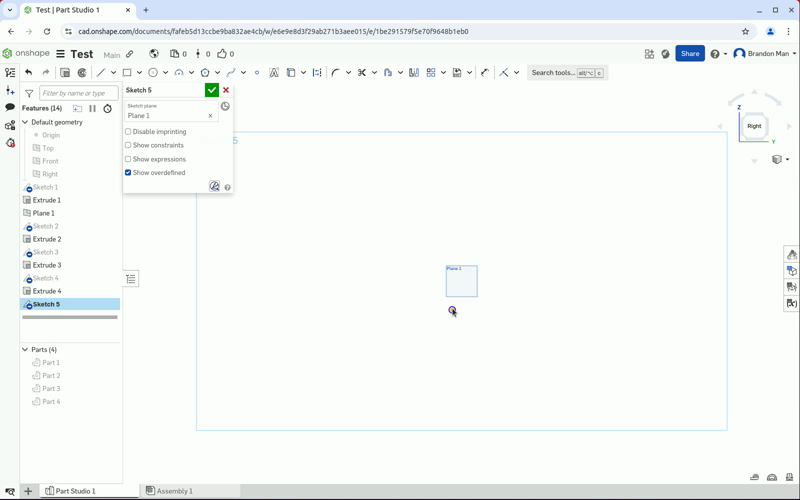
scroll(6)
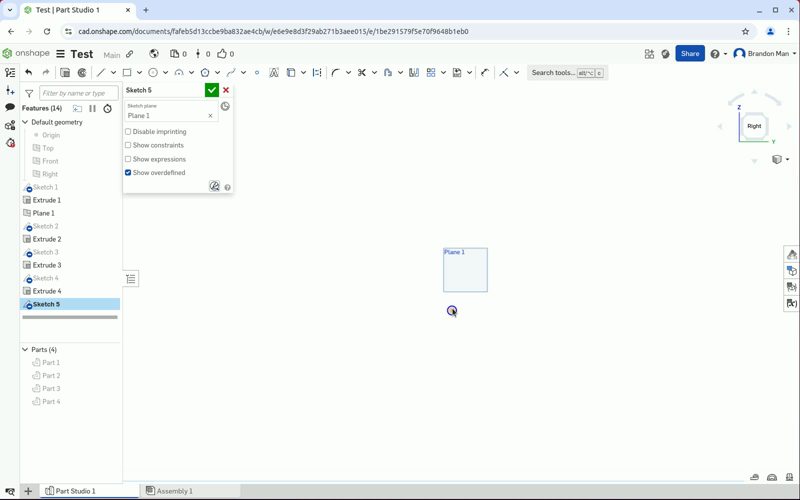
scroll(6)
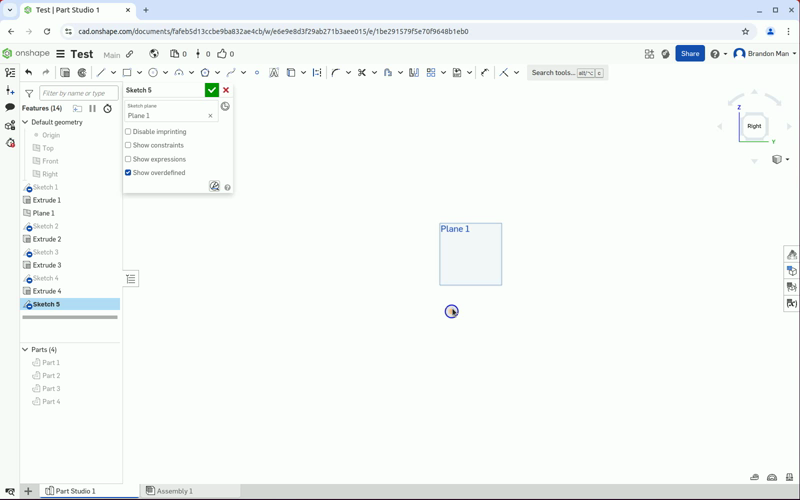
scroll(6)
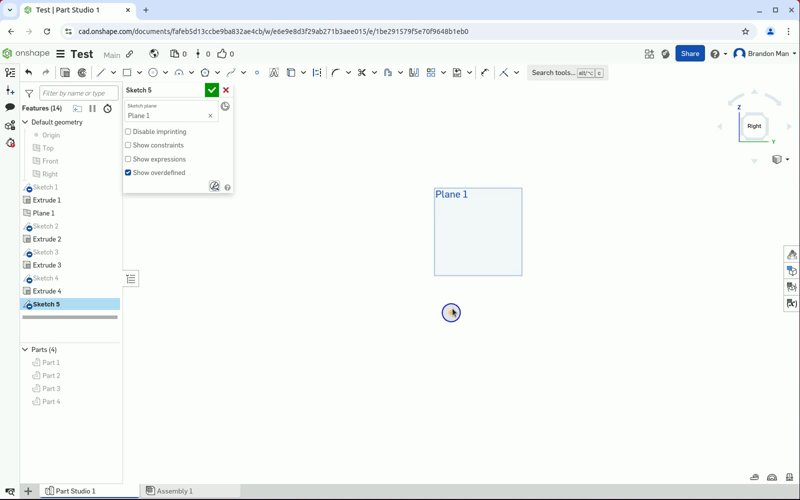
scroll(6)
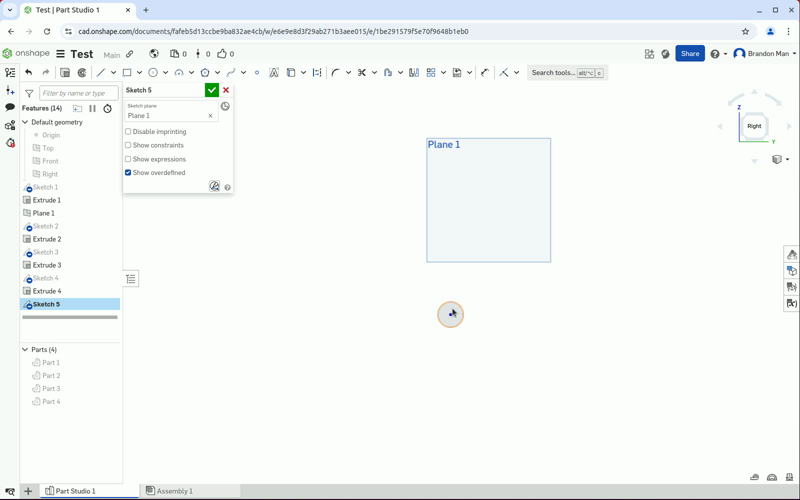
scroll(6)
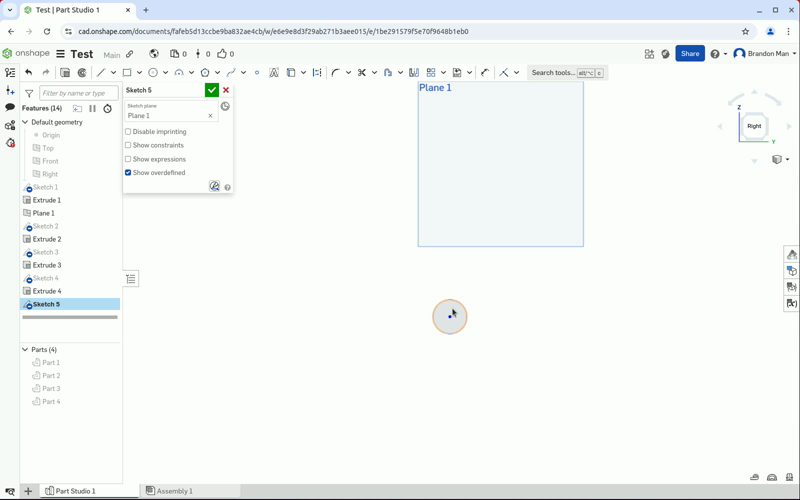
scroll(6)
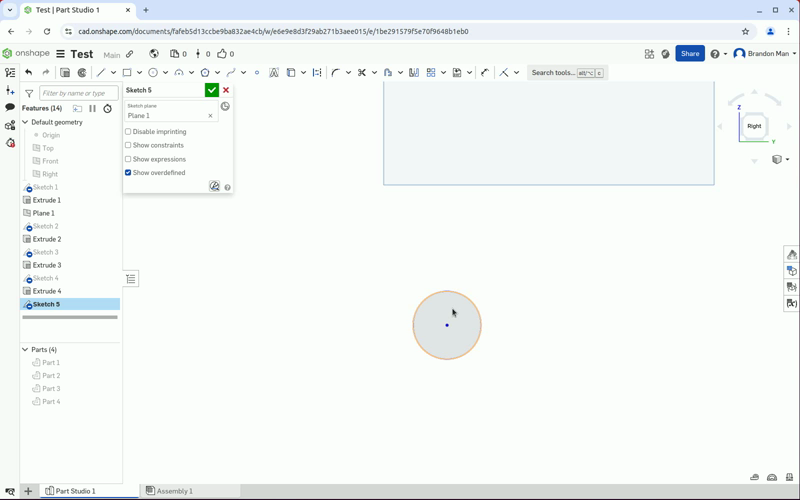
click(452, 308)
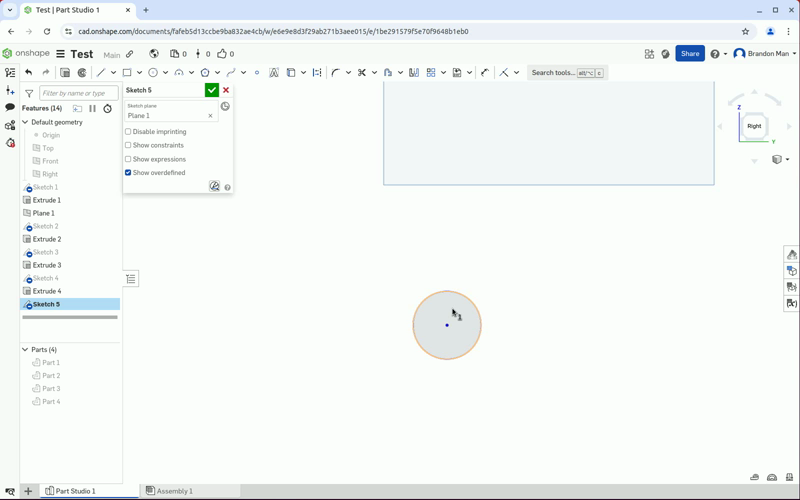
scroll(-6)
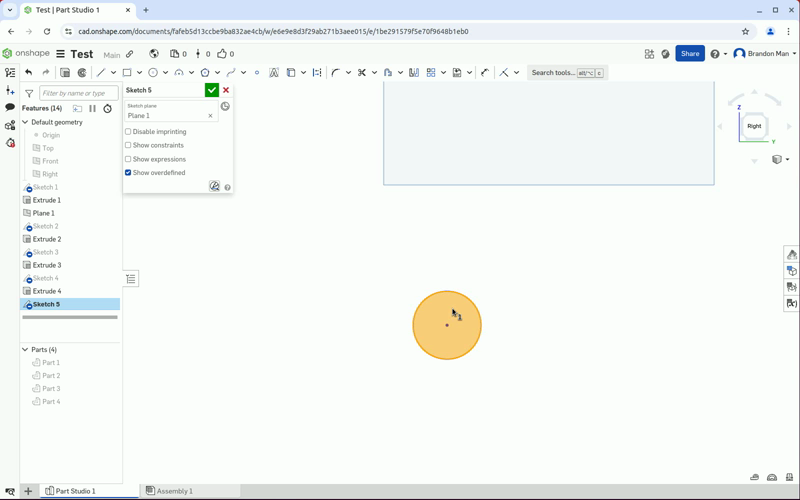
scroll(-6)
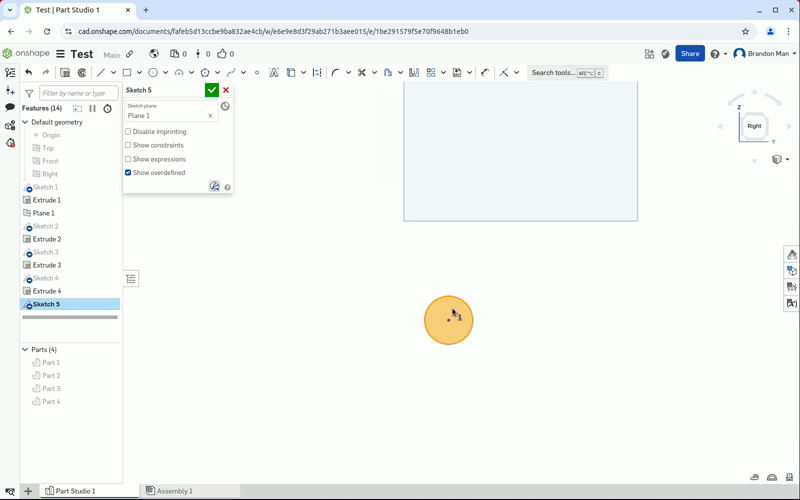
scroll(-6)
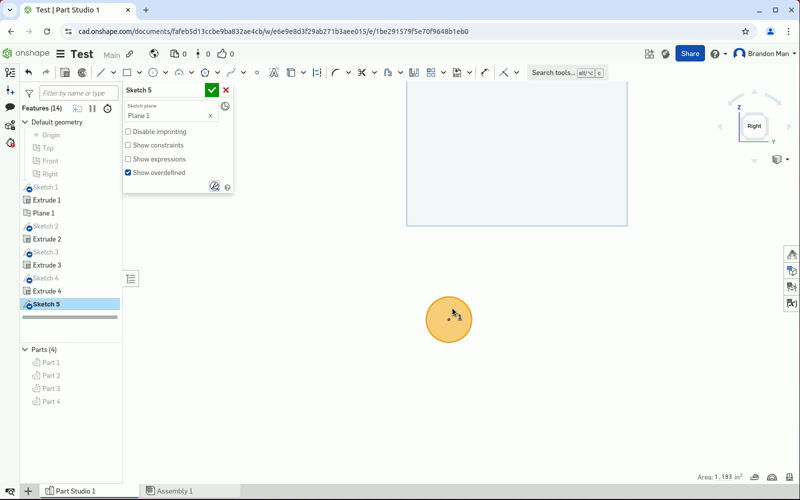
scroll(-6)
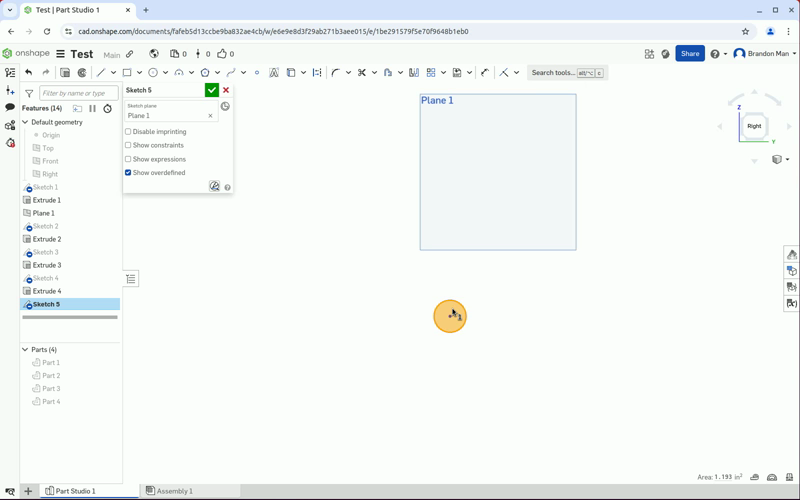
scroll(-6)
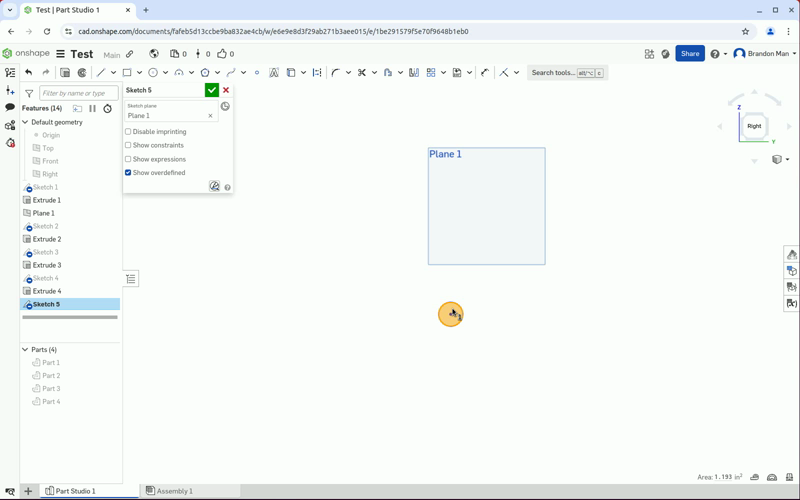
scroll(-6)
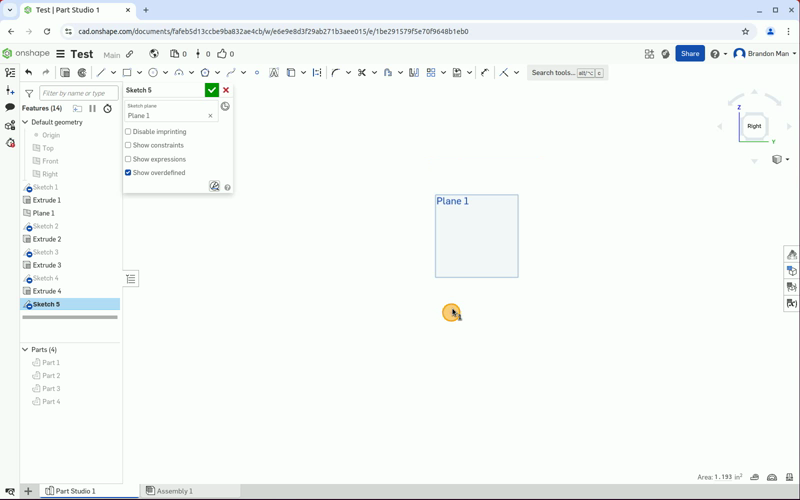
scroll(-6)
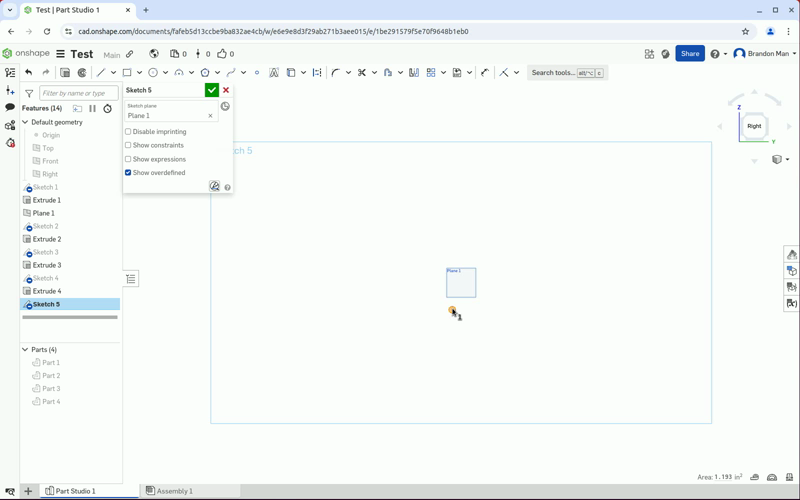
mouse_move(73, 352)
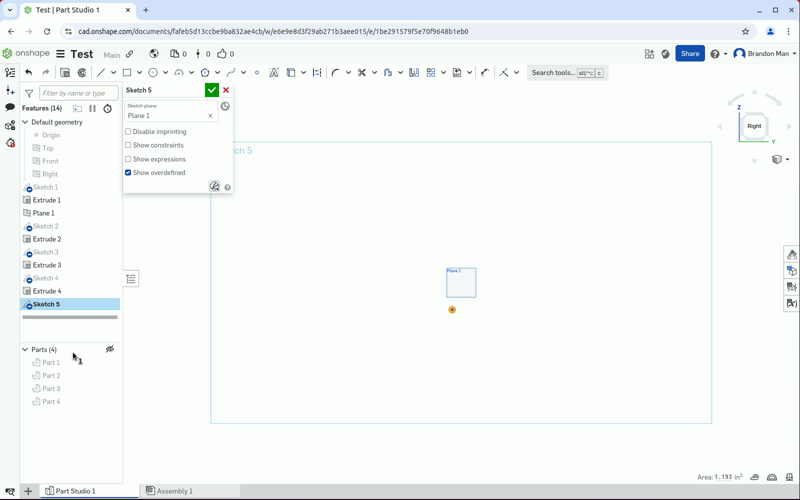
key(shift+y)
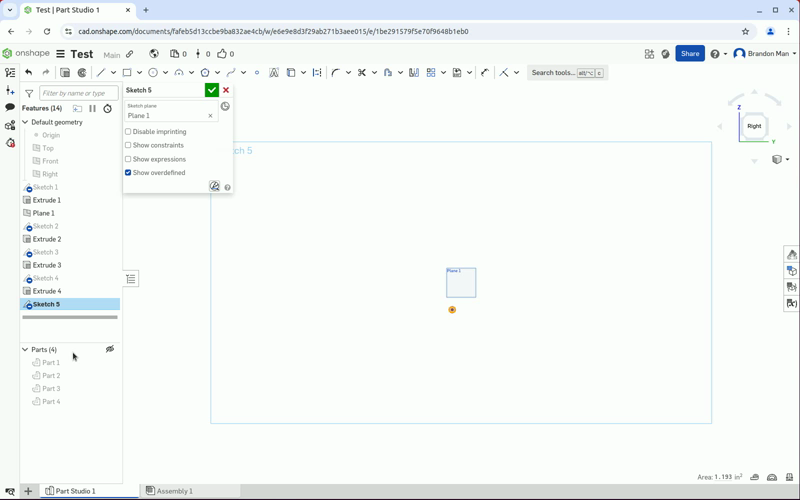
key(shift+e)
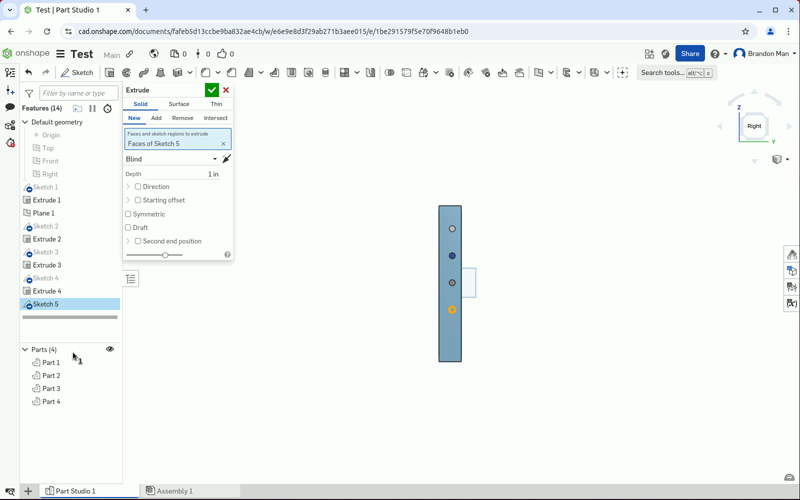
mouse_move(143, 106)
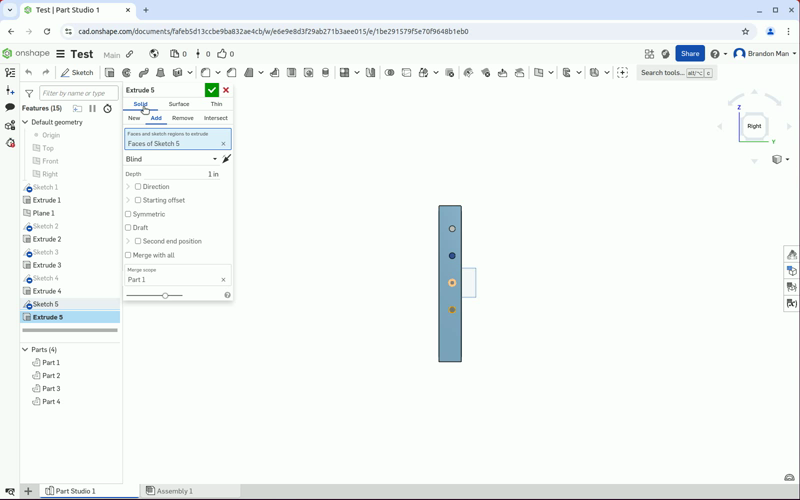
click(143, 106)
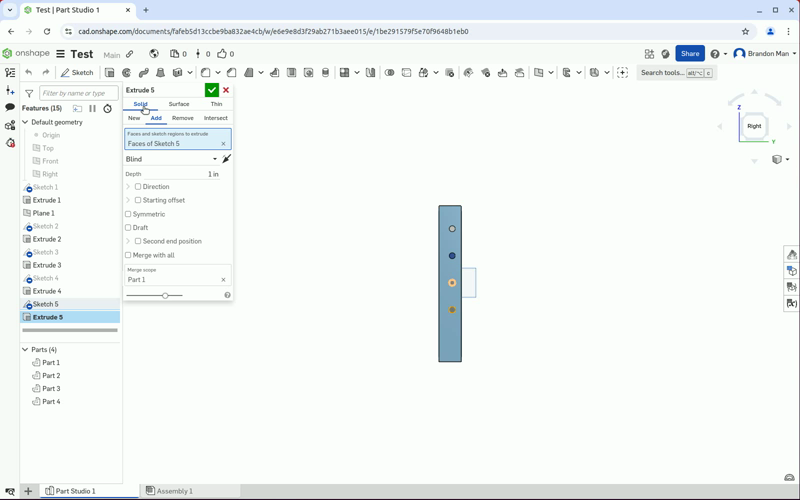
mouse_move(137, 120)
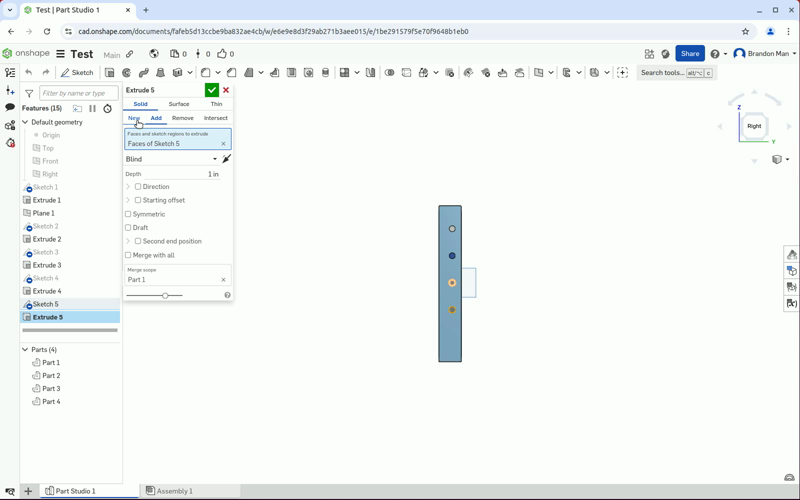
click(137, 120)
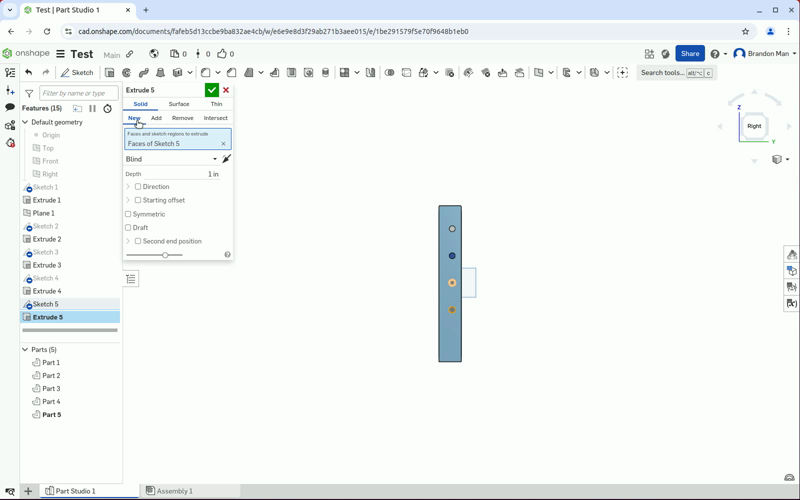
key(tab, 4)
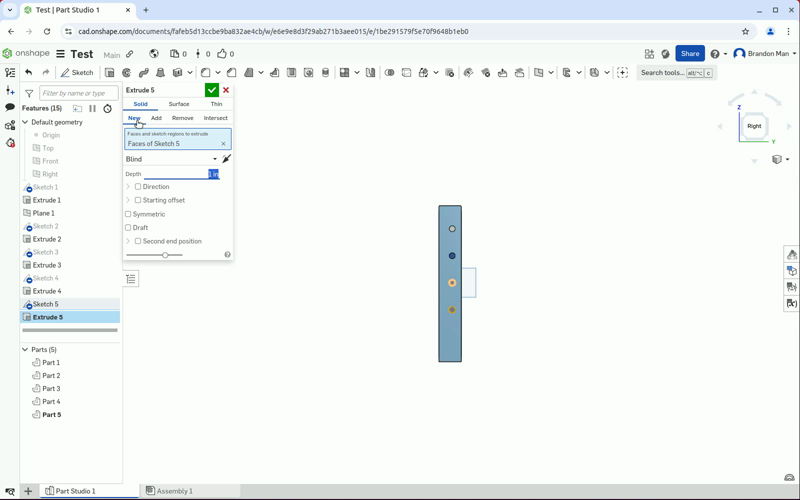
text(30.57)
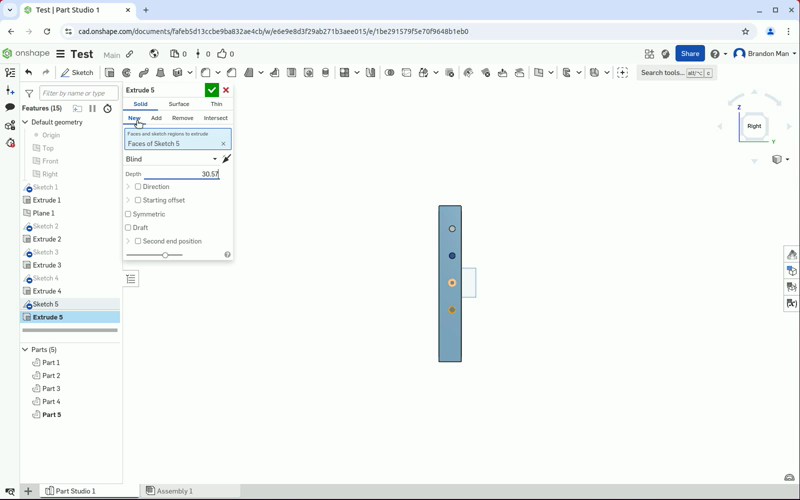
key(enter)
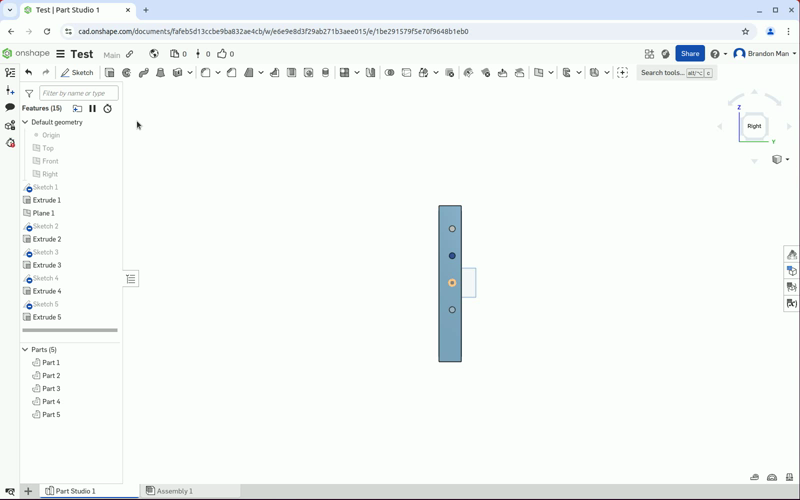
key(shift+h)
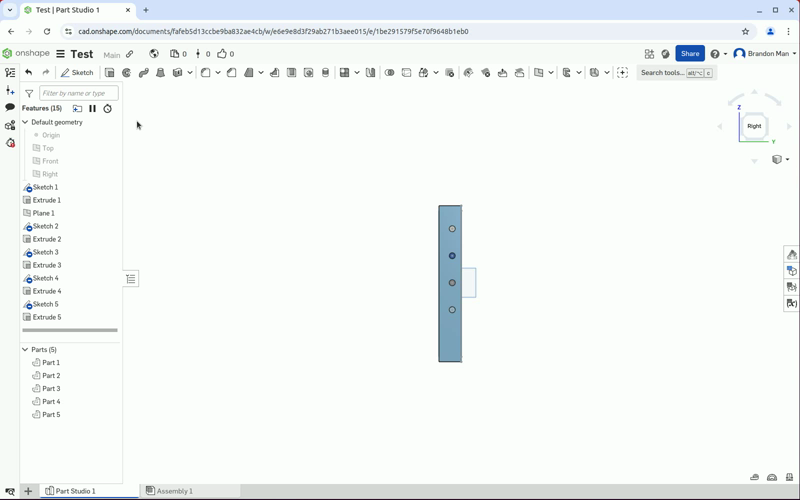
key(shift+h)
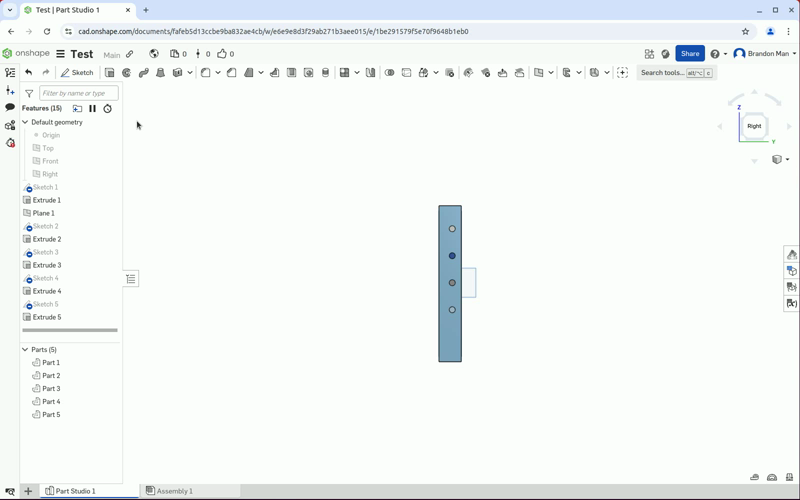
mouse_move(73, 189)
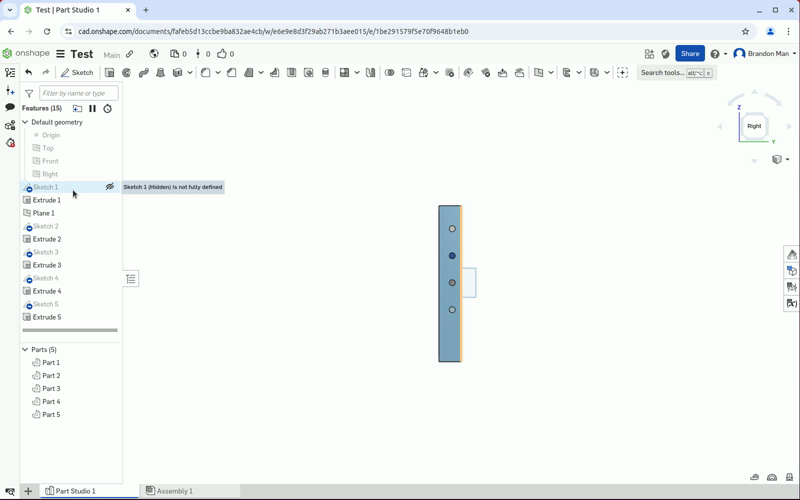
click(73, 189)
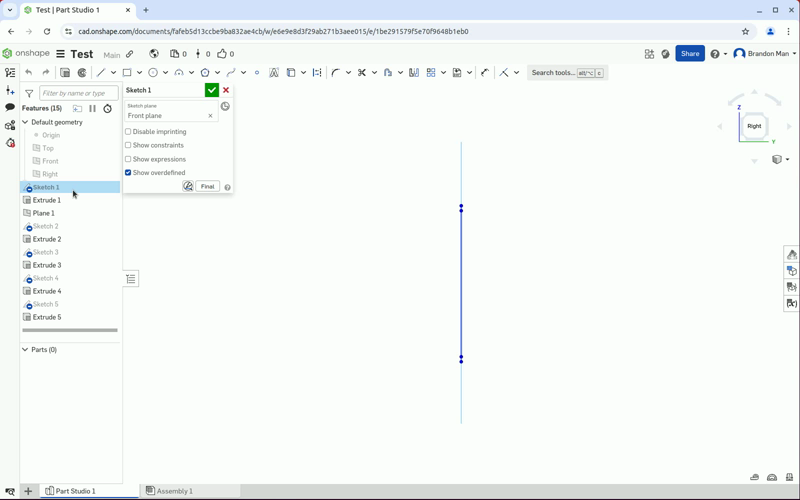
mouse_move(229, 92)
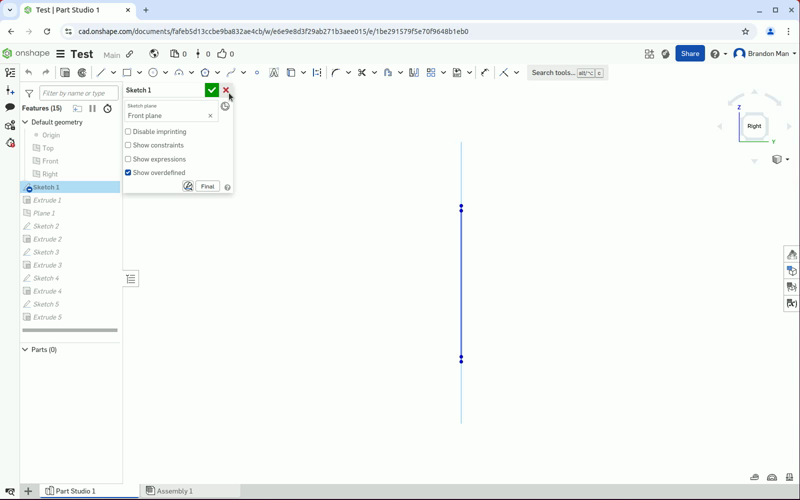
click(229, 92)
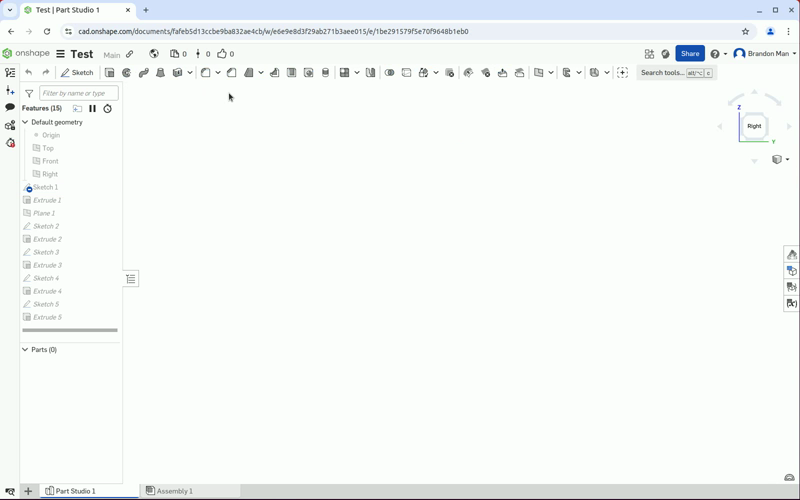
key(shift+s)
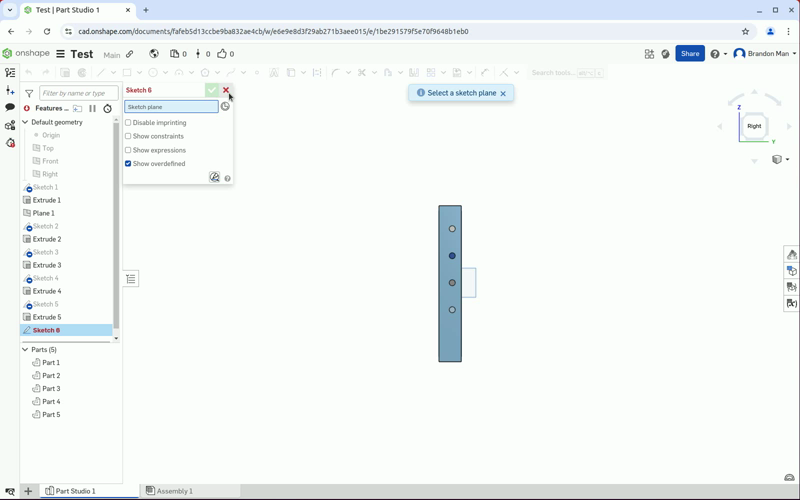
mouse_move(69, 215)
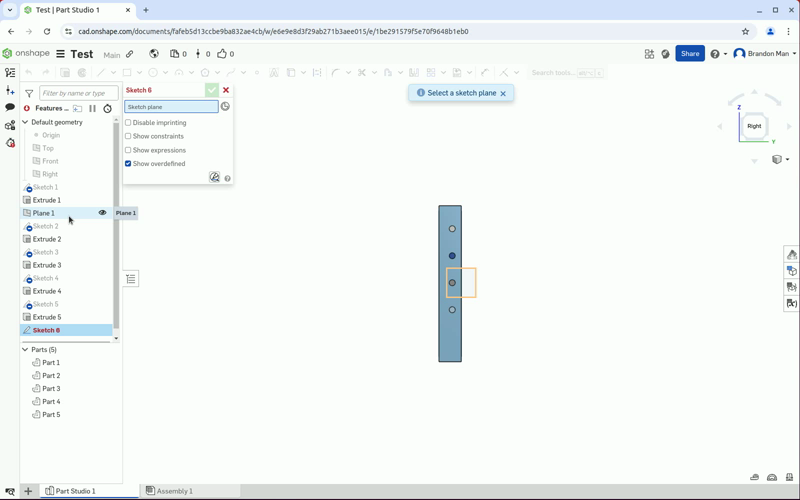
click(69, 215)
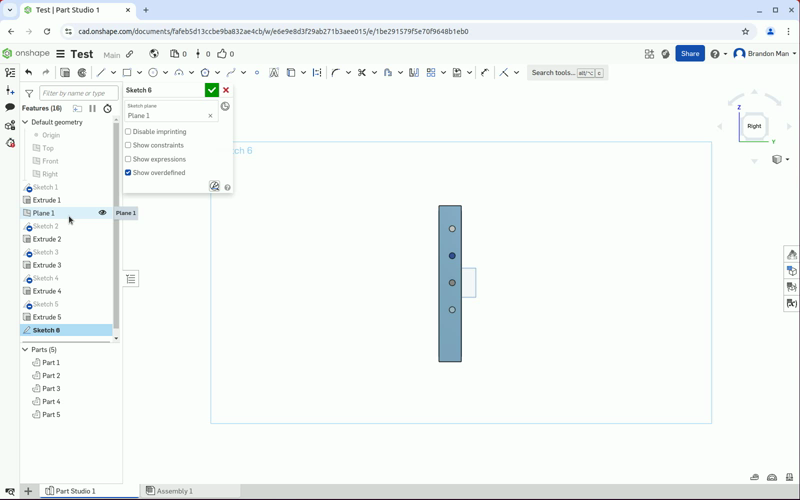
mouse_move(73, 352)
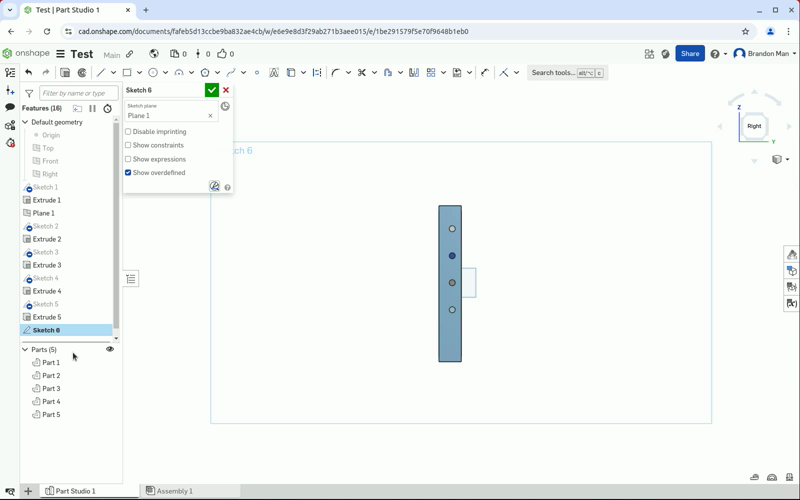
key(y)
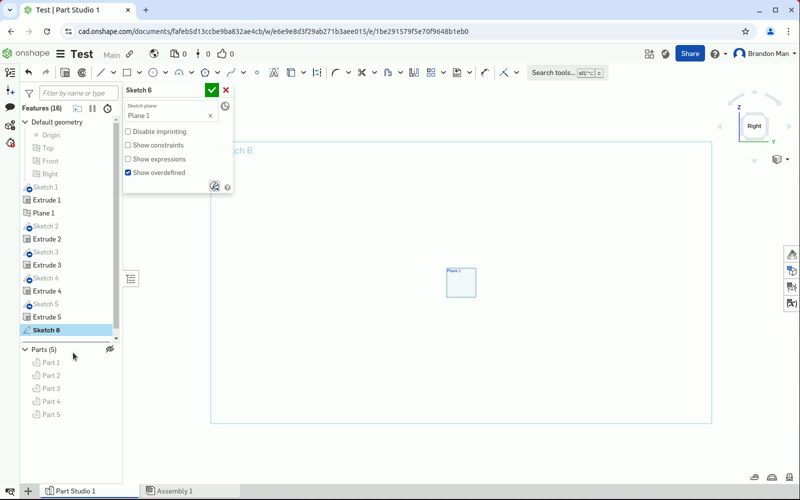
key(c)
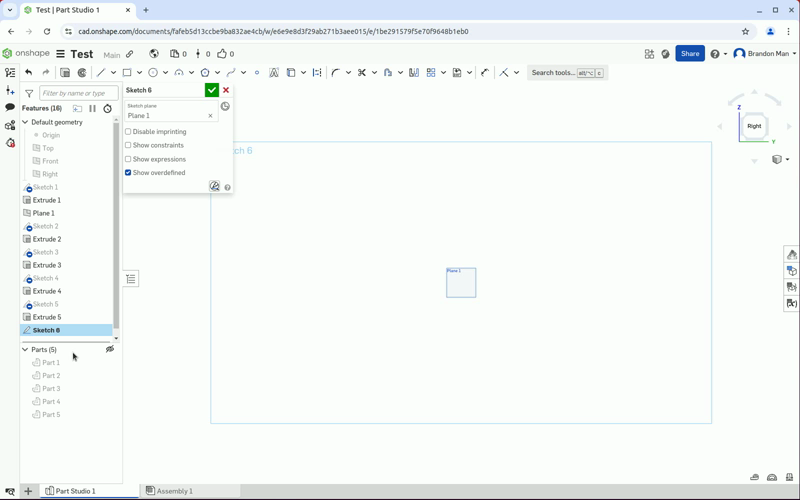
key_down(shift)
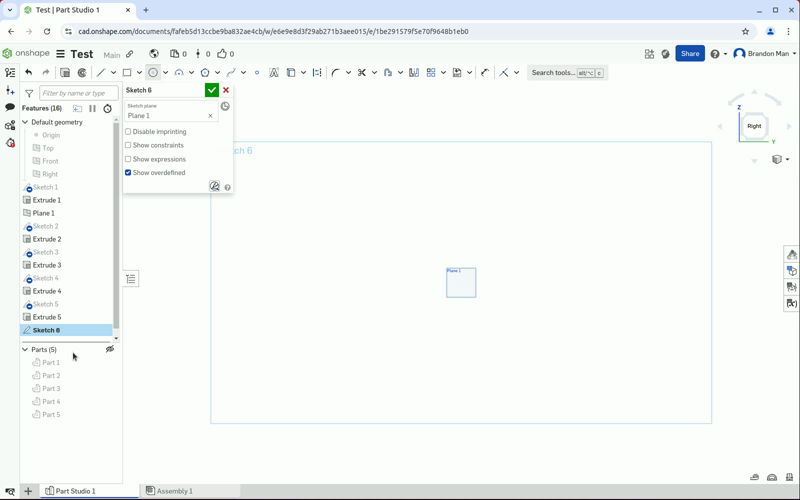
mouse_move(452, 336)
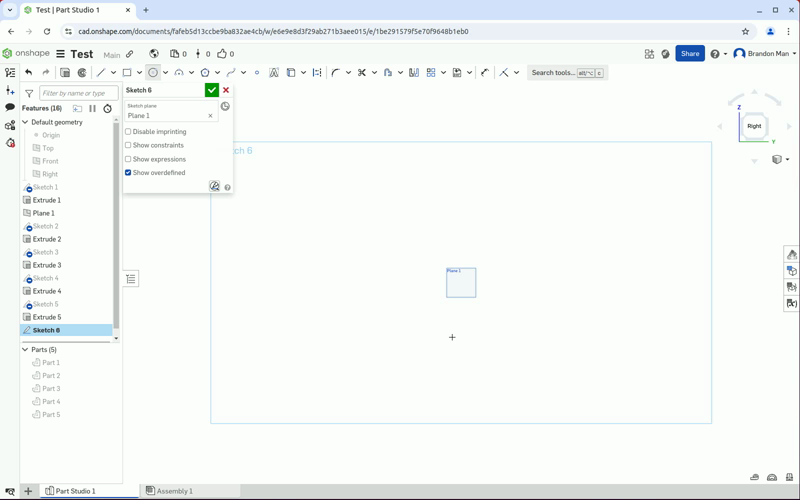
click(452, 336)
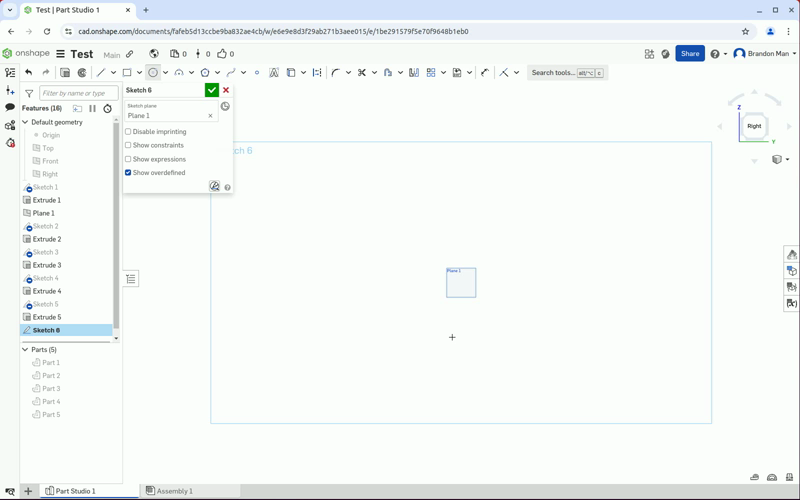
key_up(shift)
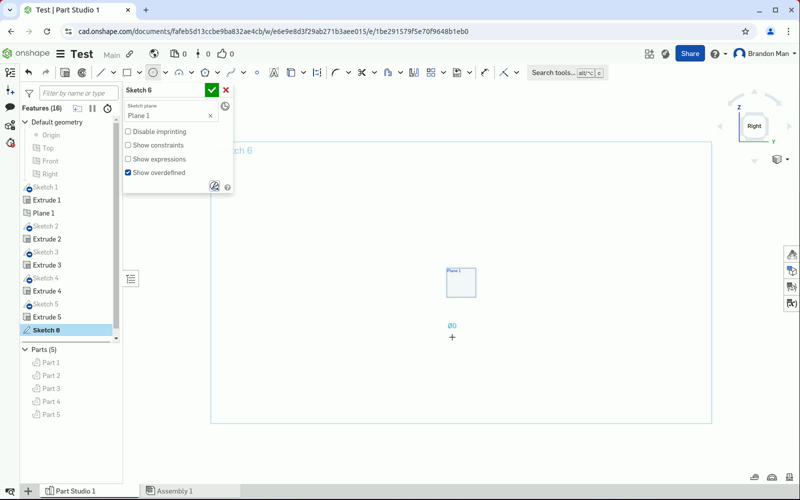
mouse_move(455, 336)
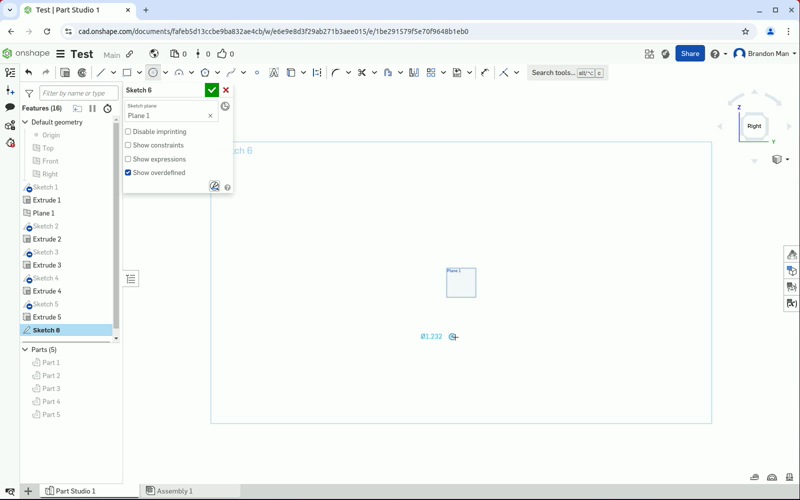
click(455, 336)
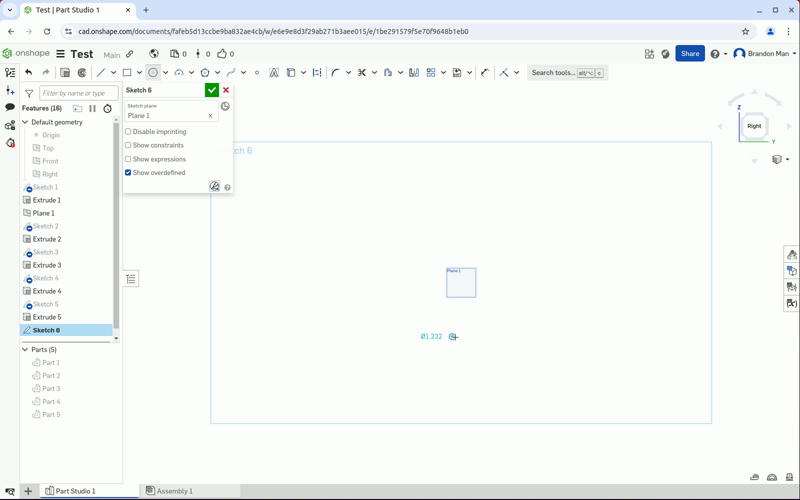
key(esc)
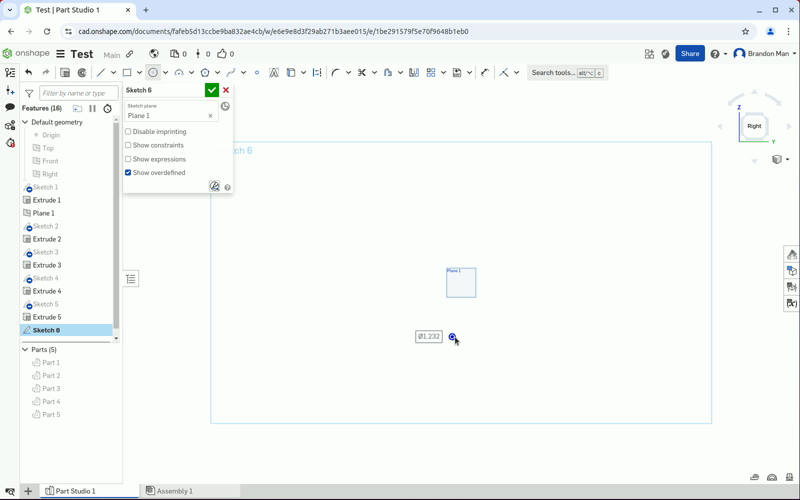
mouse_move(450, 337)
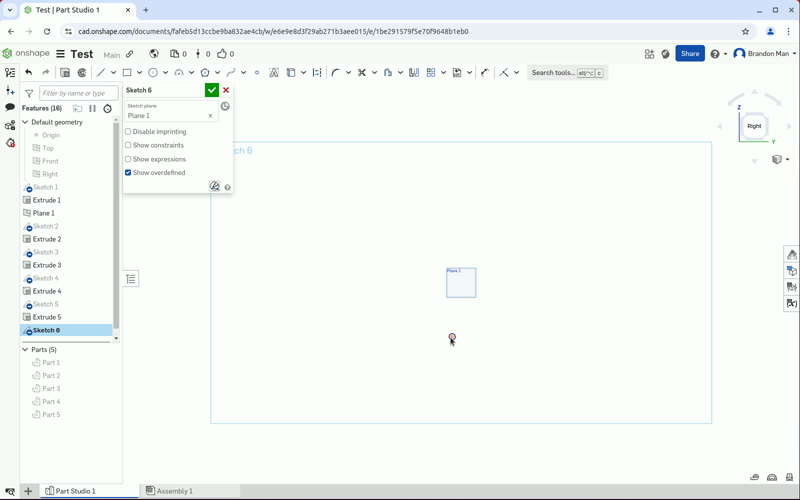
scroll(6)
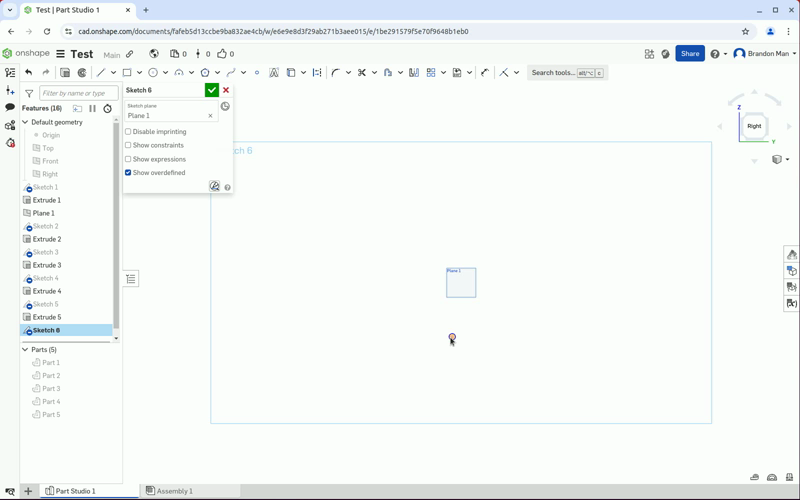
scroll(6)
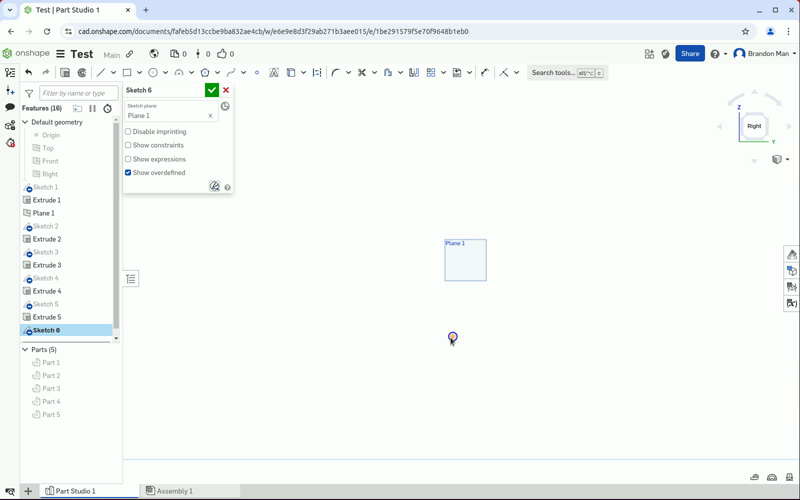
scroll(6)
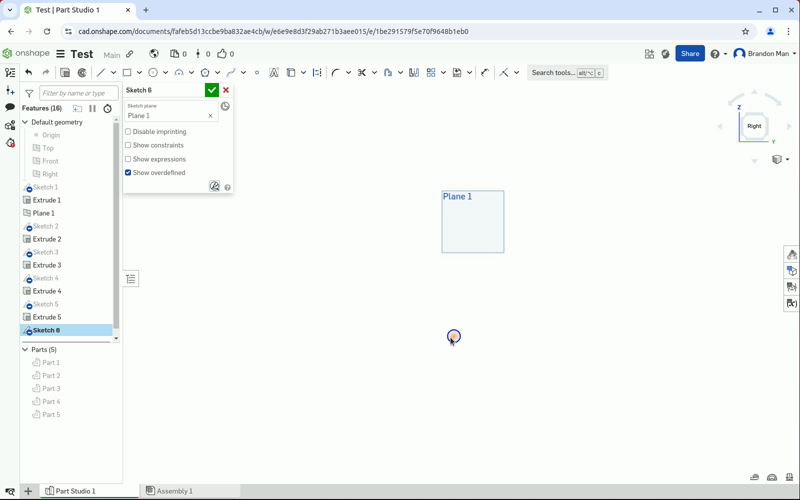
scroll(6)
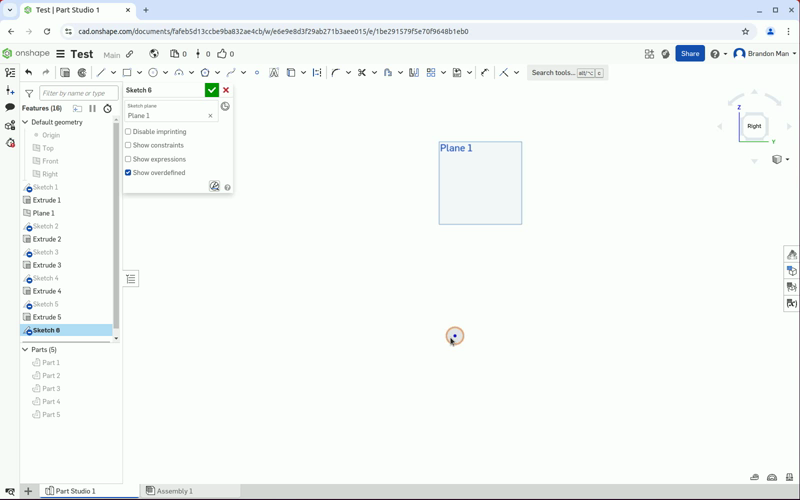
scroll(6)
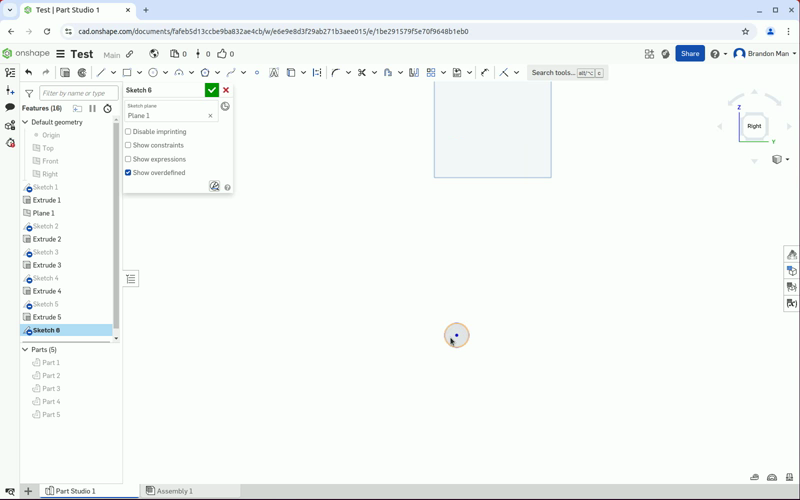
scroll(6)
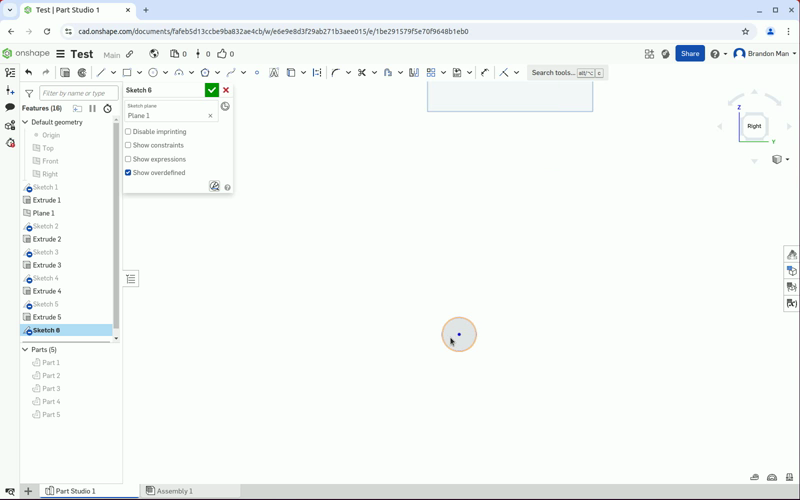
scroll(6)
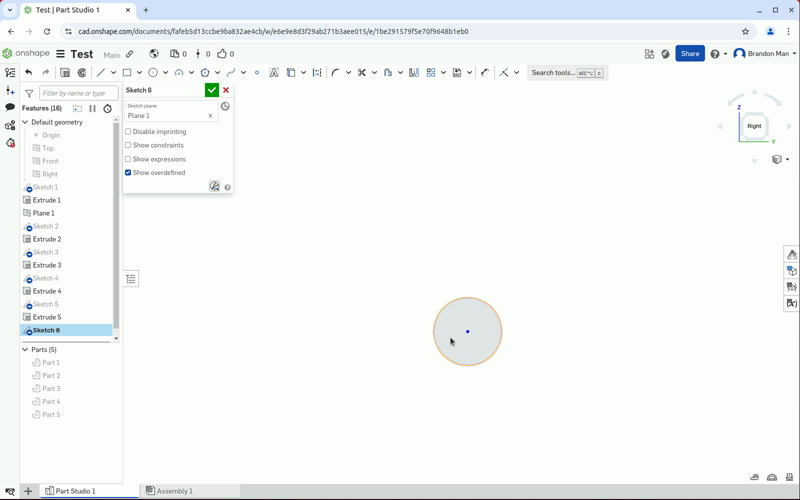
click(450, 337)
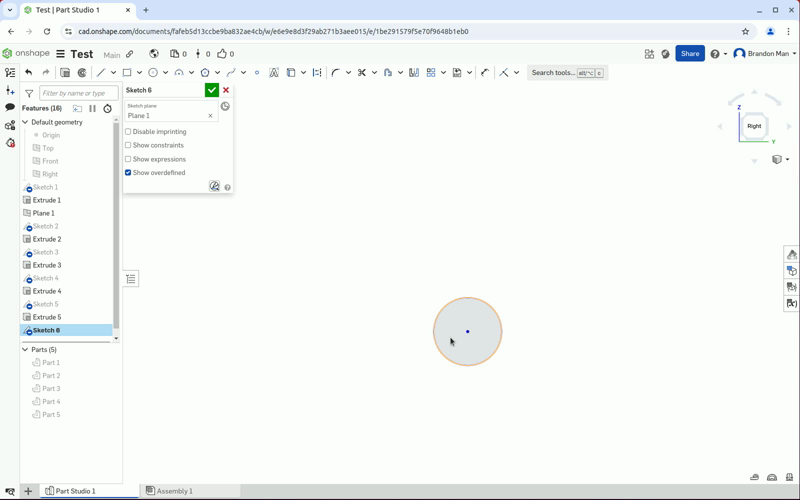
scroll(-6)
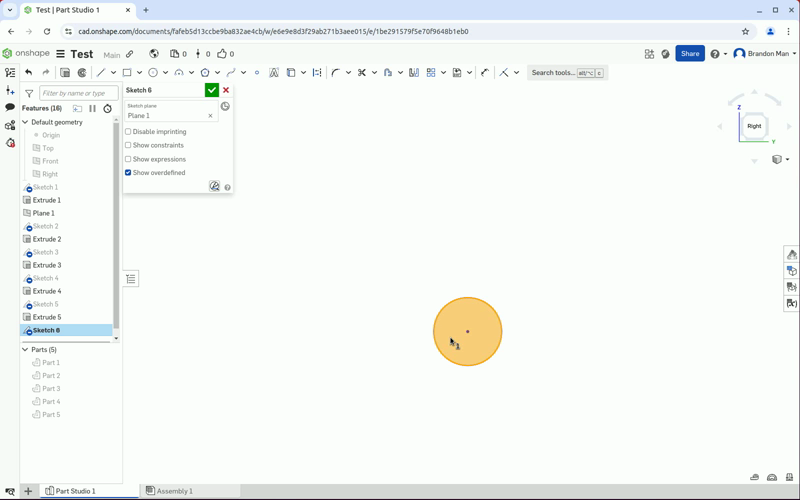
scroll(-6)
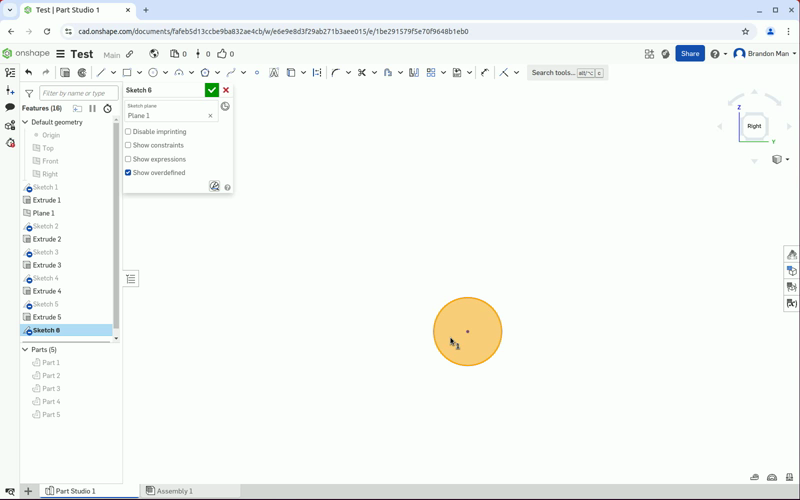
scroll(-6)
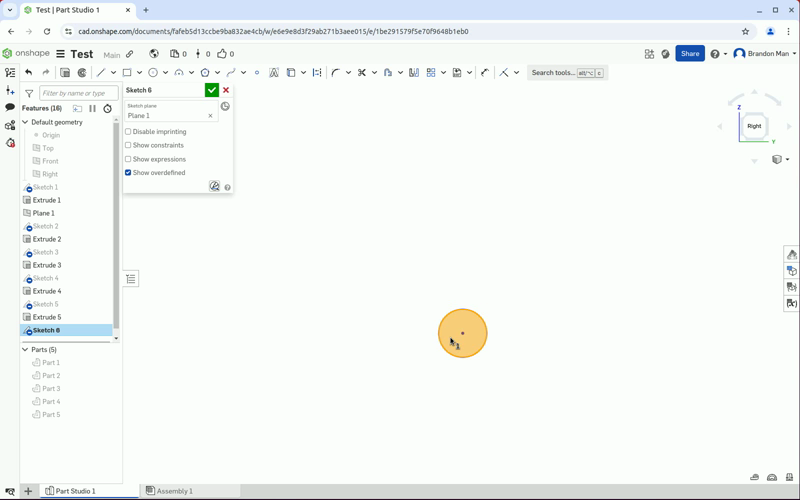
scroll(-6)
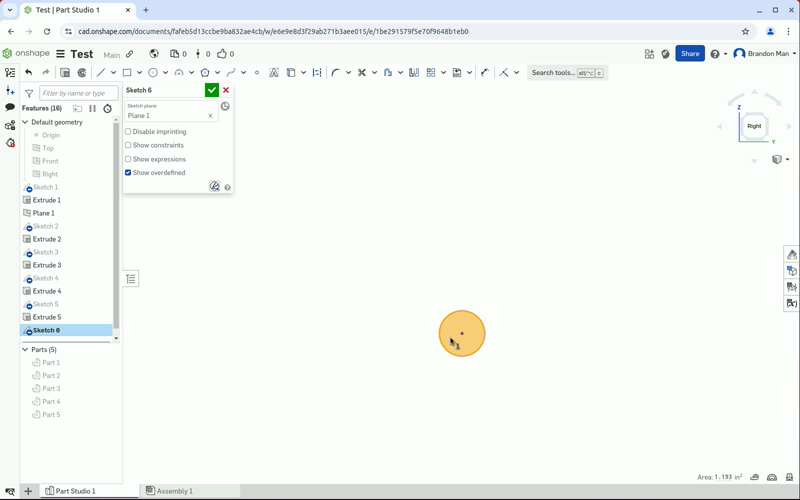
scroll(-6)
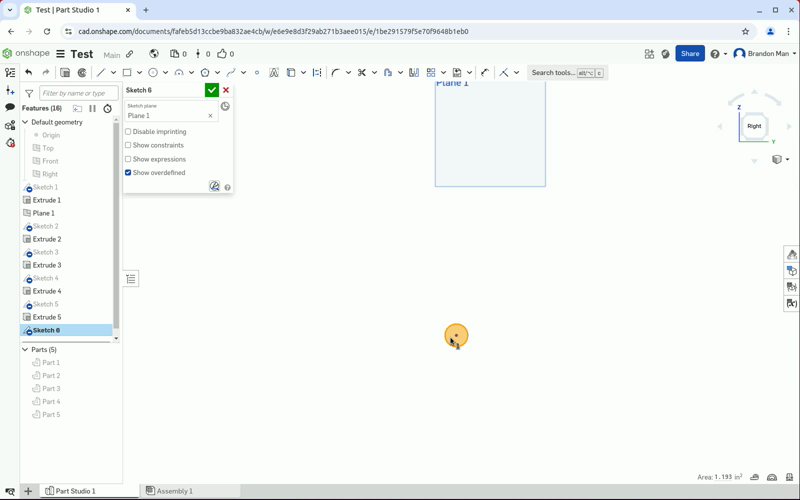
scroll(-6)
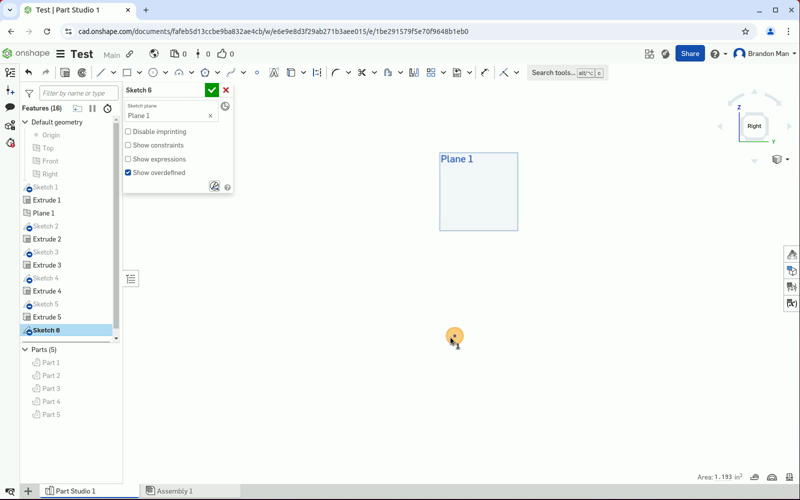
scroll(-6)
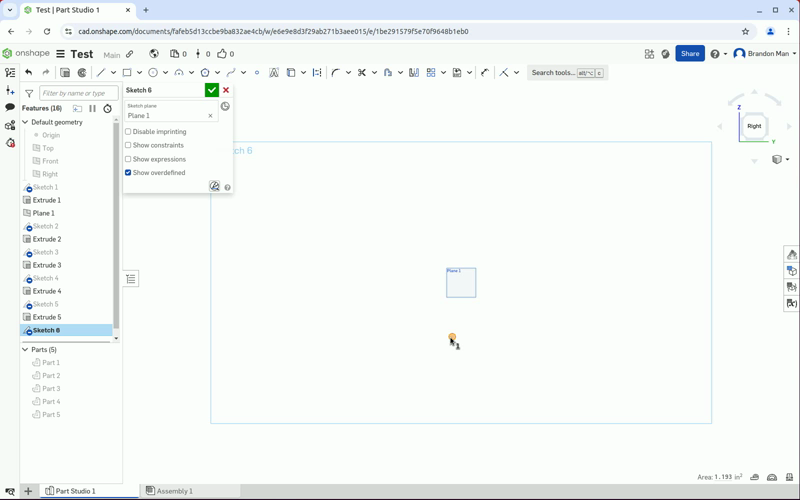
mouse_move(73, 352)
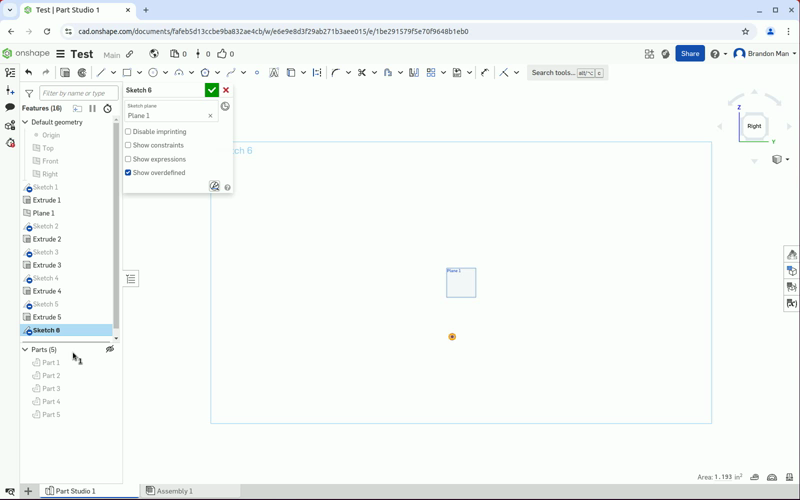
key(shift+y)
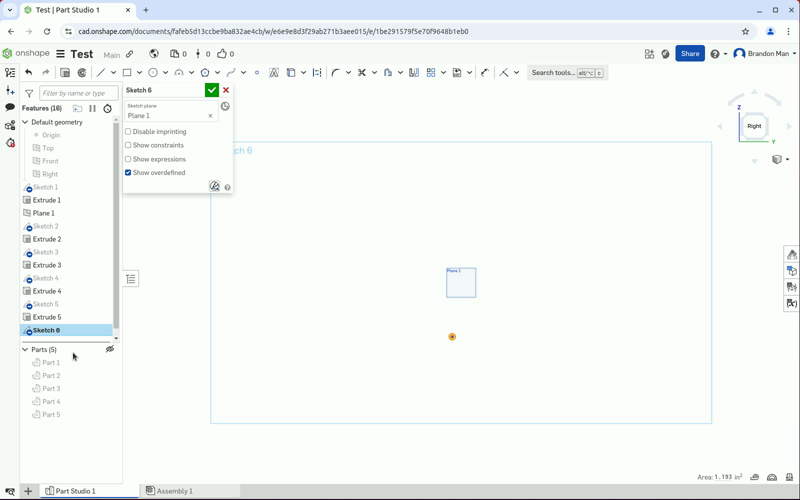
key(shift+e)
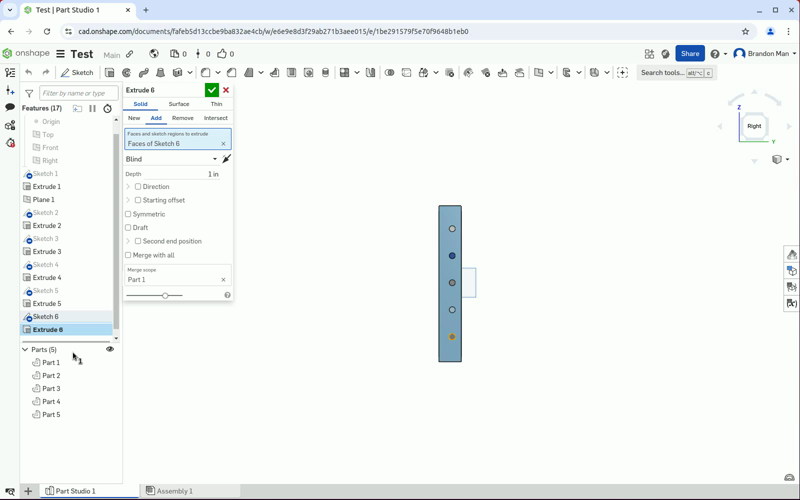
mouse_move(143, 106)
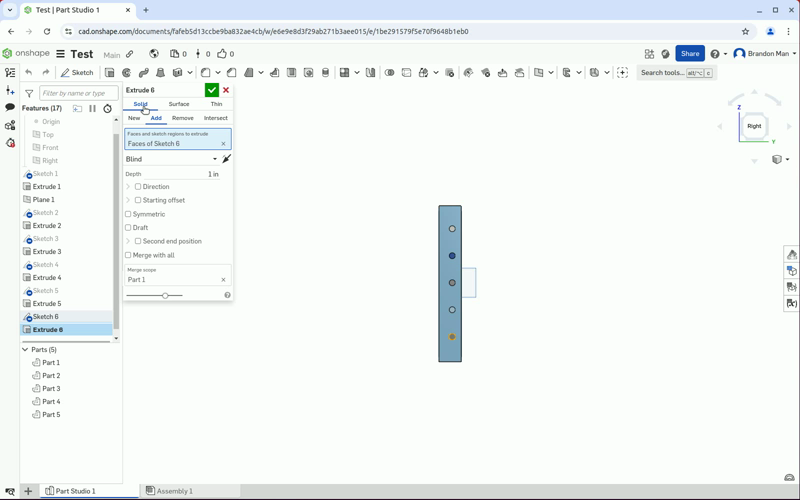
click(143, 106)
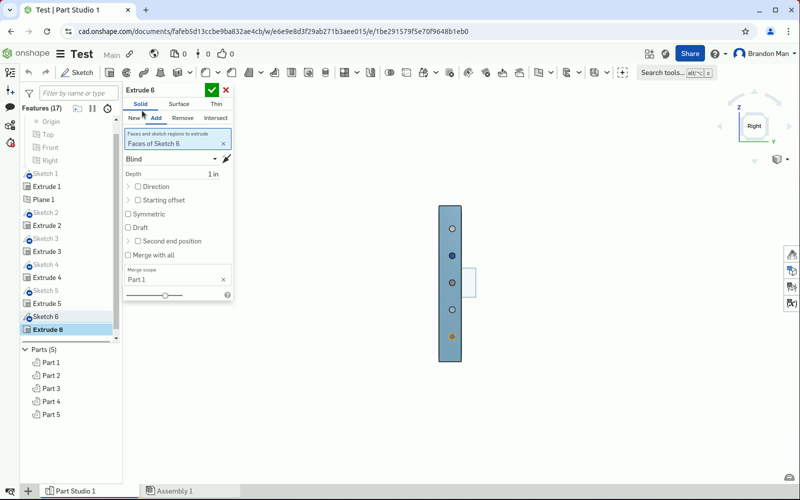
mouse_move(137, 120)
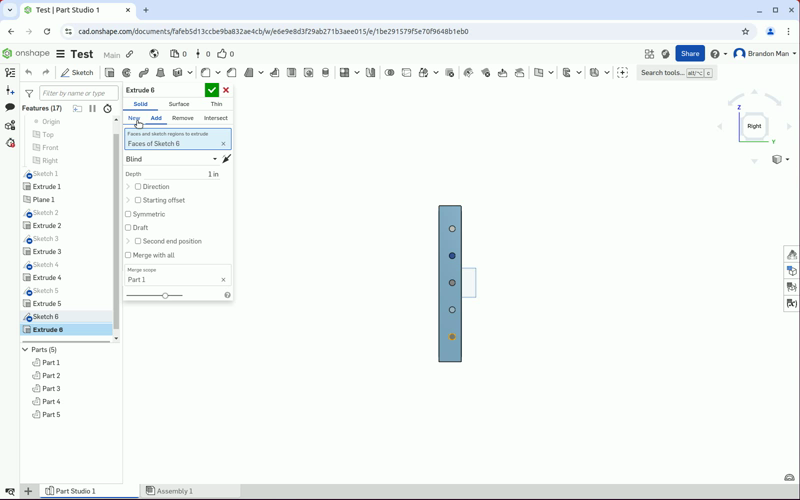
click(137, 120)
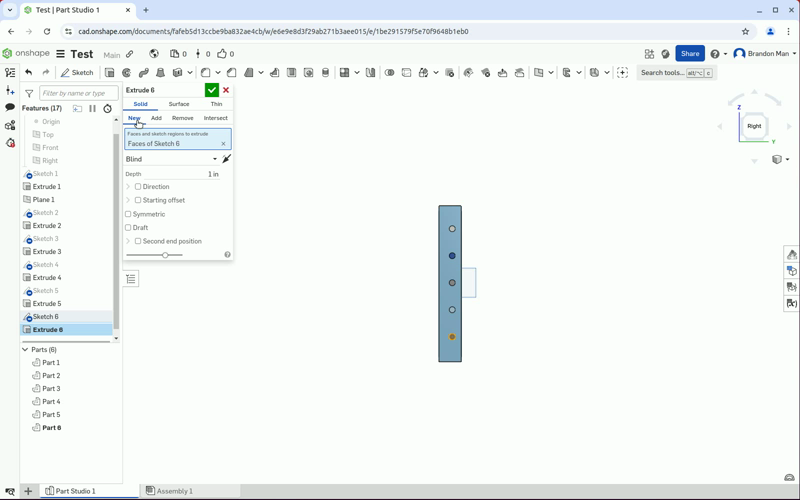
key(tab, 4)
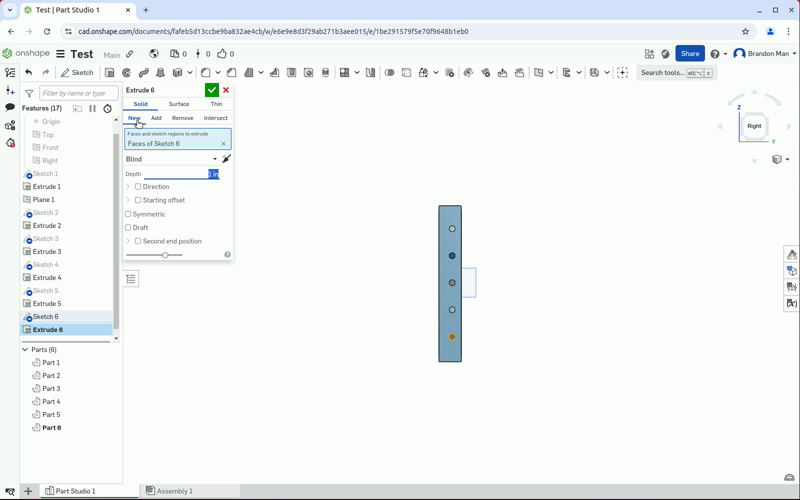
text(30.57)
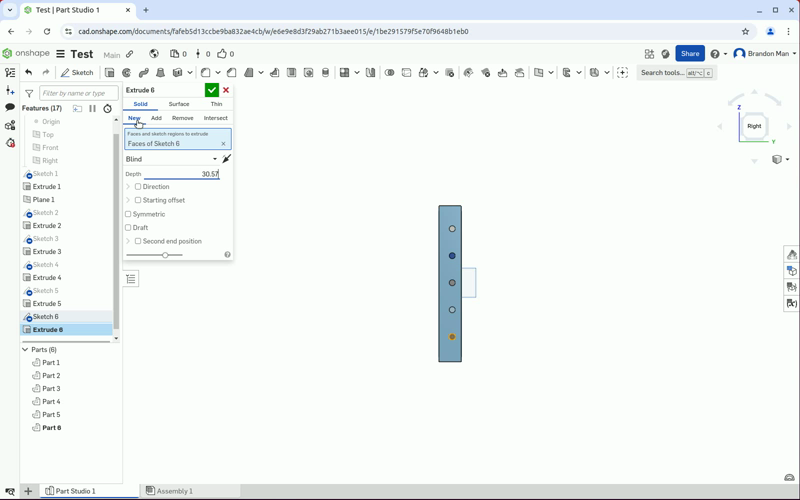
key(enter)
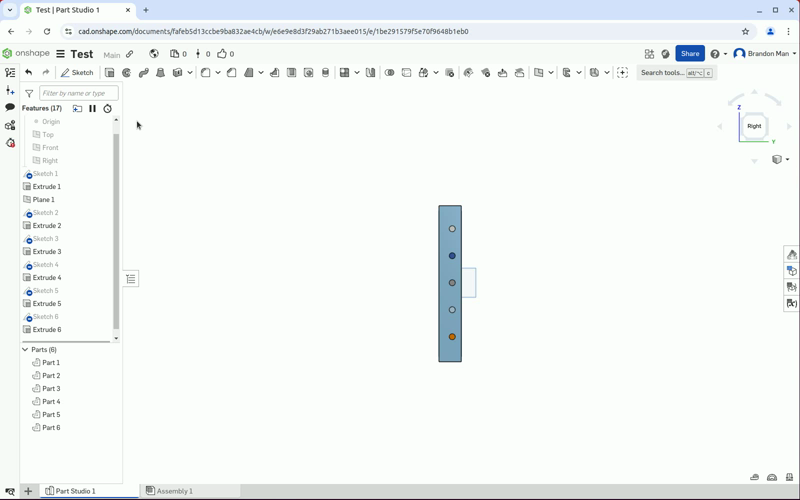
key(shift+h)
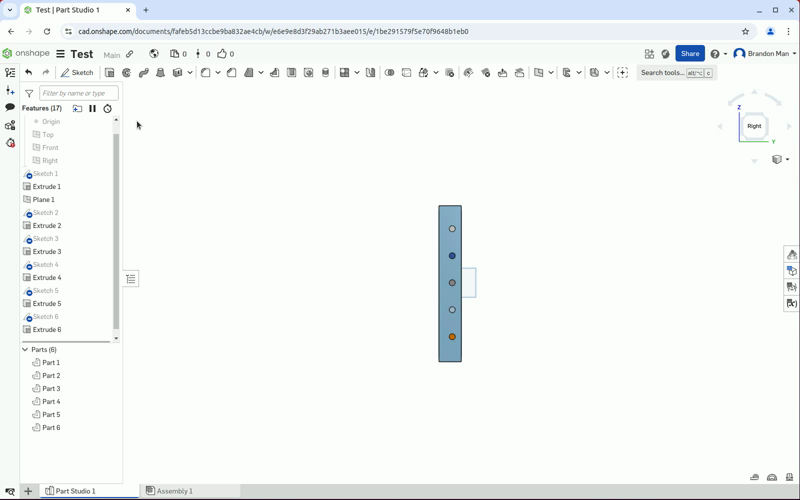
key(shift+h)
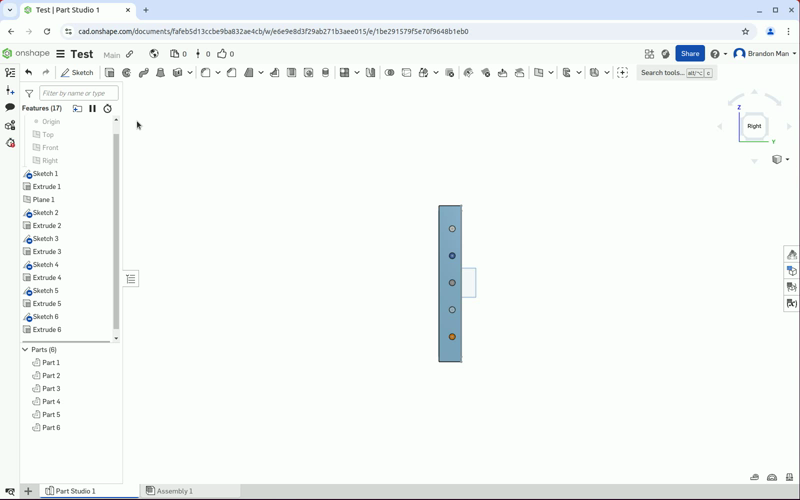
key(shift+7)
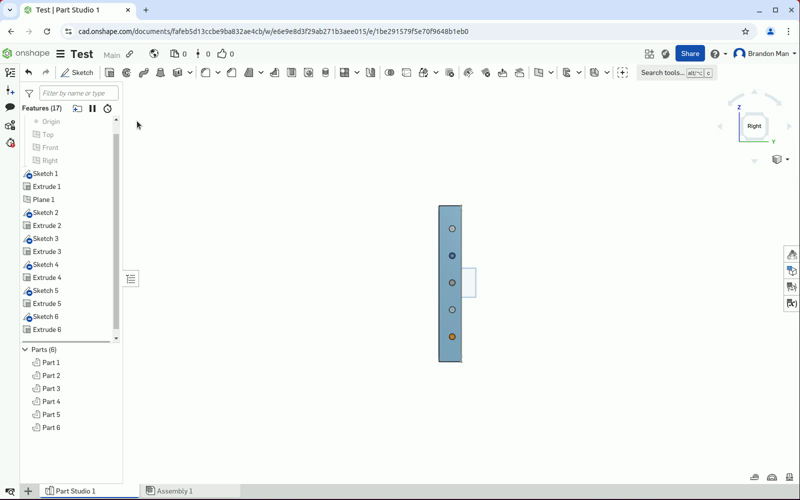
key(right, 2)
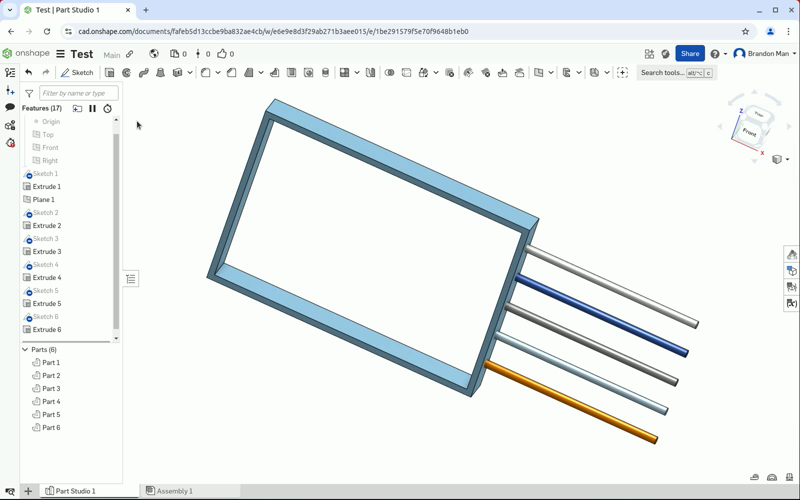
key(down, 2)
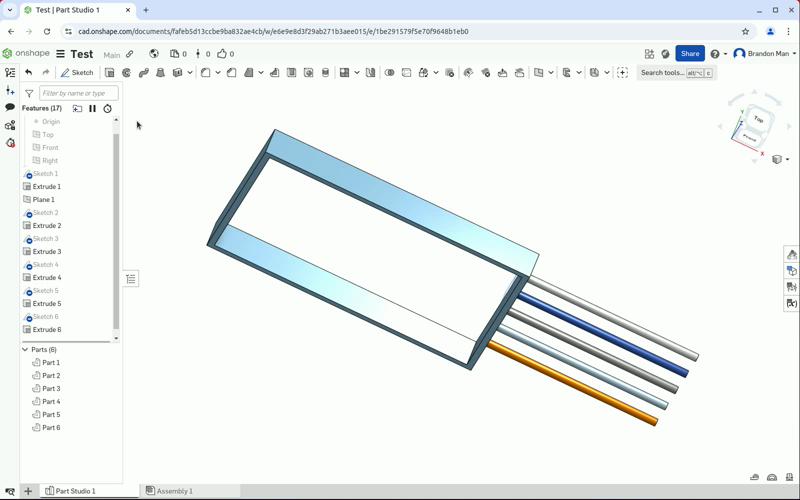
key(up, 2)
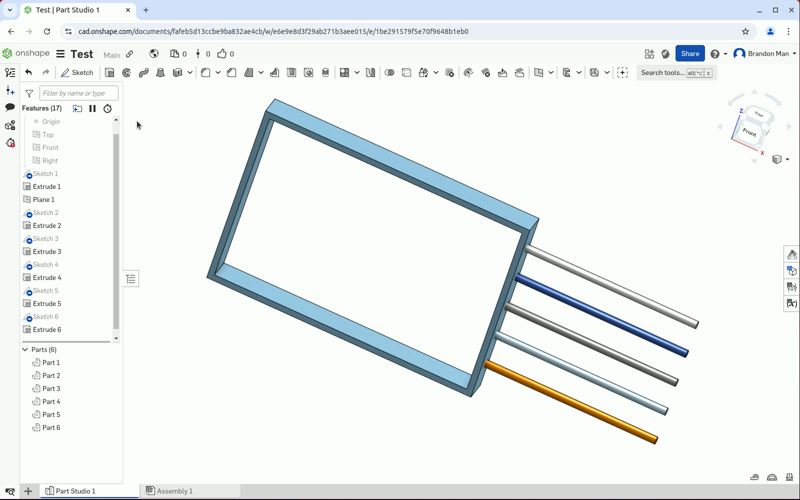
key(left, 2)
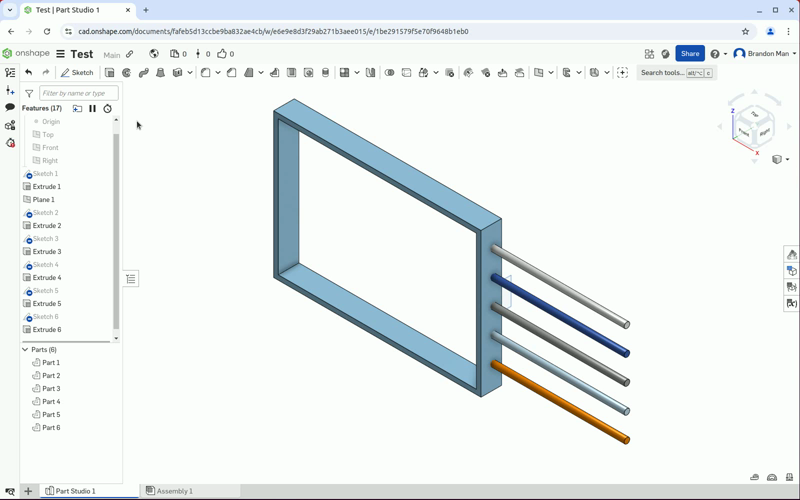
mouse_move(69, 176)
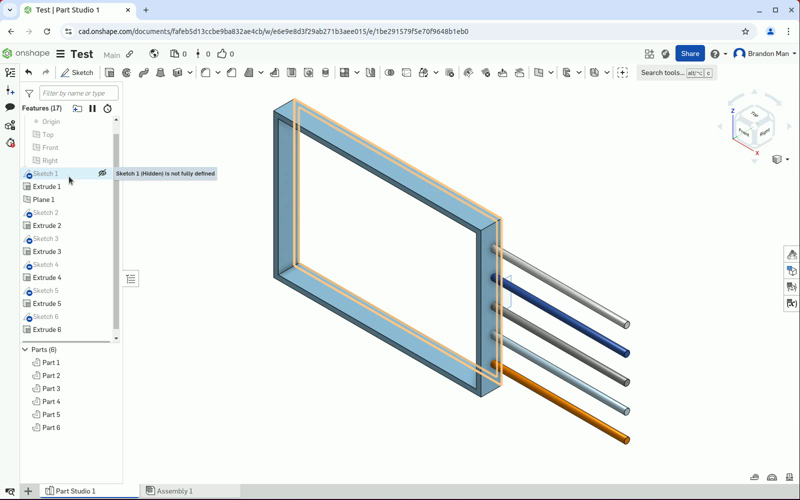
click(69, 176)